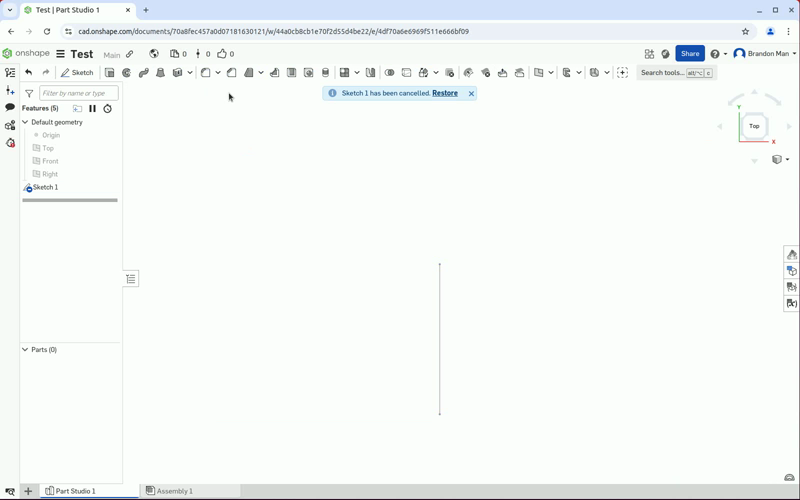
key(shift+h)
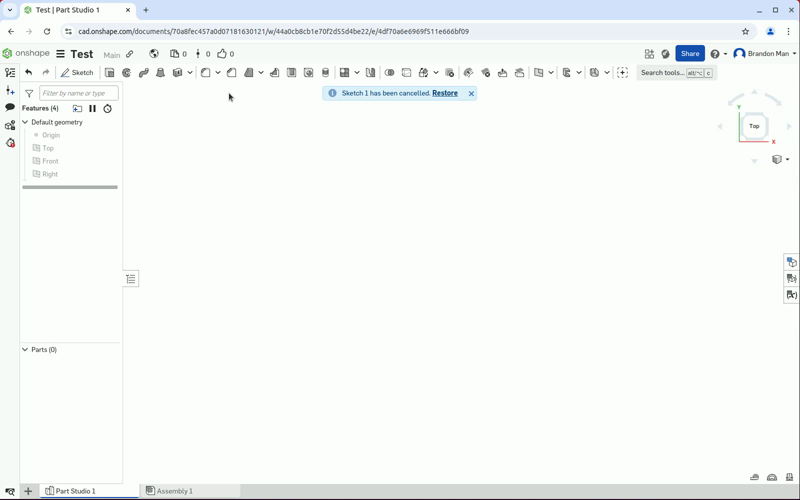
mouse_move(73, 352)
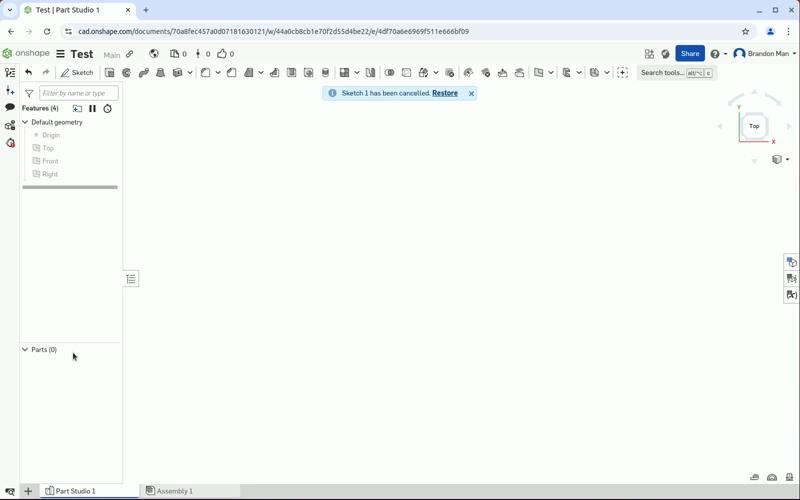
key(y)
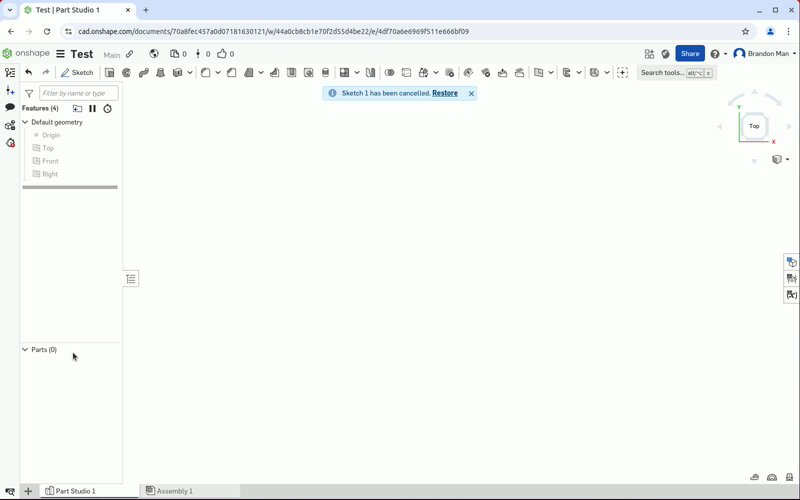
key(shift+p)
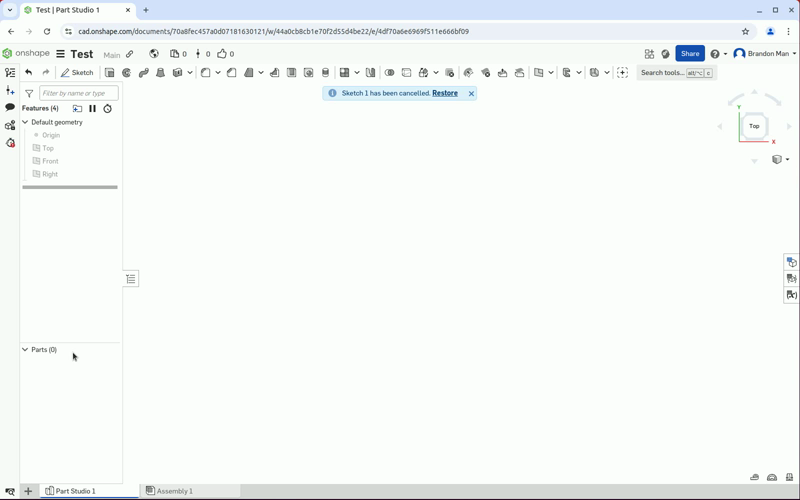
key(space)
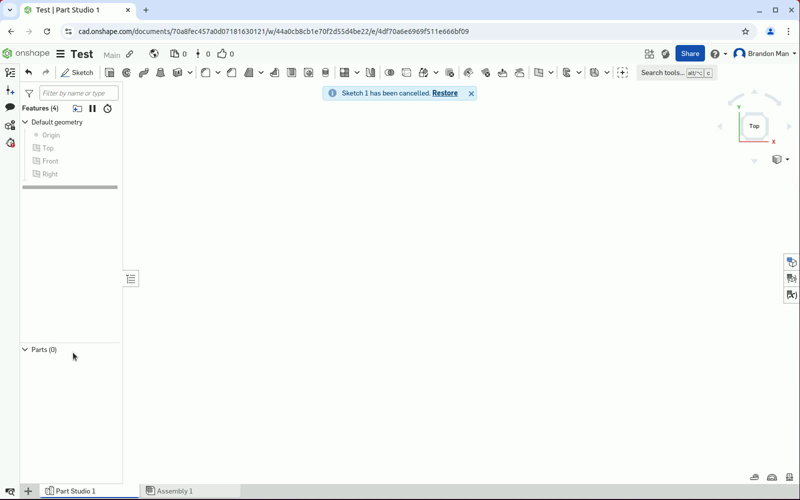
key_down(shift)
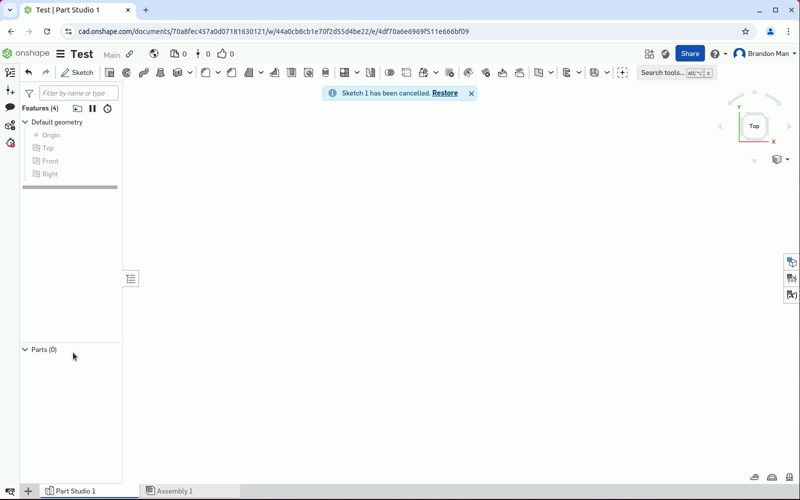
key(up)
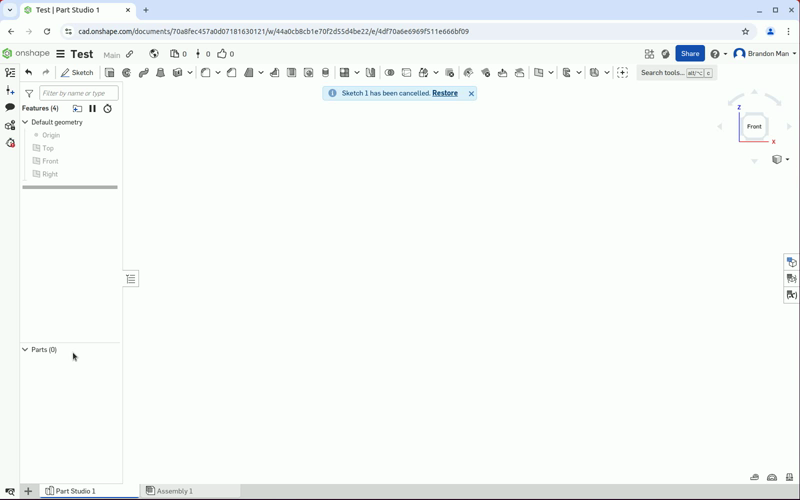
key_up(shift)
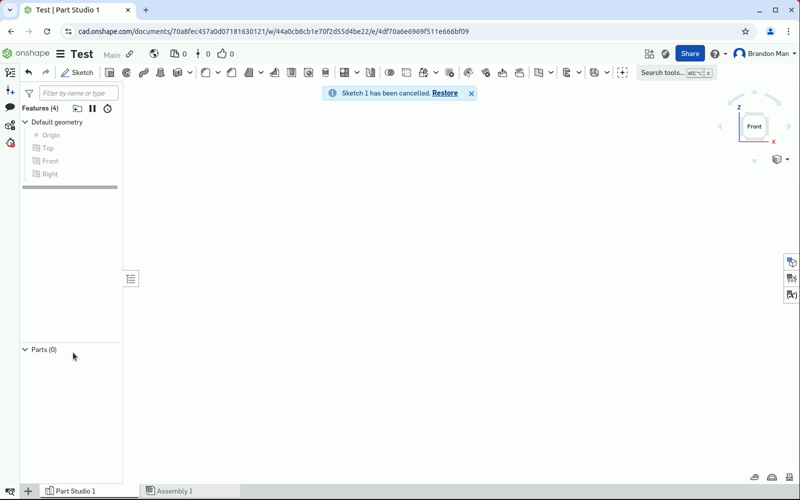
mouse_move(73, 352)
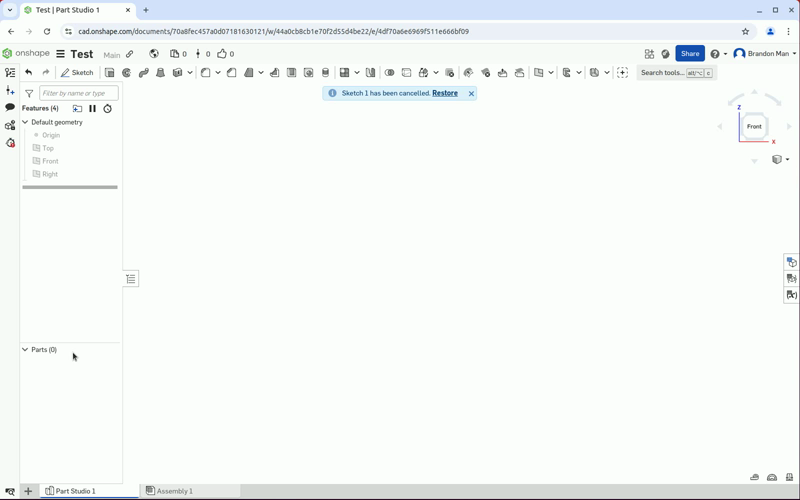
key(shift+y)
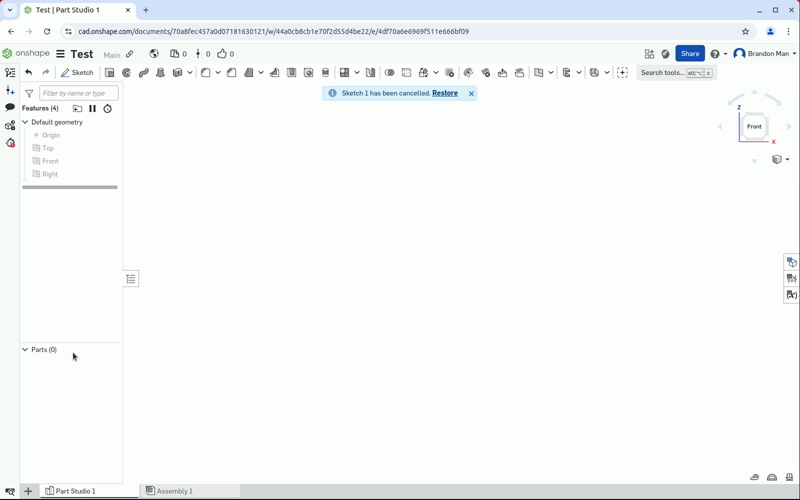
key(shift+s)
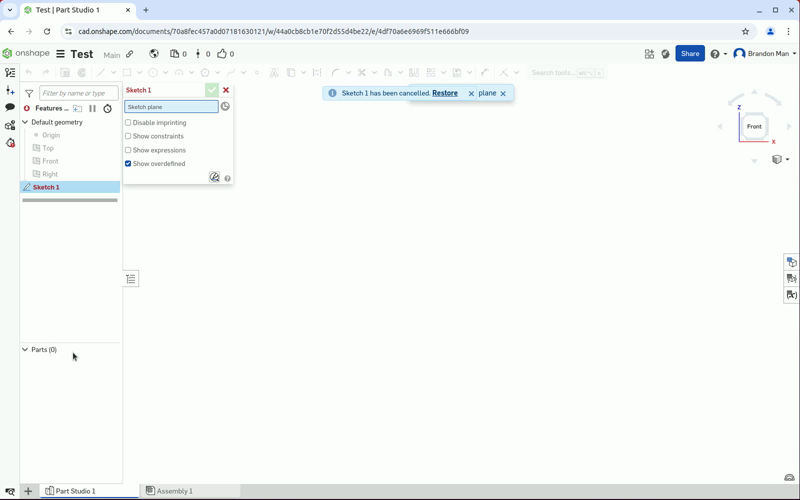
mouse_move(73, 163)
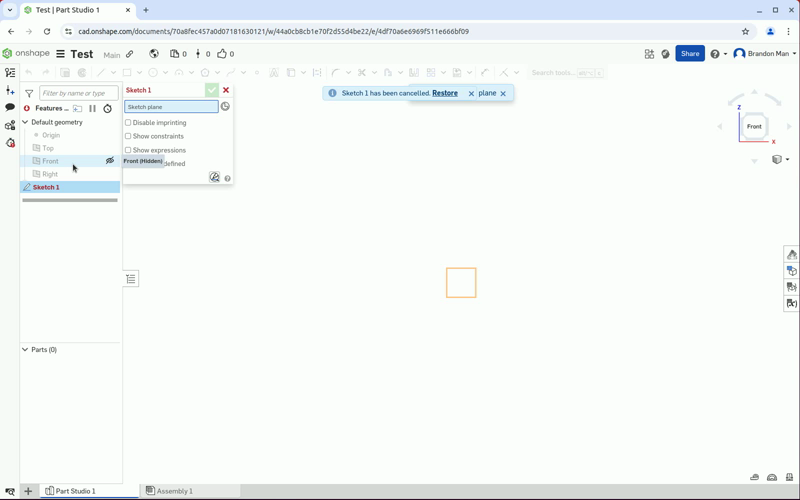
click(73, 163)
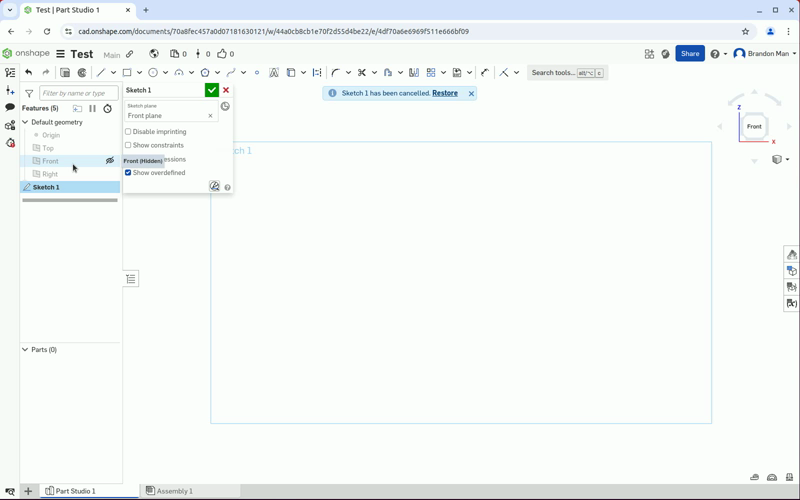
mouse_move(73, 352)
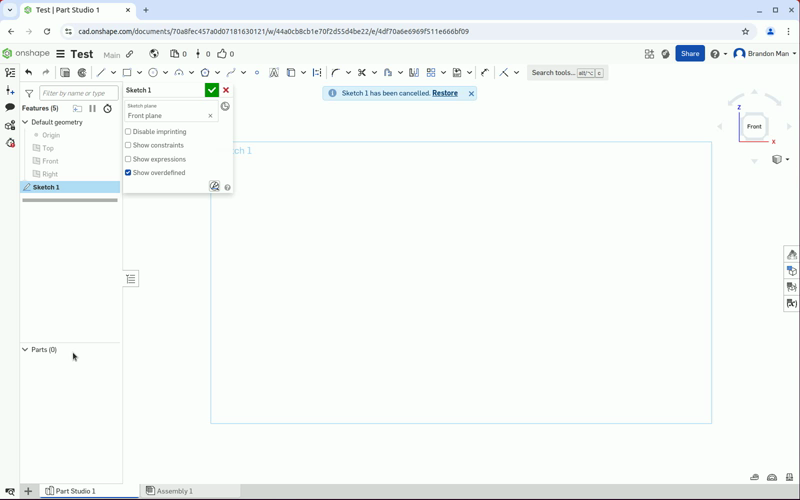
key(y)
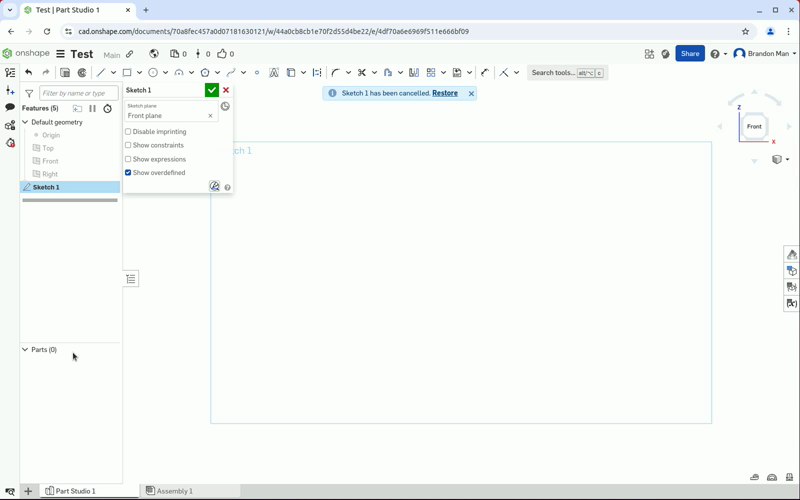
key(l)
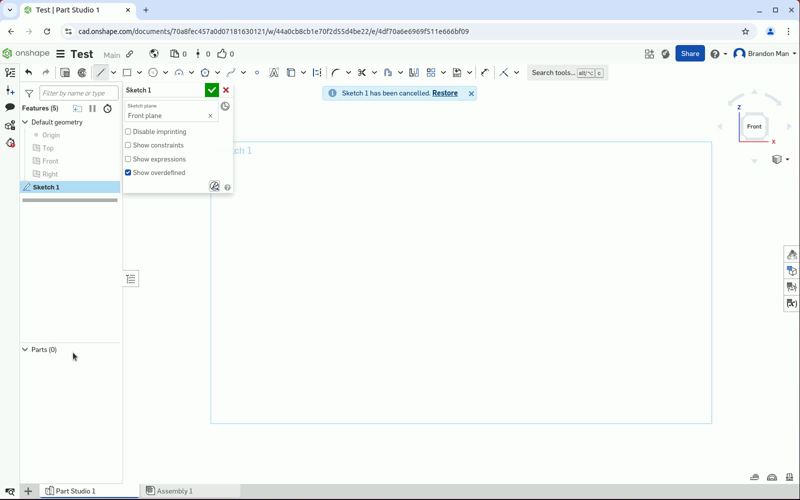
key_down(shift)
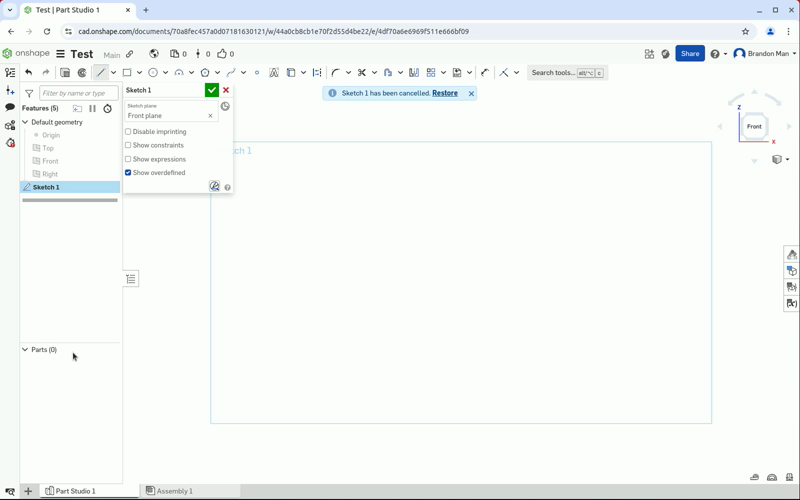
mouse_move(410, 293)
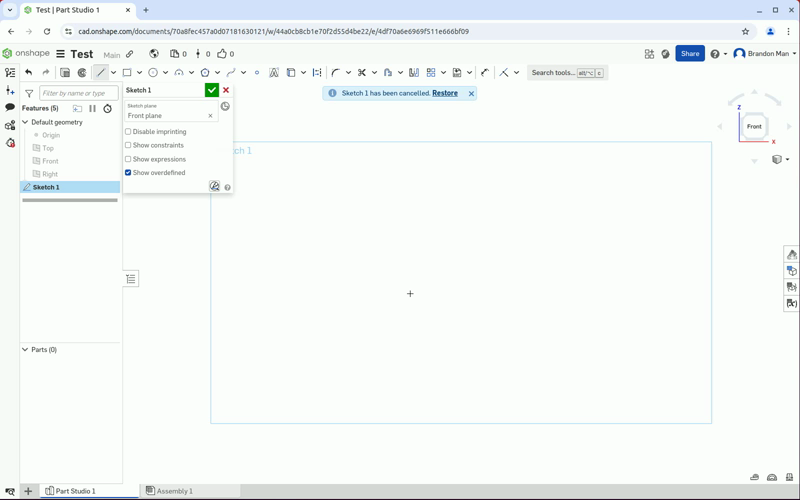
click(410, 293)
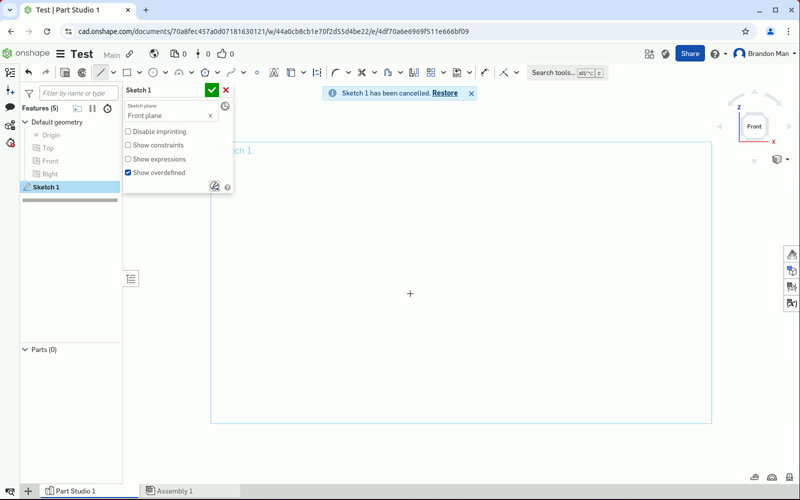
key_up(shift)
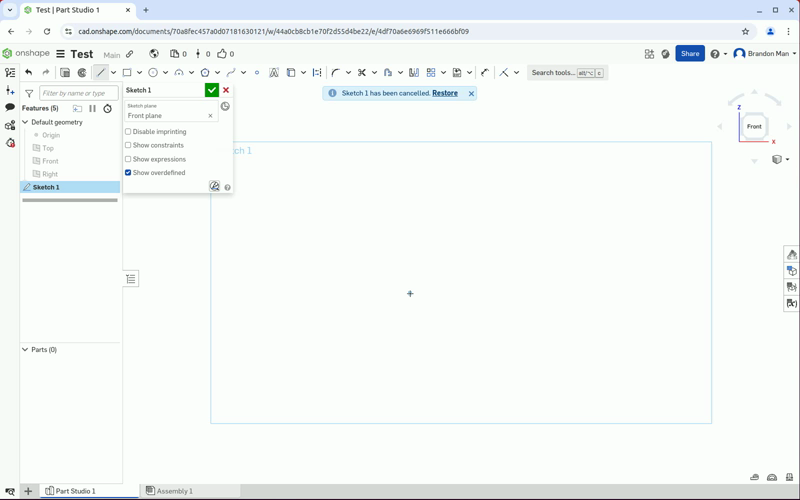
key_down(shift)
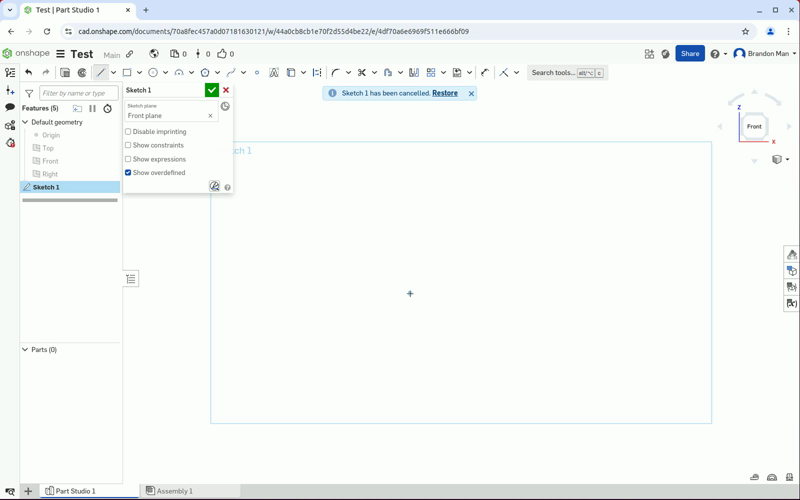
mouse_move(440, 293)
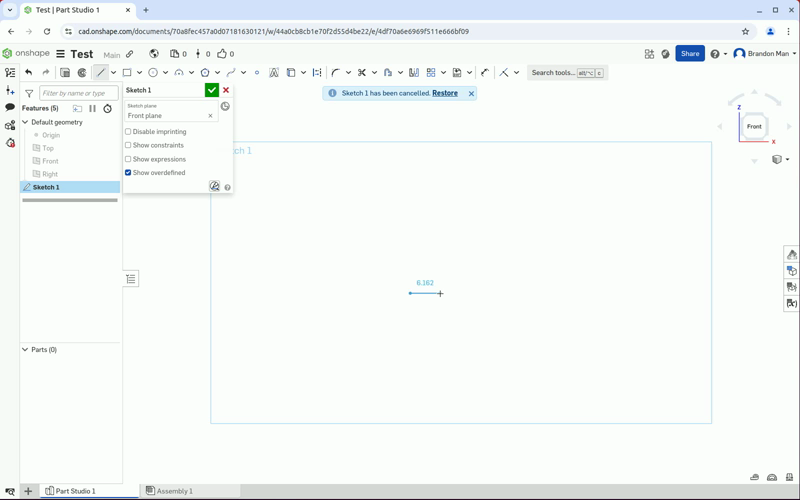
mouse_move(419, 293)
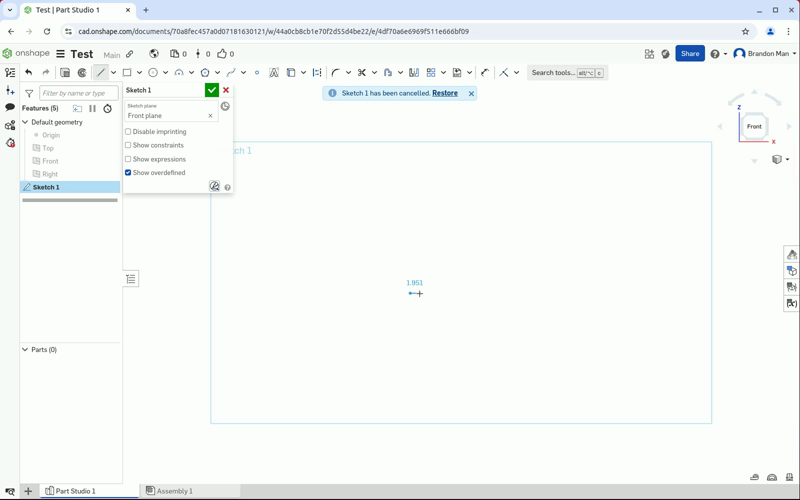
click(419, 293)
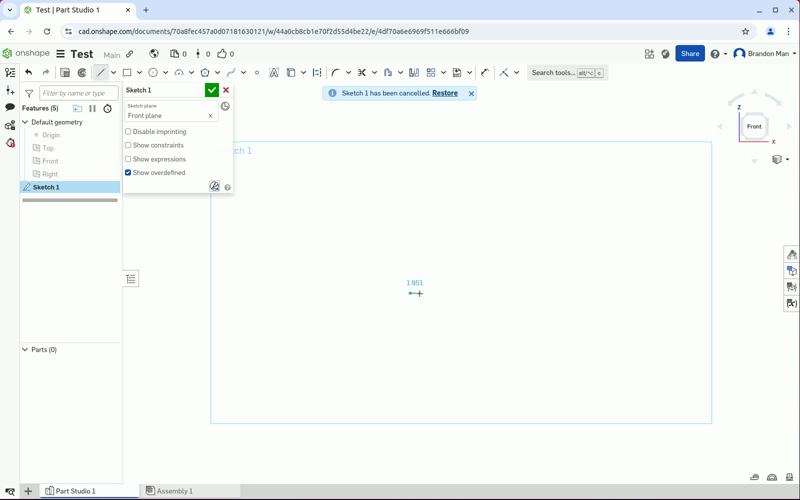
key_up(shift)
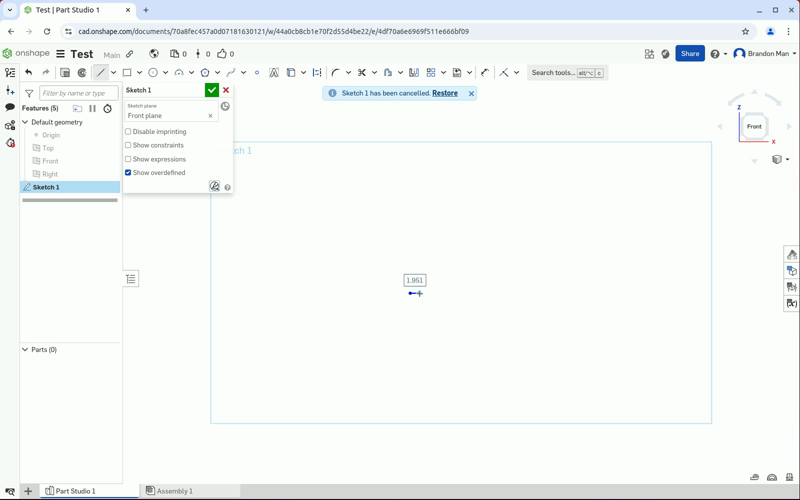
key_down(shift)
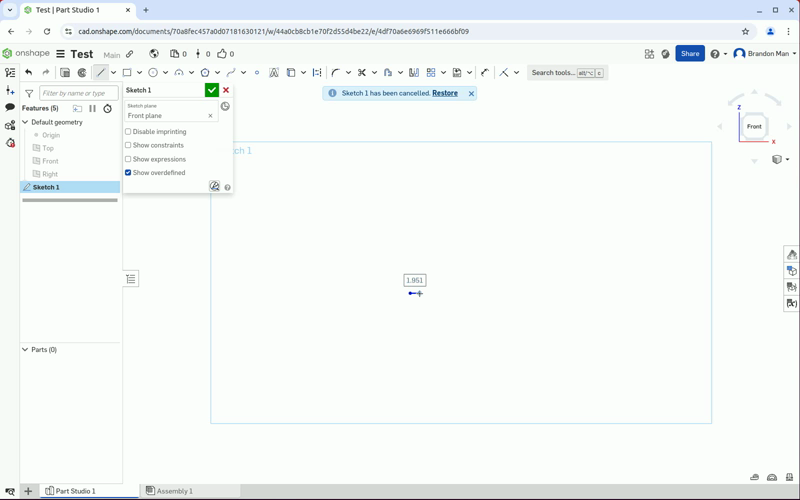
mouse_move(419, 184)
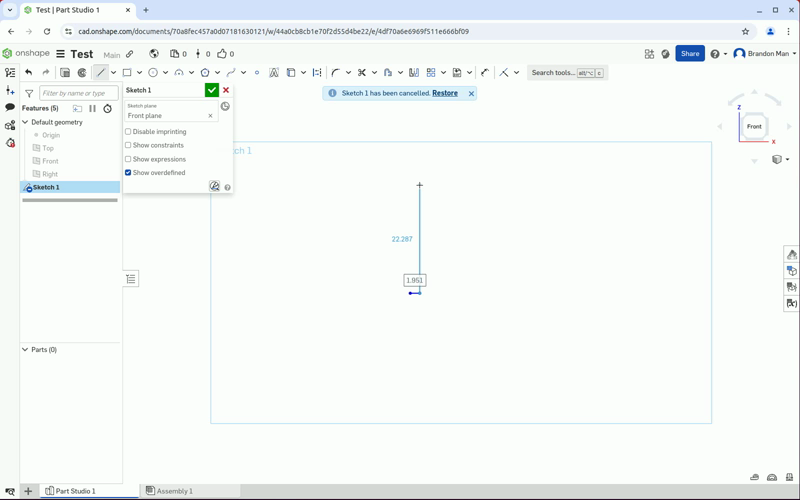
click(419, 184)
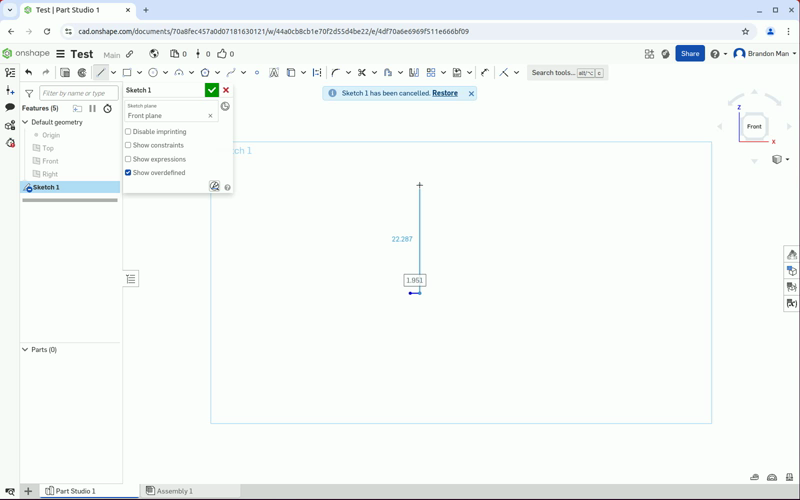
key_up(shift)
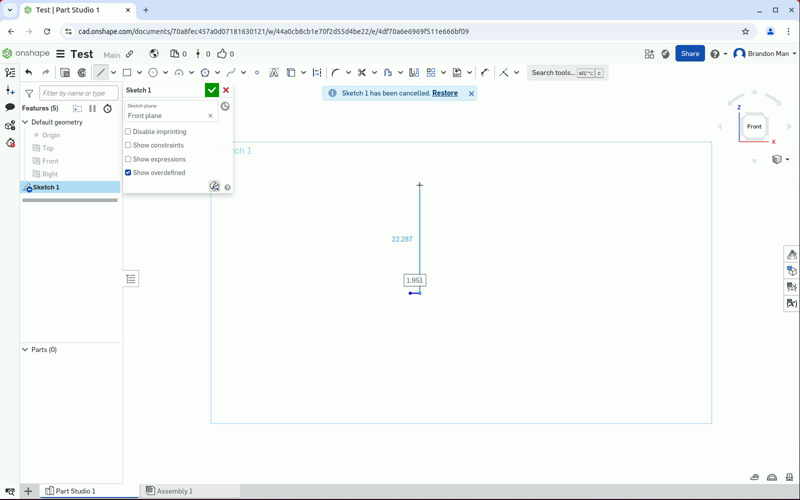
key_down(shift)
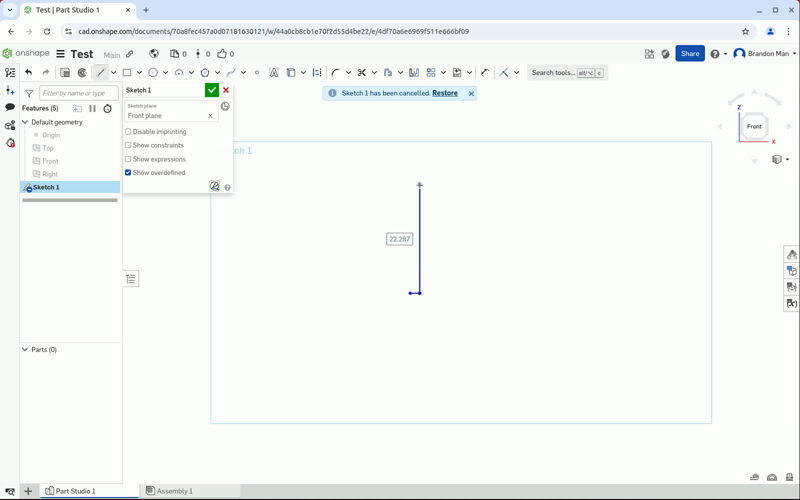
mouse_move(449, 184)
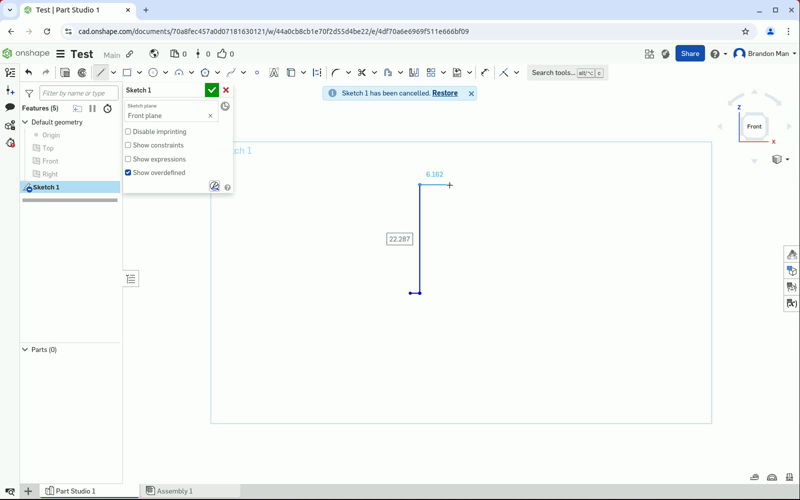
mouse_move(410, 184)
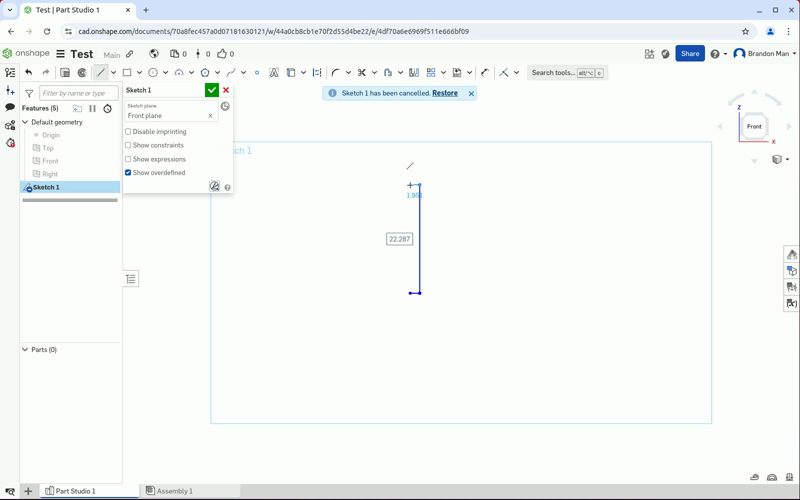
click(410, 184)
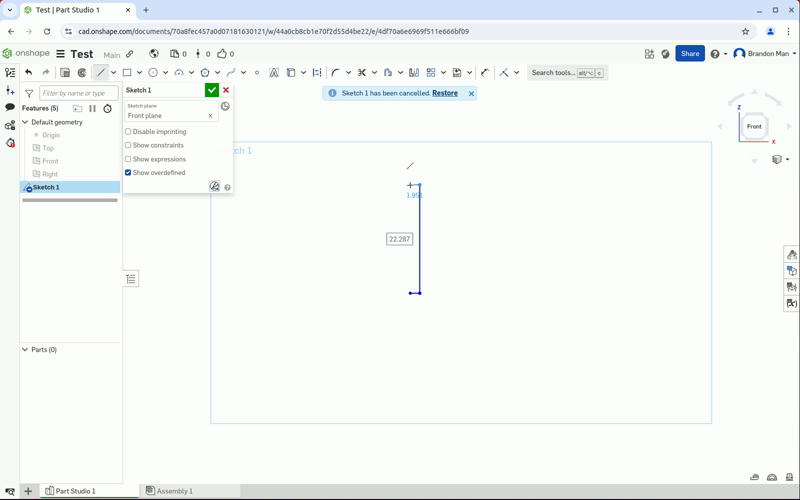
key_up(shift)
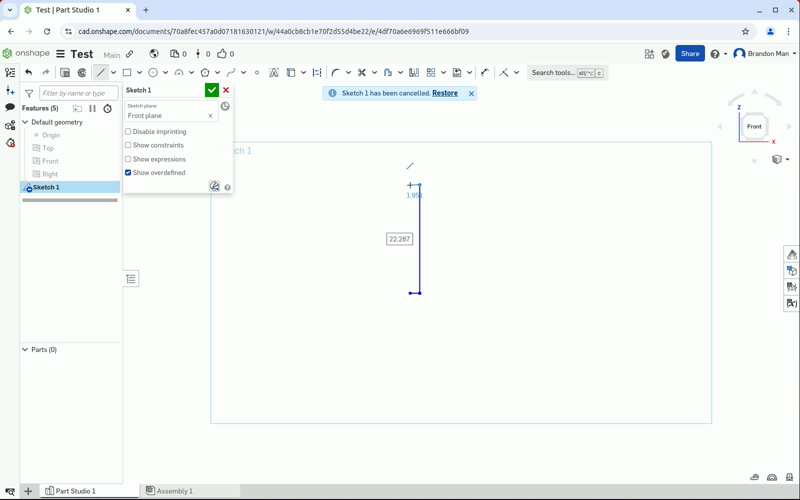
key_down(shift)
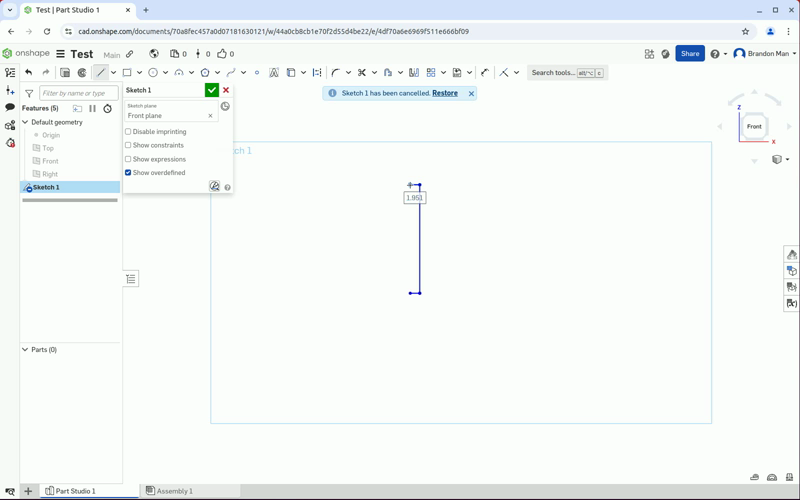
mouse_move(410, 293)
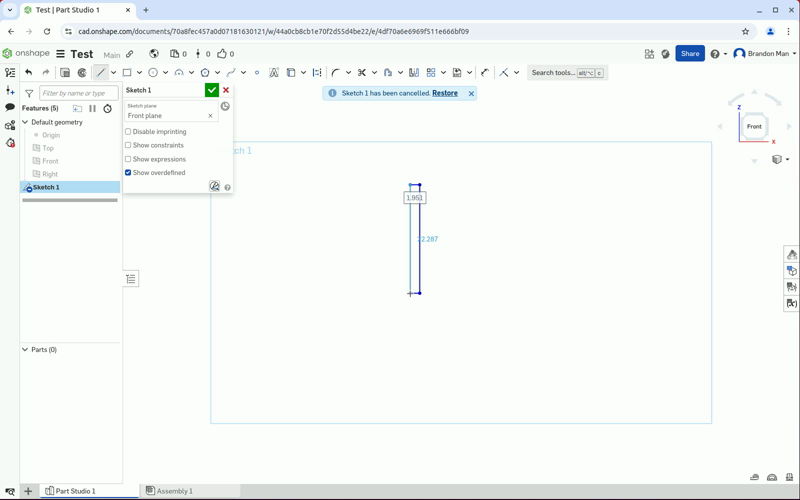
key_up(shift)
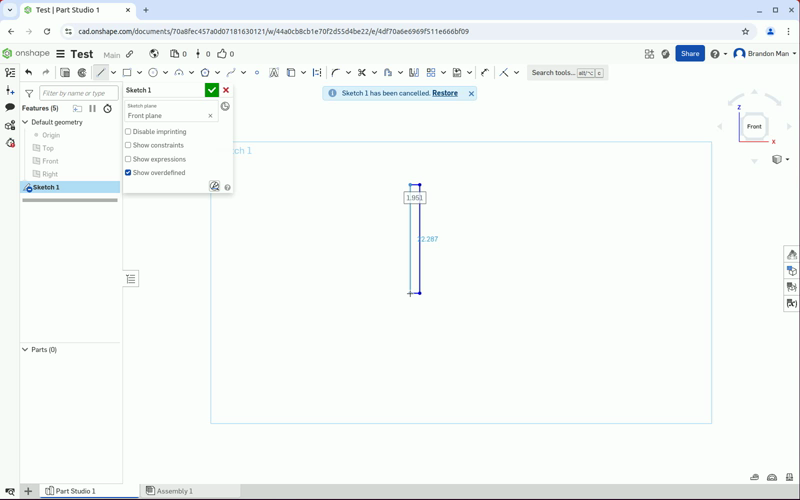
click(410, 293)
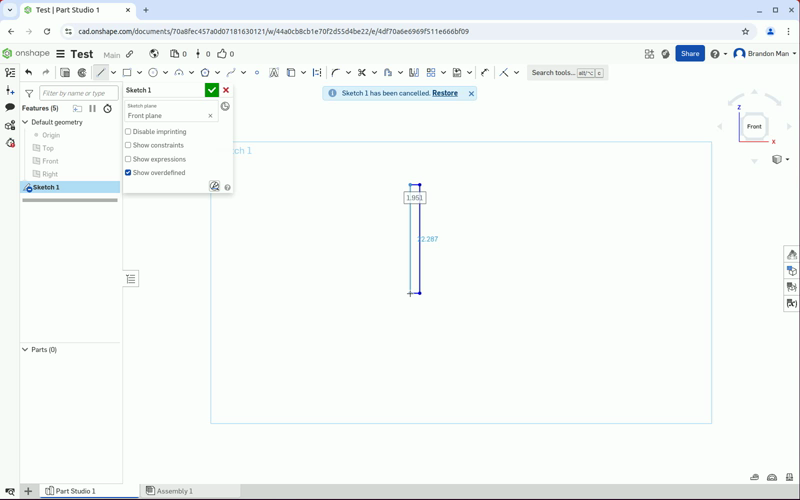
key(esc)
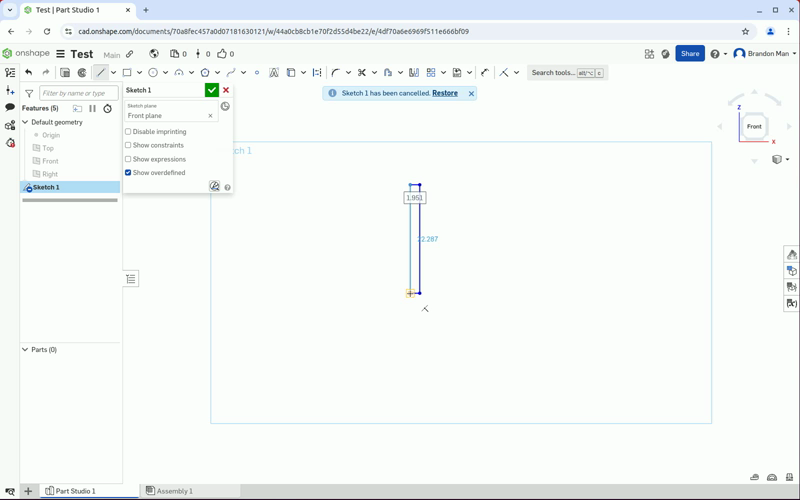
mouse_move(413, 187)
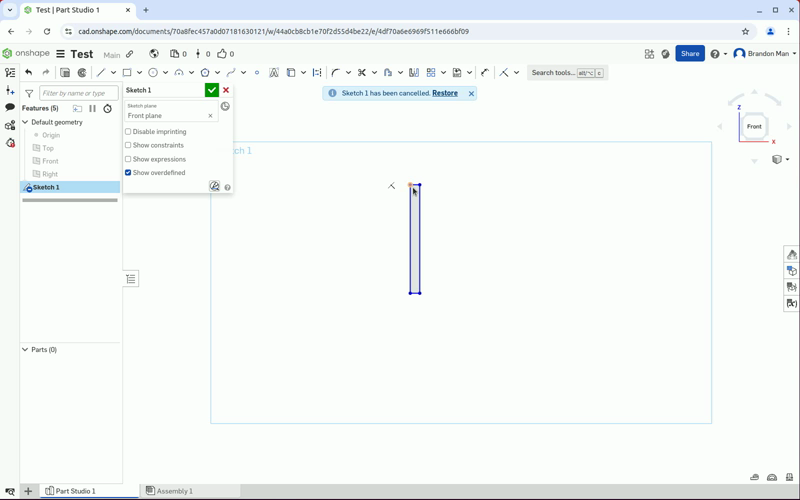
scroll(6)
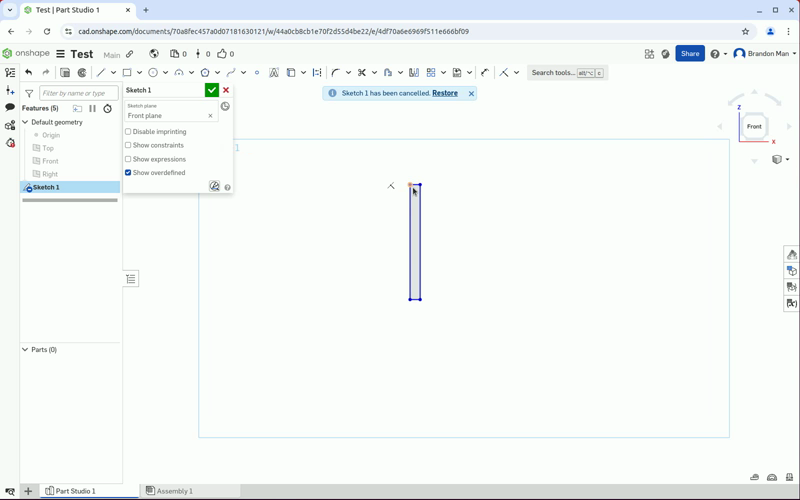
scroll(6)
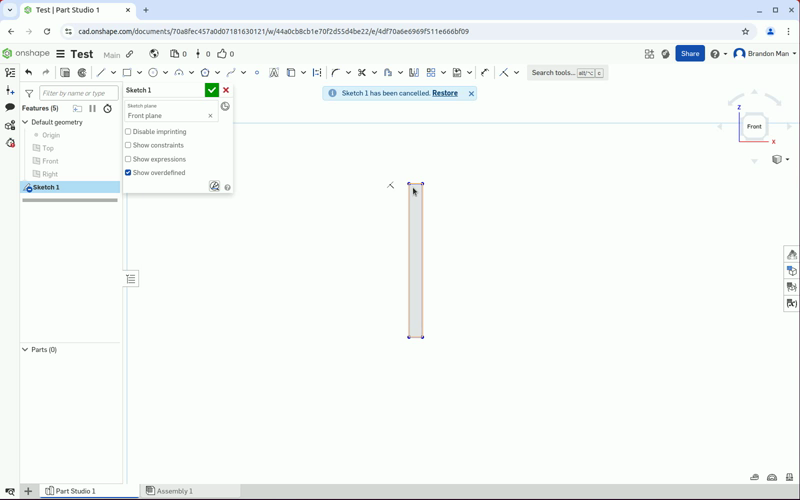
scroll(6)
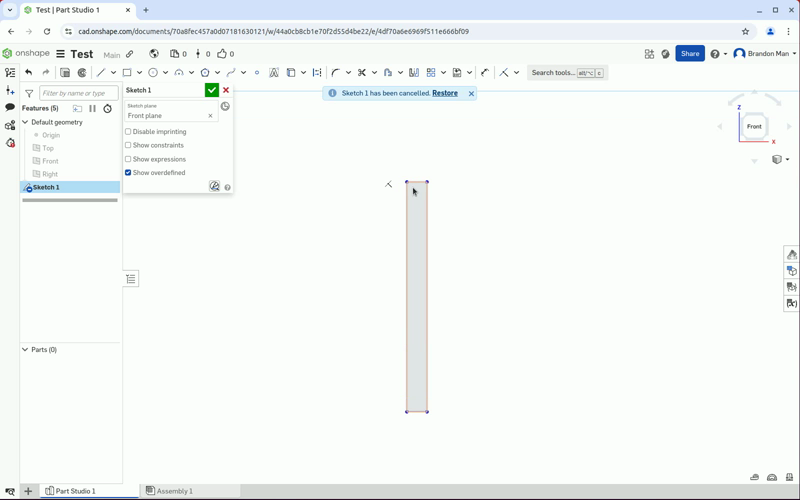
scroll(6)
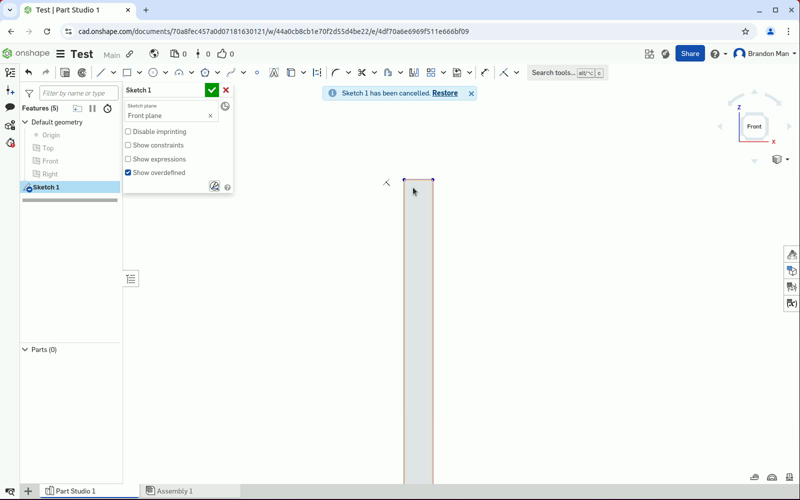
scroll(6)
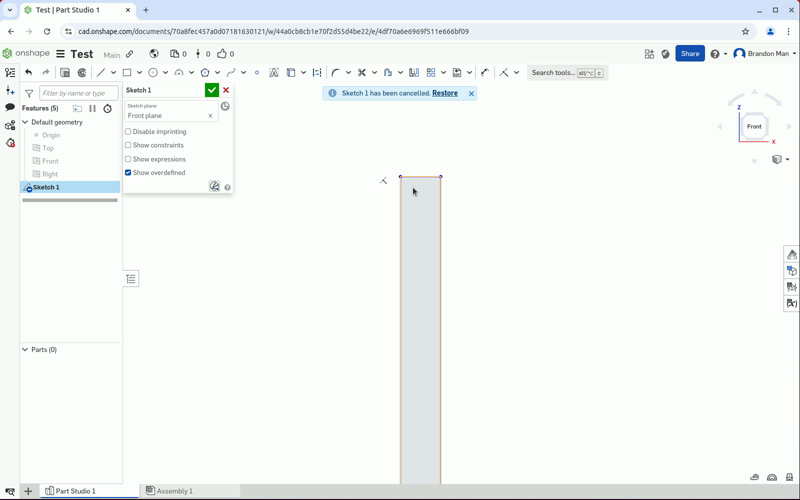
scroll(6)
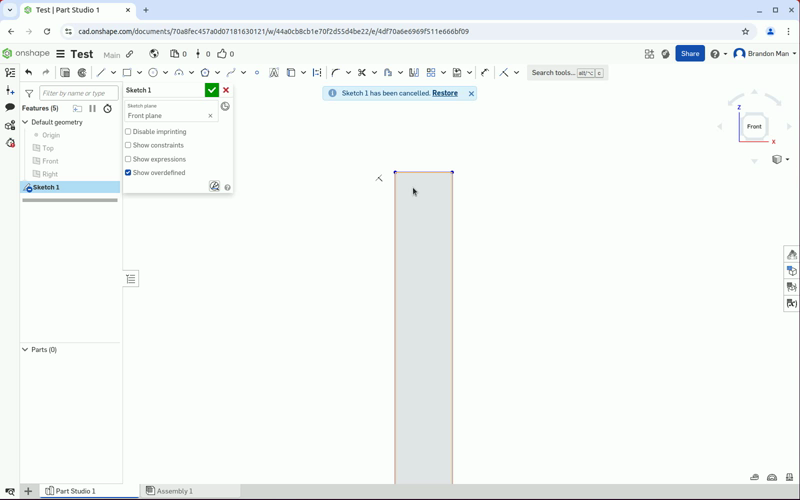
scroll(6)
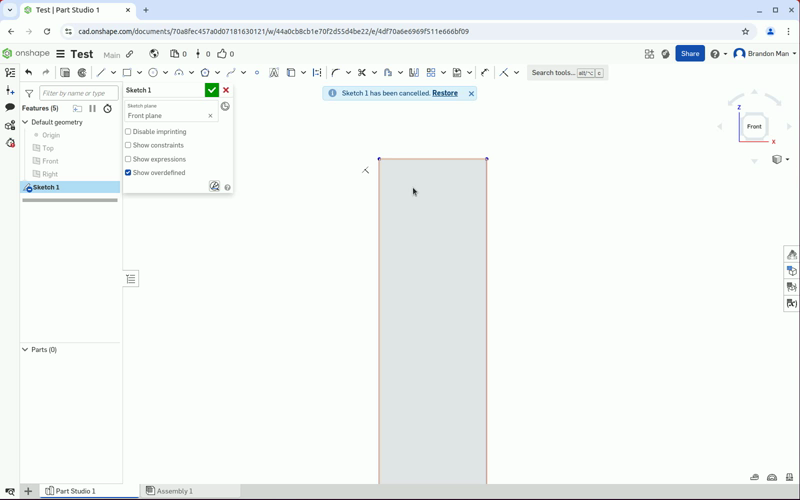
click(413, 187)
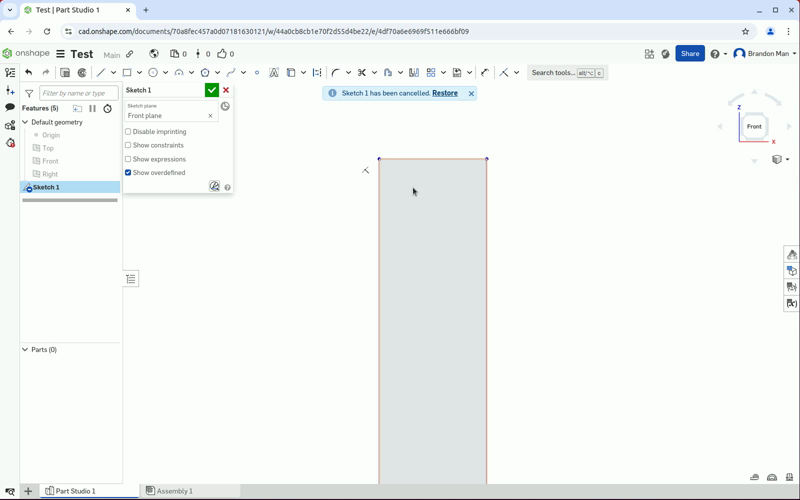
scroll(-6)
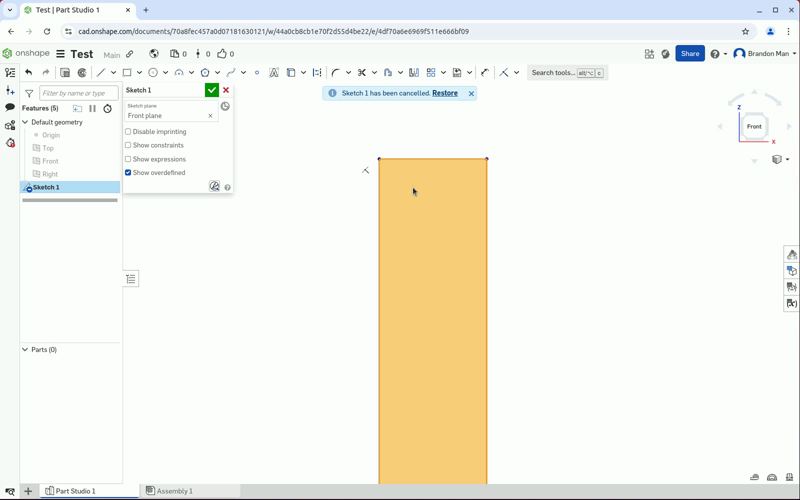
scroll(-6)
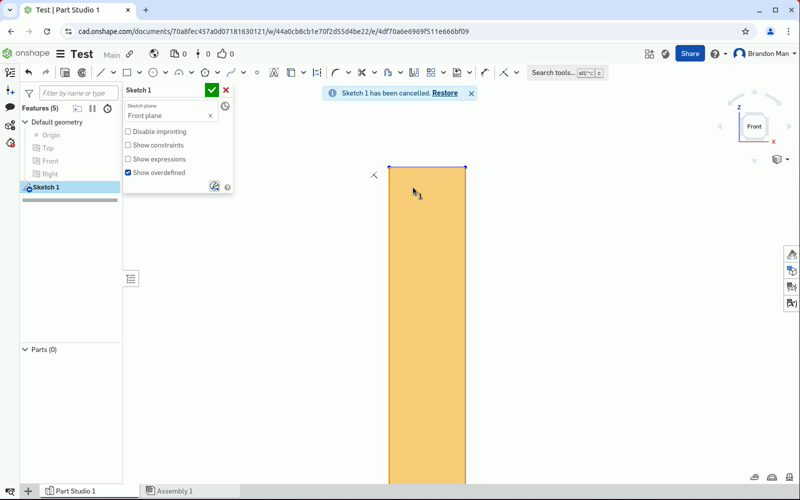
scroll(-6)
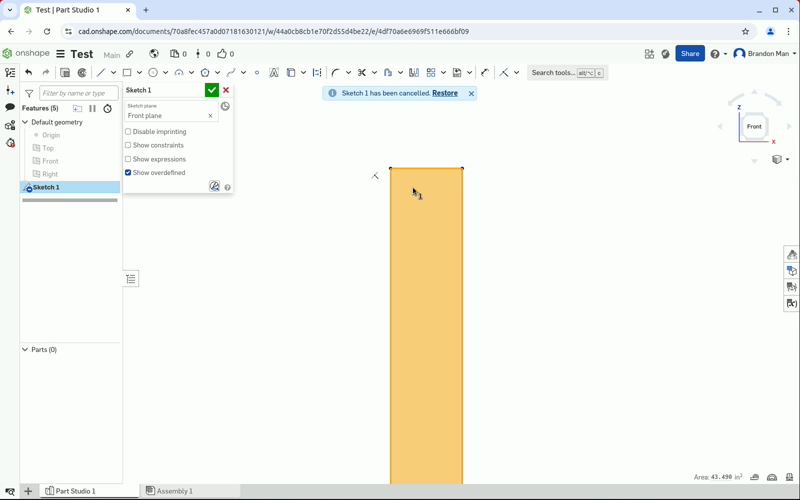
scroll(-6)
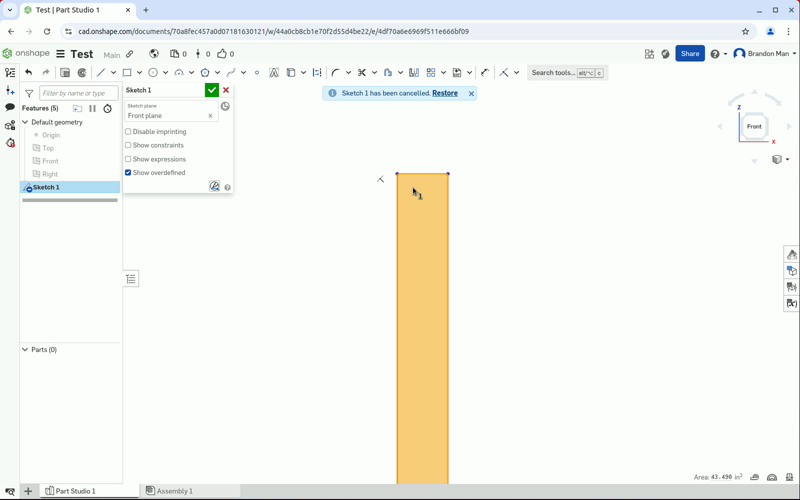
scroll(-6)
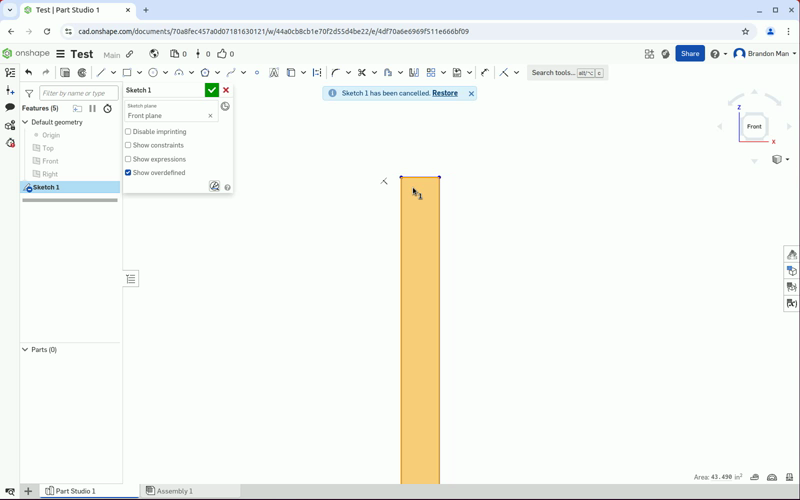
scroll(-6)
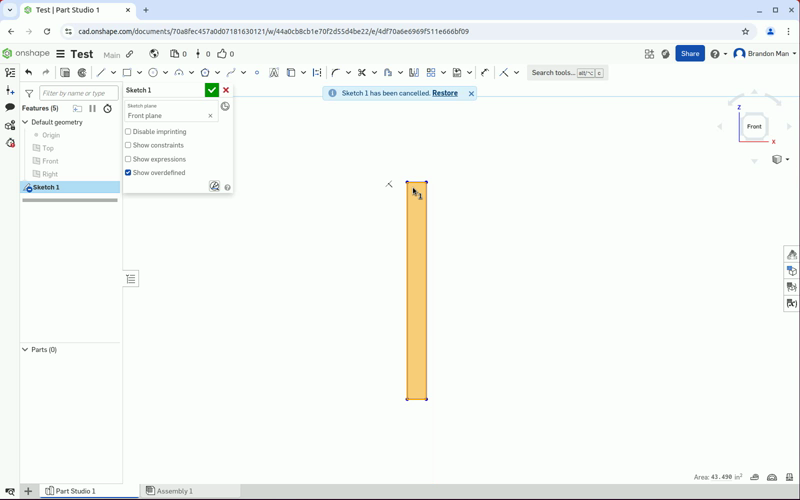
scroll(-6)
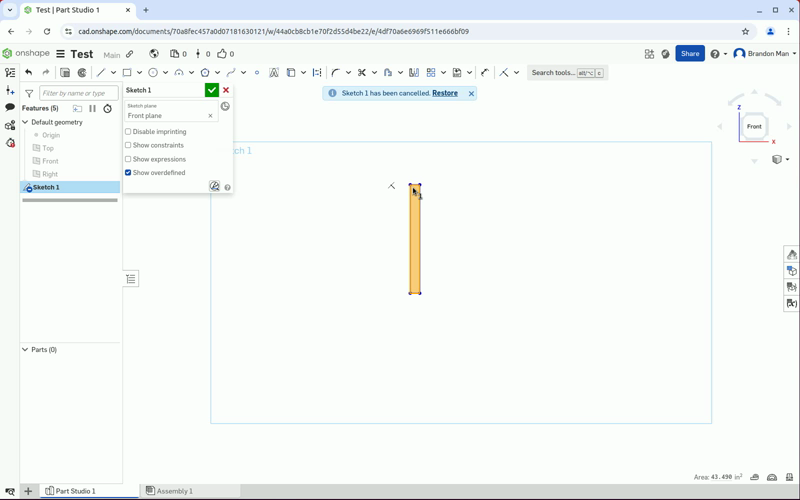
mouse_move(73, 352)
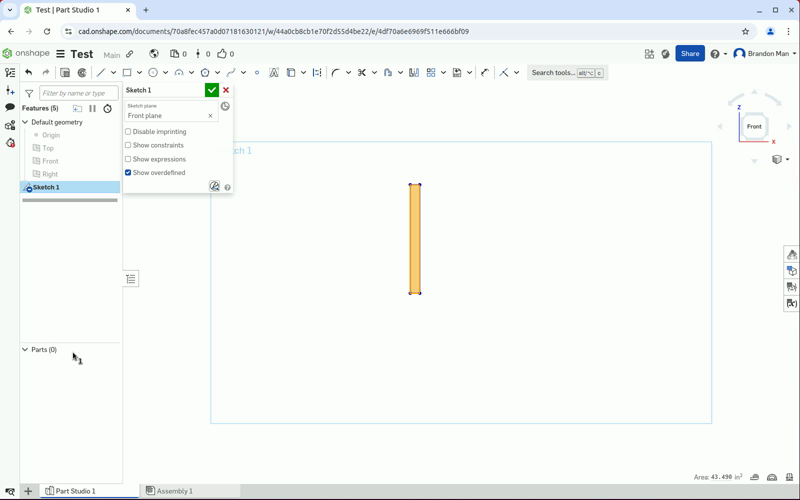
key(shift+y)
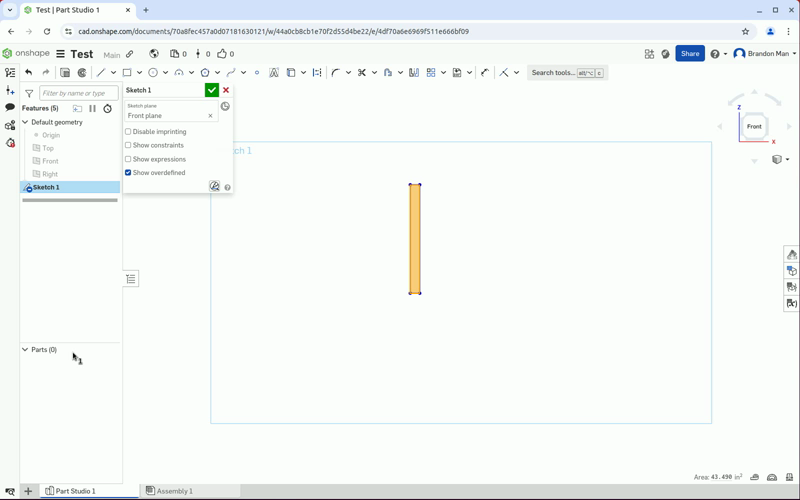
key(shift+e)
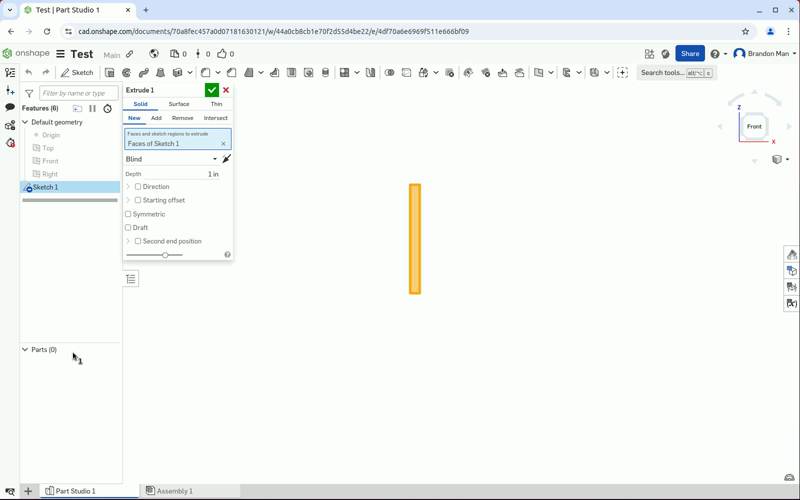
mouse_move(143, 106)
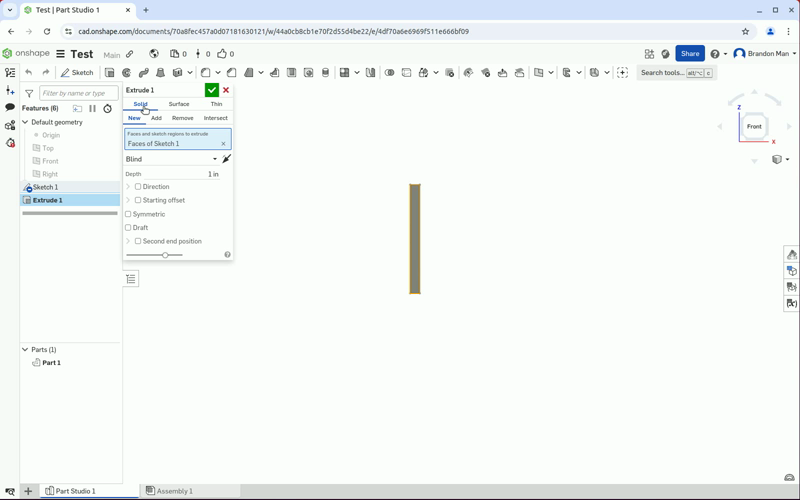
click(143, 106)
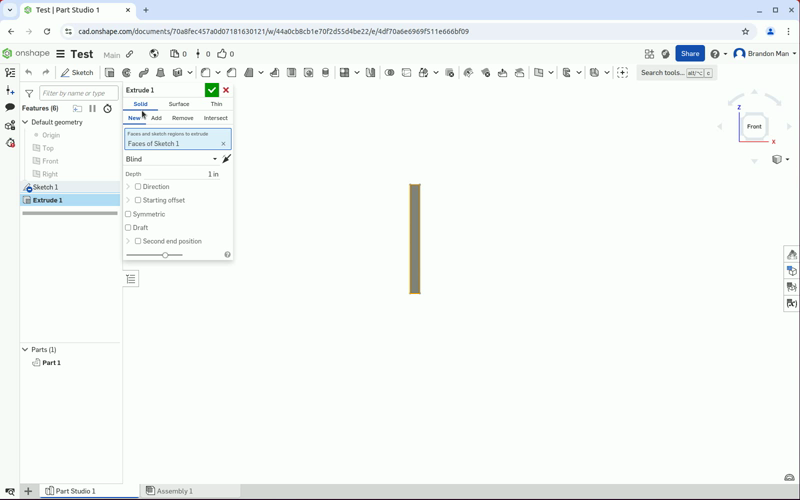
mouse_move(137, 120)
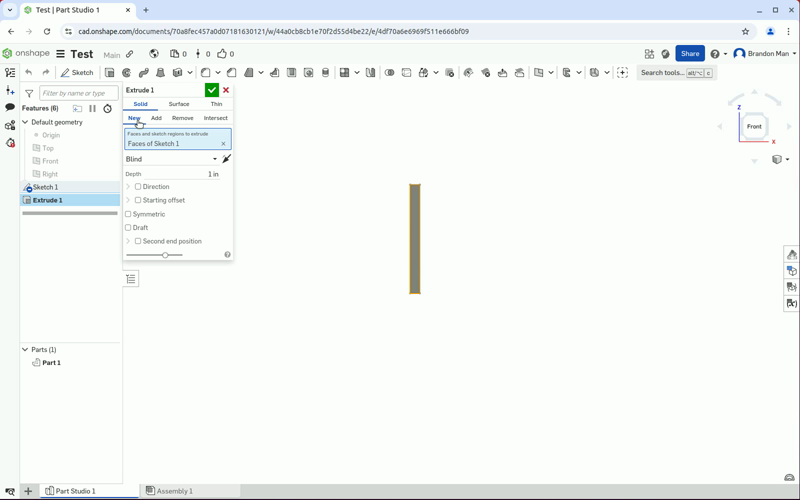
click(137, 120)
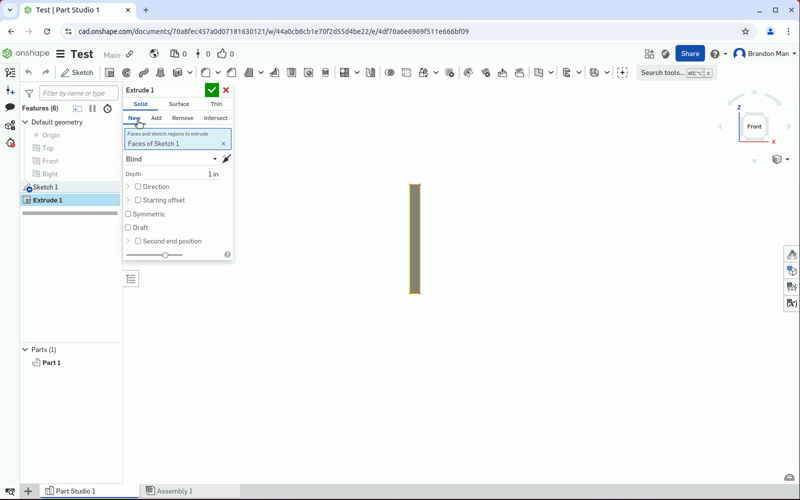
key(tab, 4)
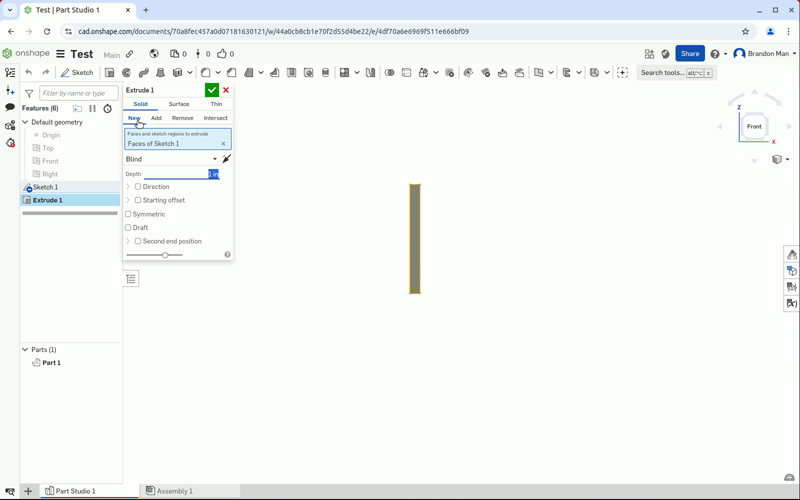
text(-0.722)
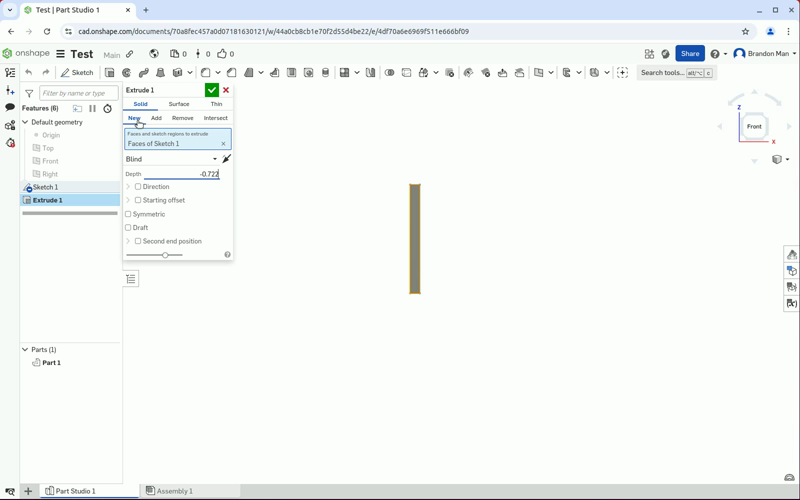
key(enter)
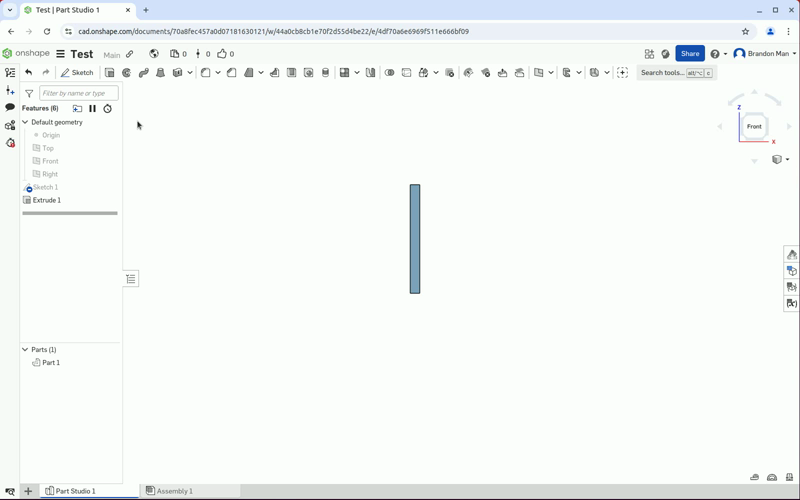
key(shift+h)
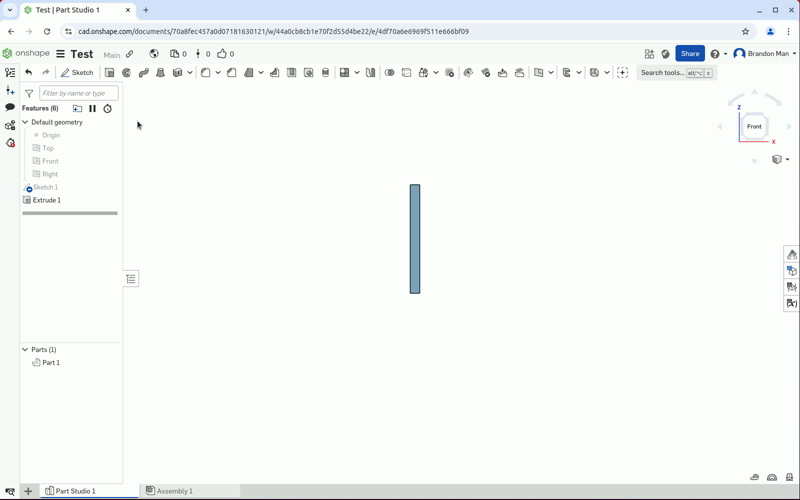
key(shift+h)
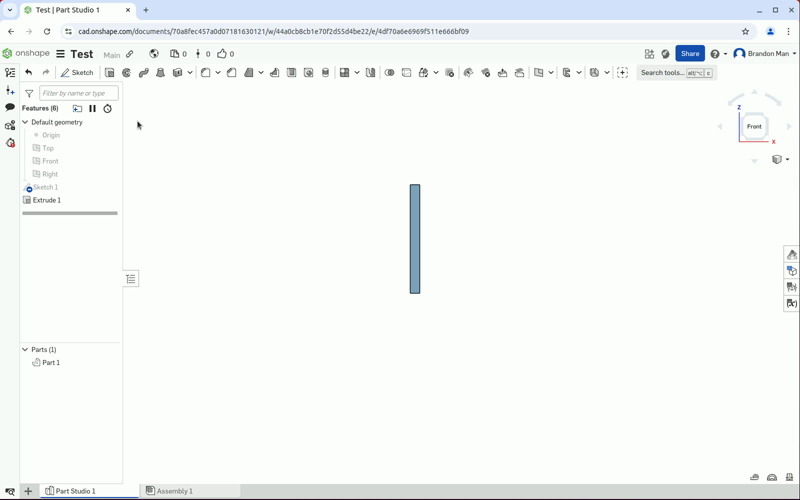
mouse_move(73, 189)
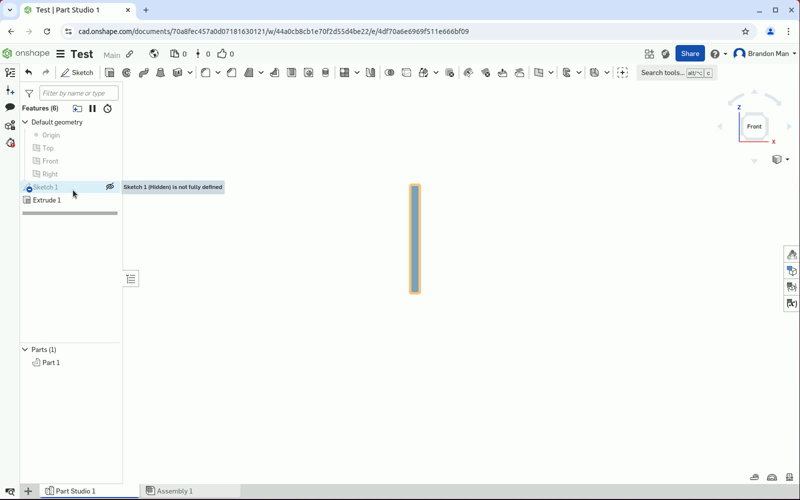
click(73, 189)
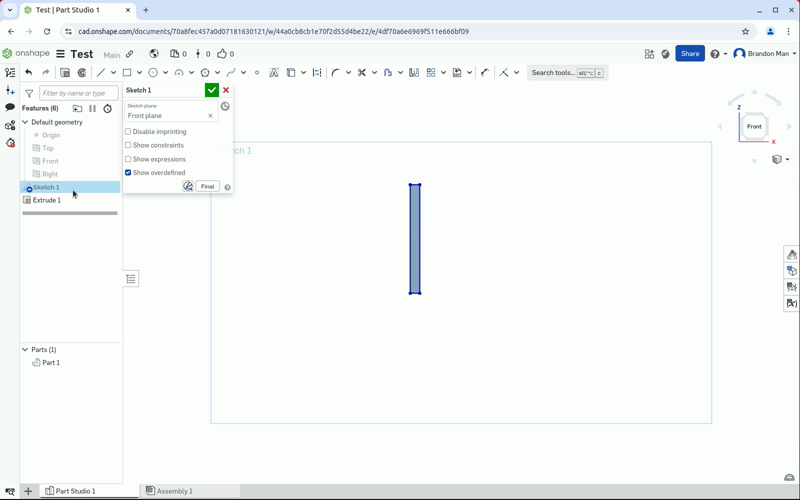
mouse_move(229, 92)
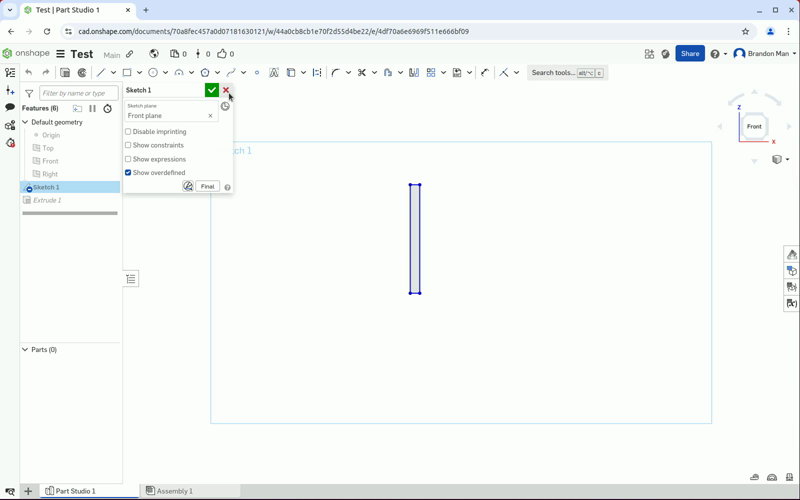
click(229, 92)
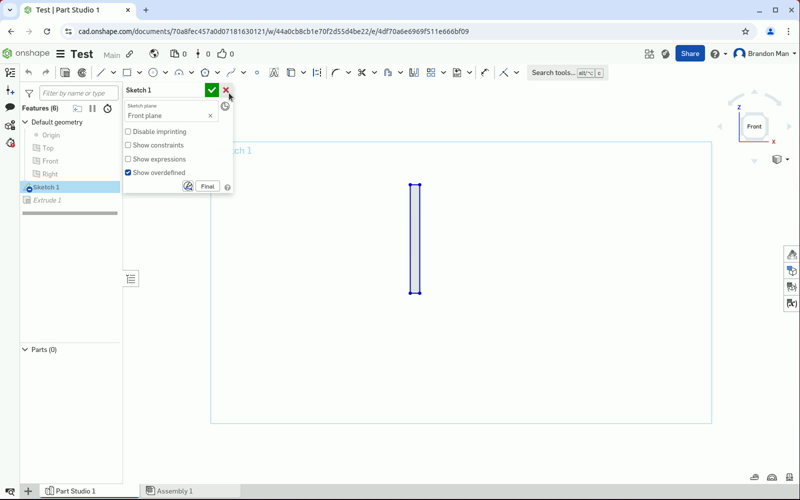
key(shift+s)
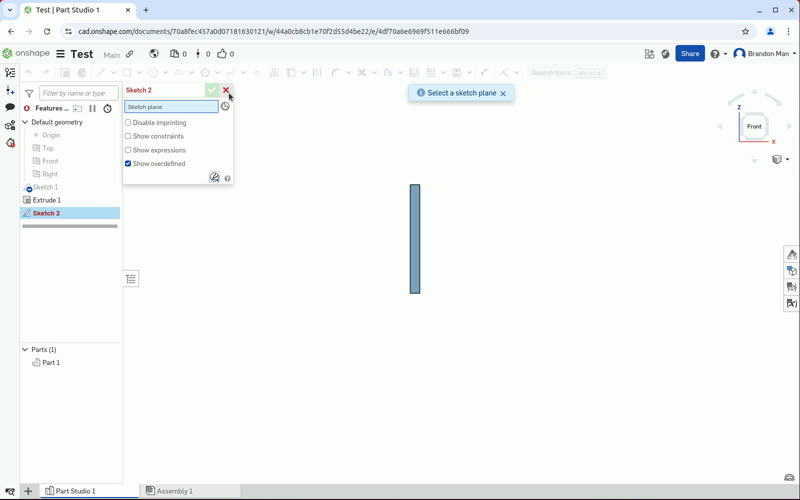
mouse_move(73, 163)
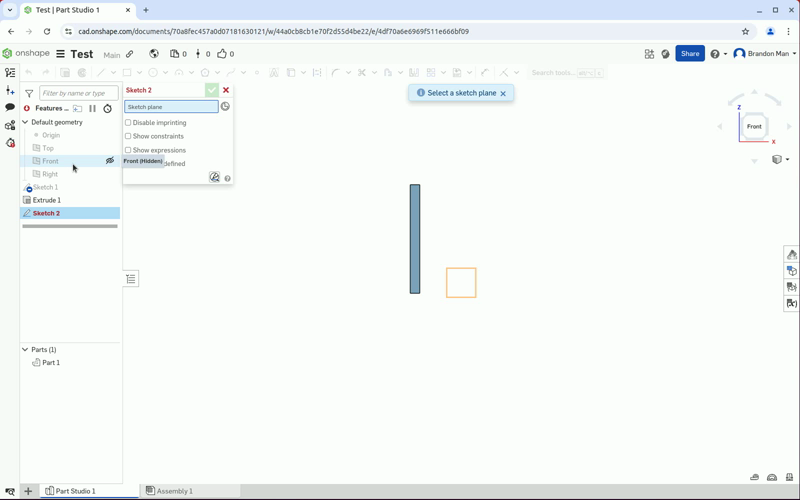
click(73, 163)
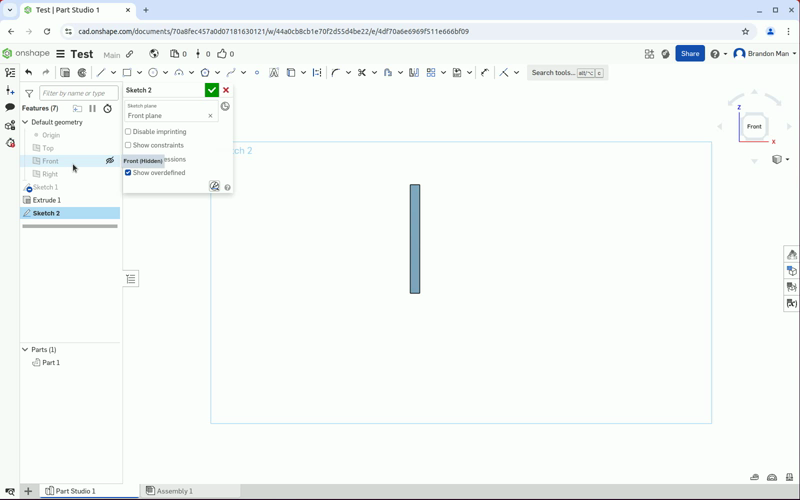
mouse_move(73, 352)
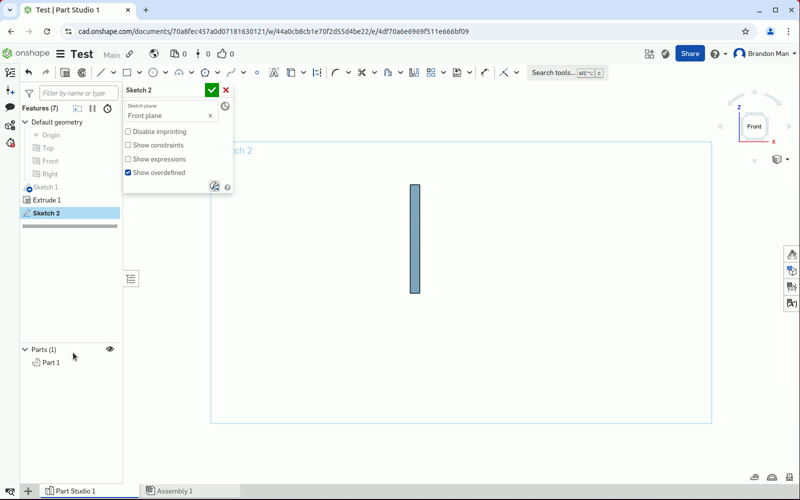
key(y)
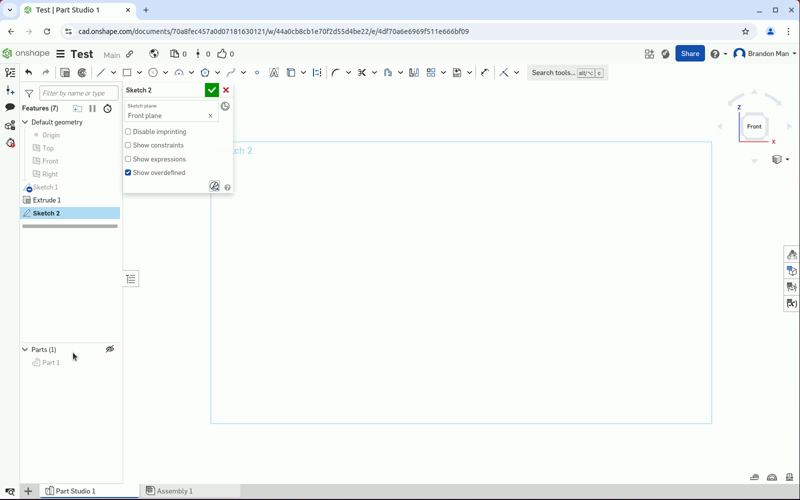
key(l)
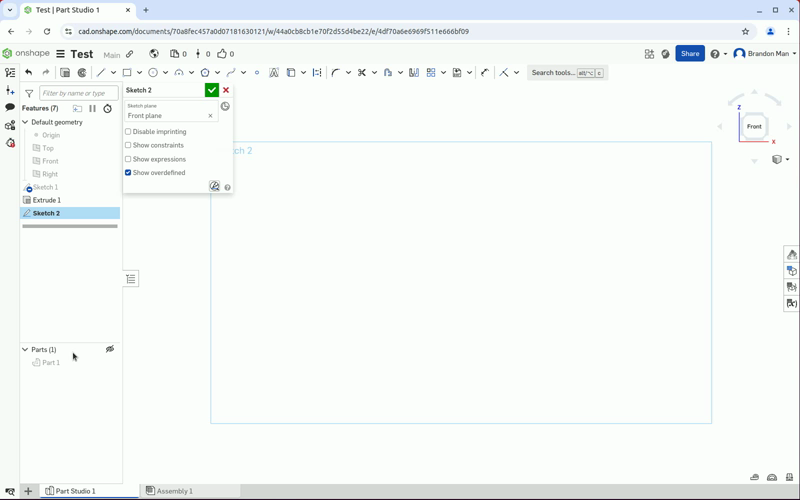
key_down(shift)
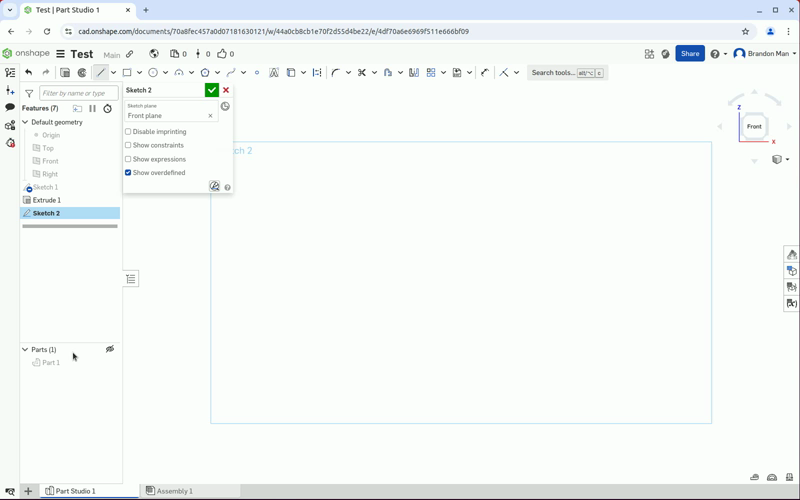
mouse_move(399, 297)
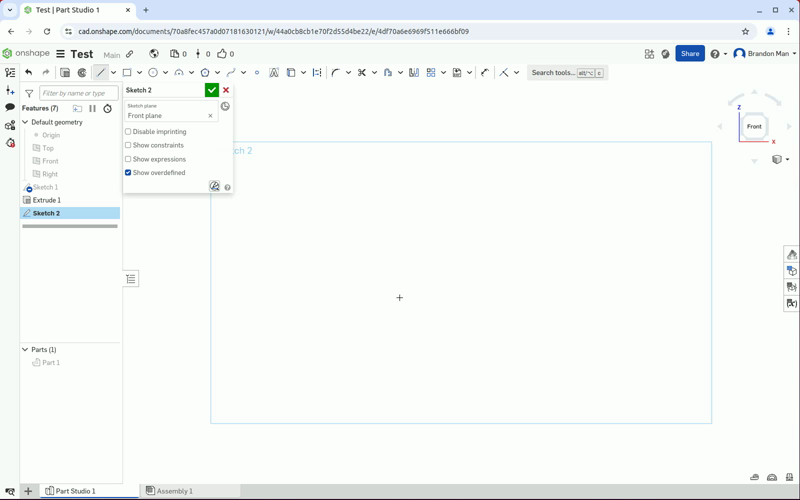
click(399, 297)
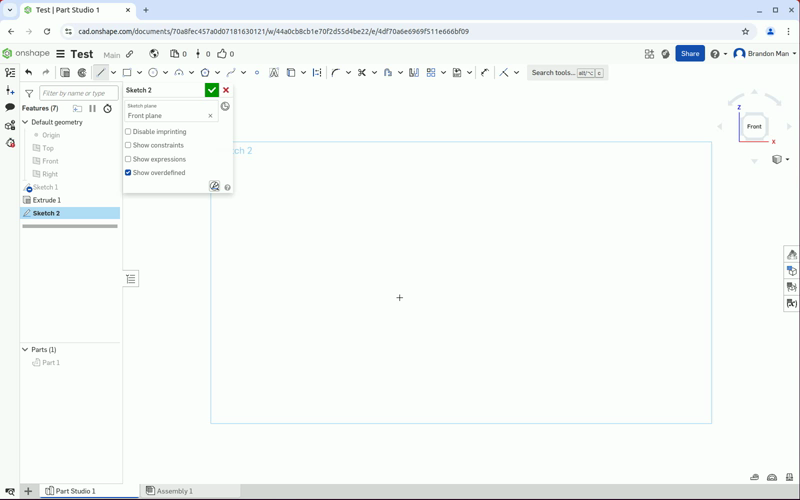
key_up(shift)
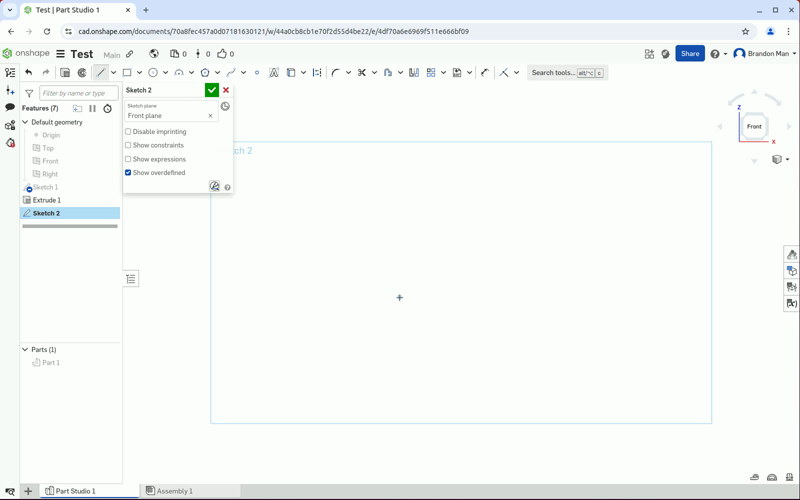
key_down(shift)
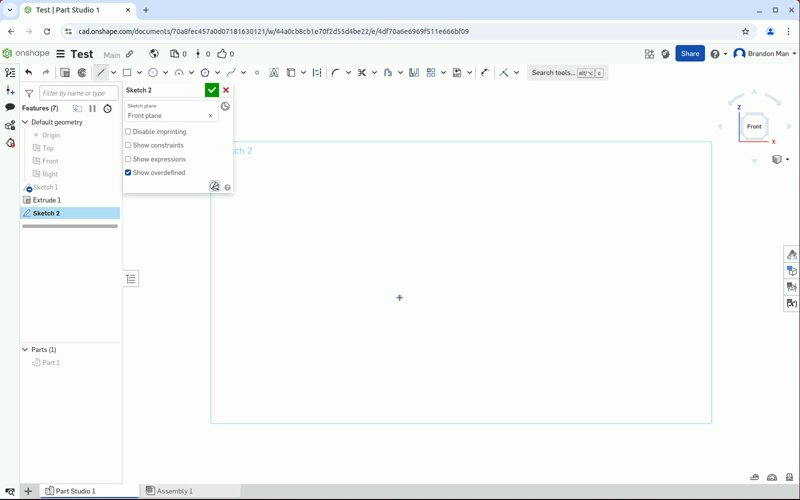
mouse_move(429, 297)
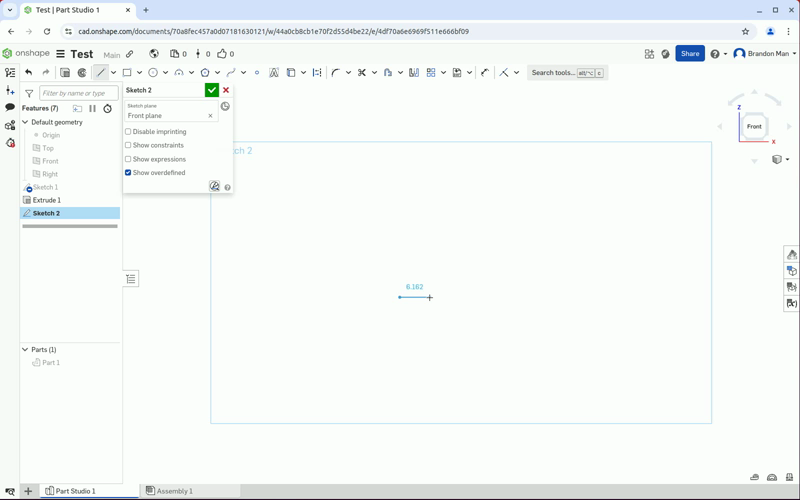
mouse_move(426, 297)
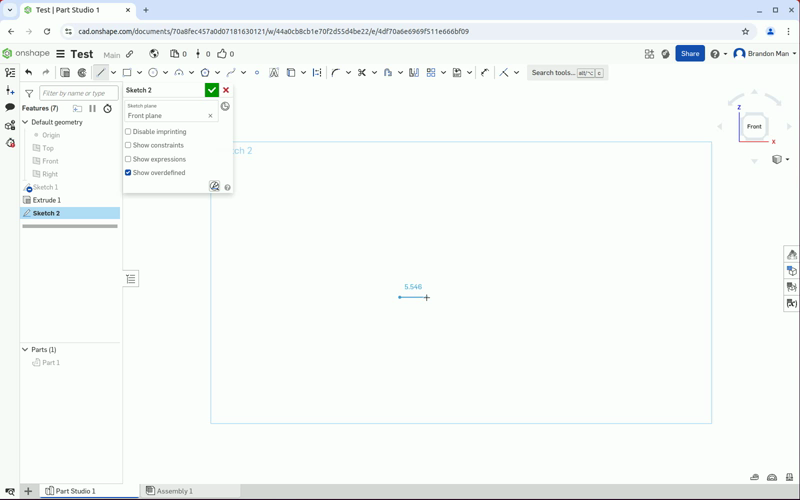
click(426, 297)
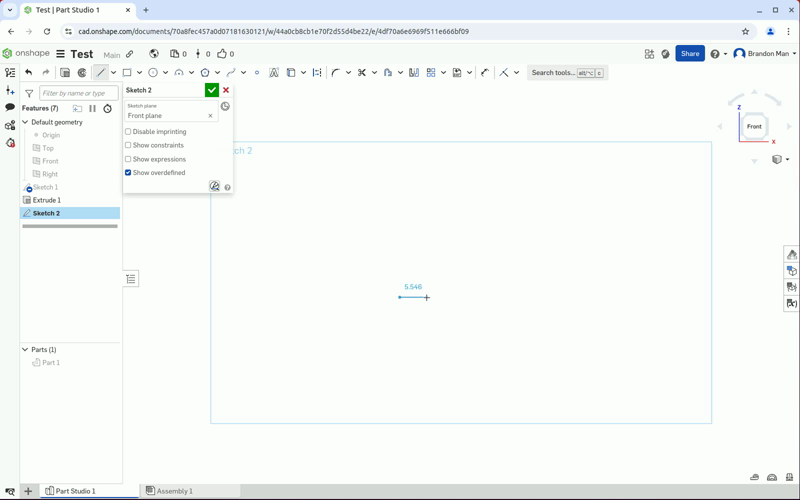
key_up(shift)
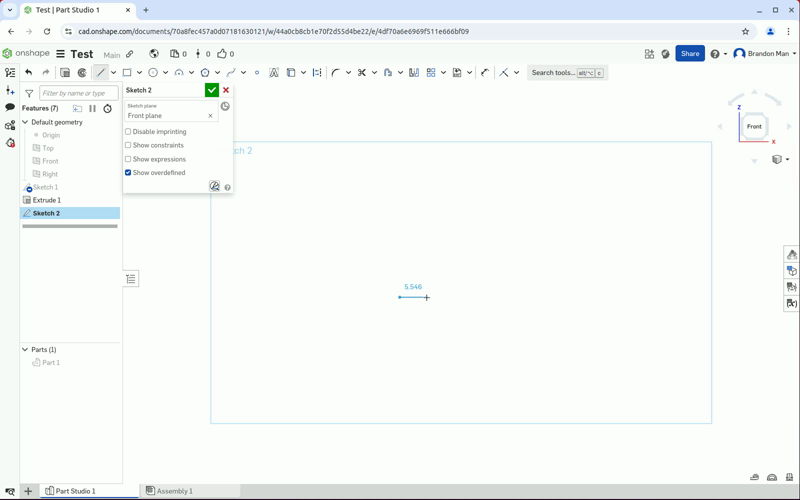
key_down(shift)
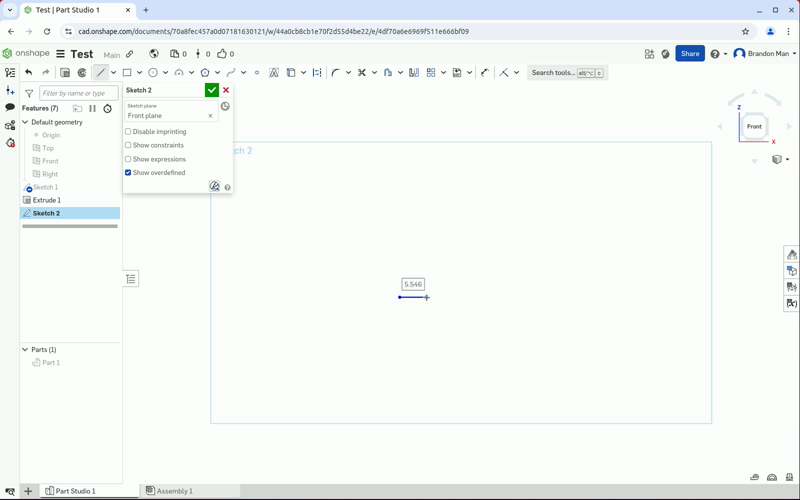
mouse_move(426, 209)
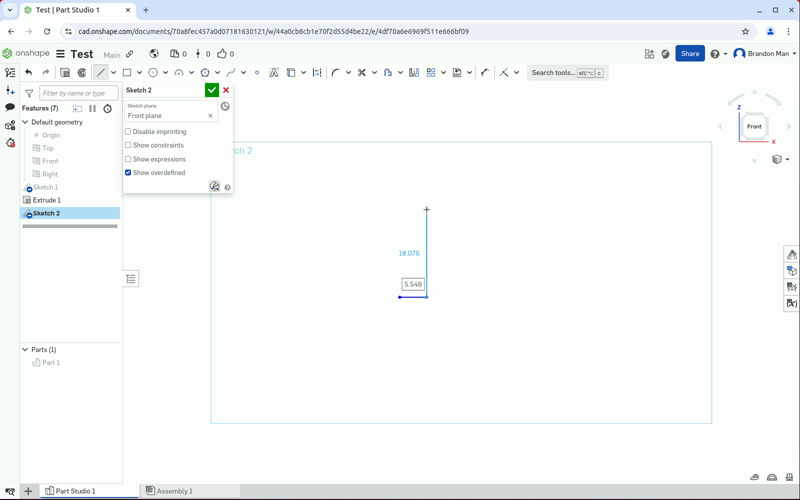
click(426, 209)
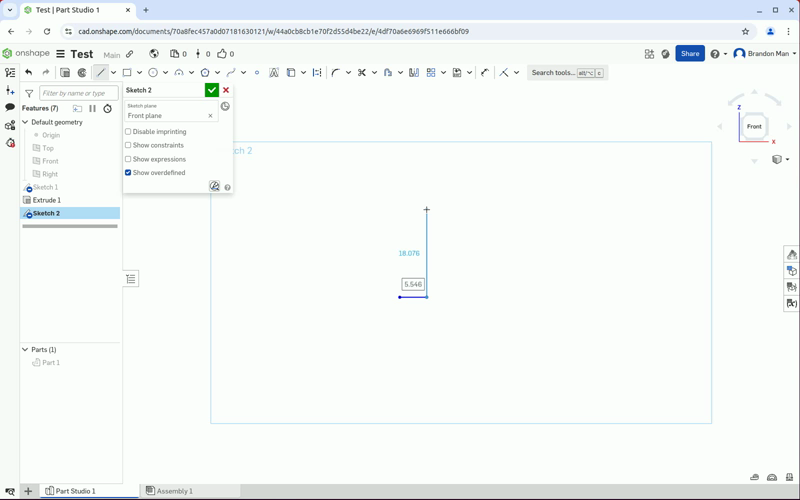
key_up(shift)
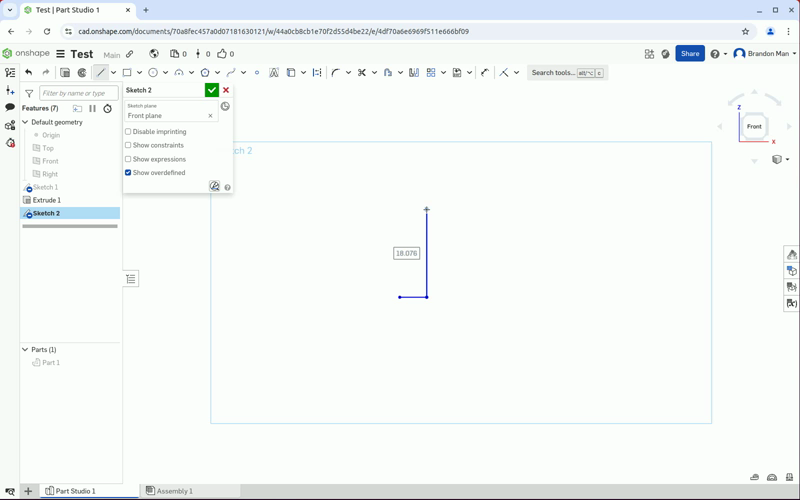
key_down(shift)
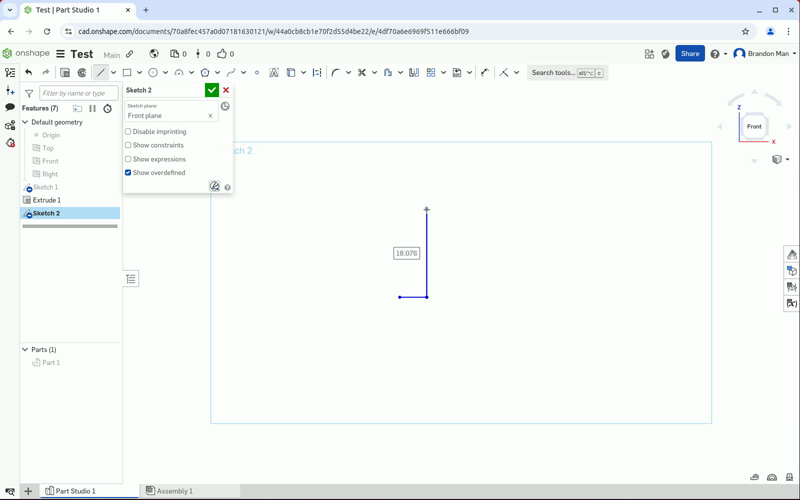
mouse_move(456, 209)
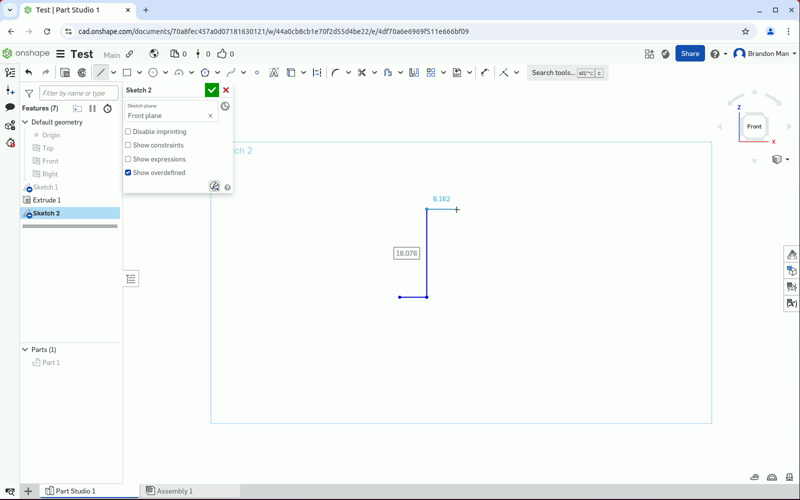
mouse_move(426, 206)
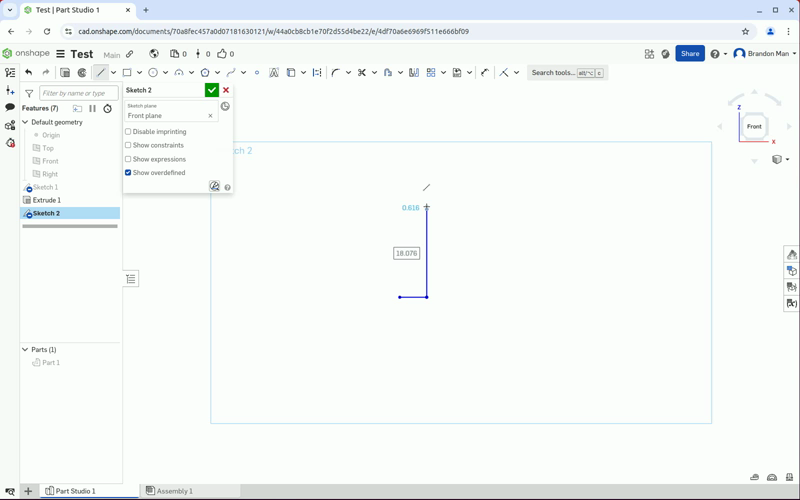
scroll(6)
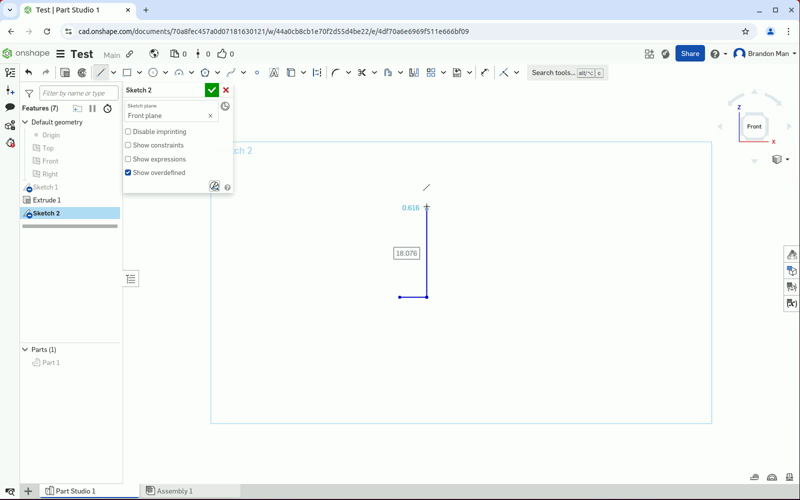
scroll(6)
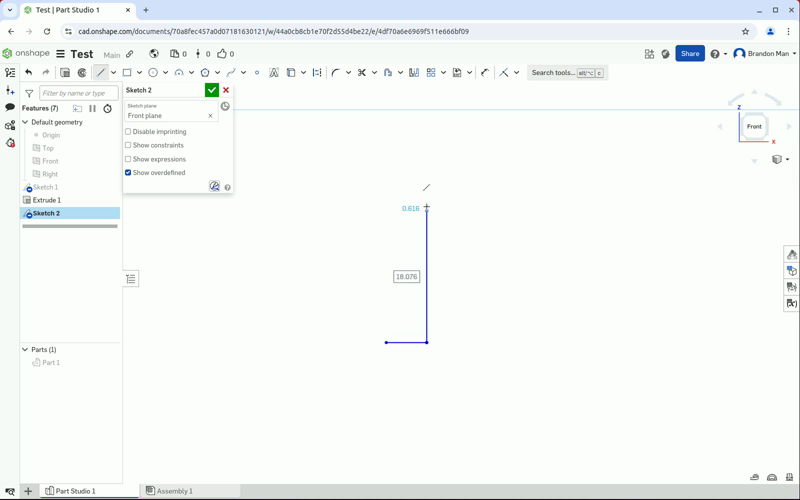
scroll(6)
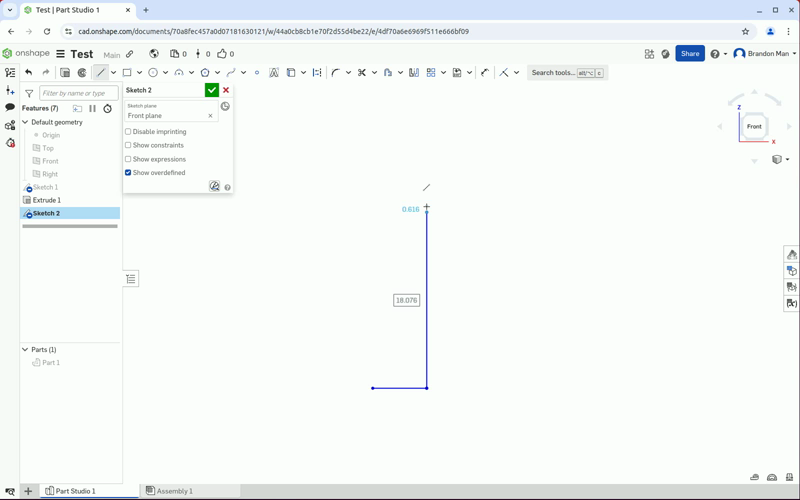
scroll(6)
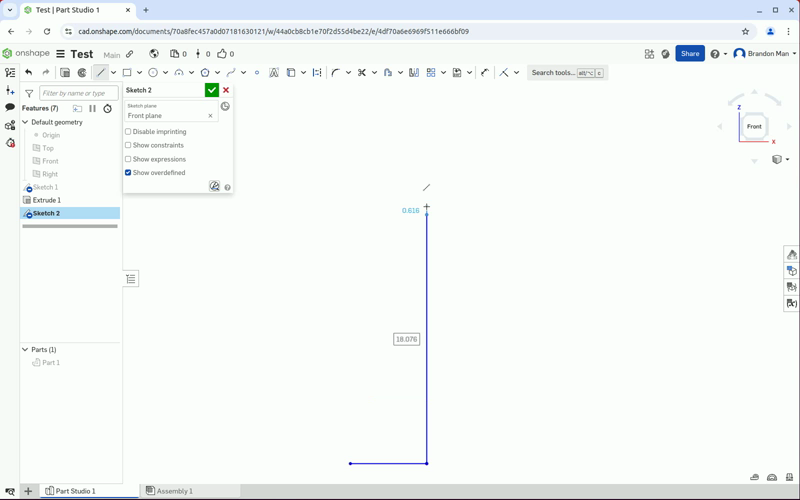
scroll(6)
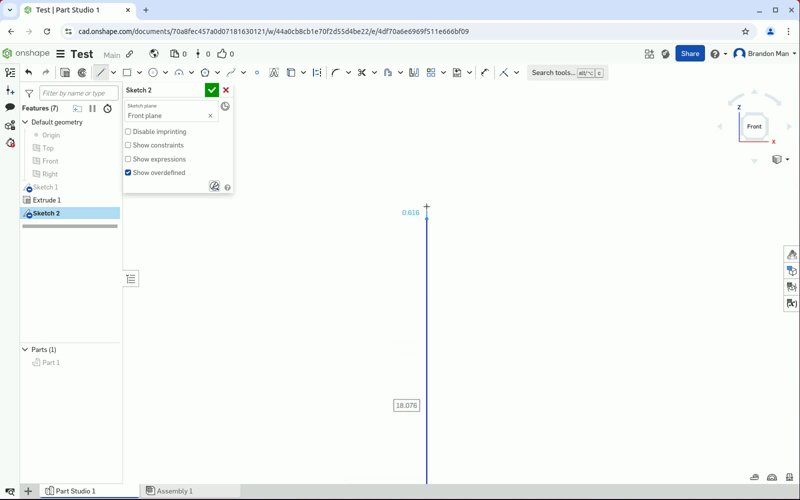
scroll(6)
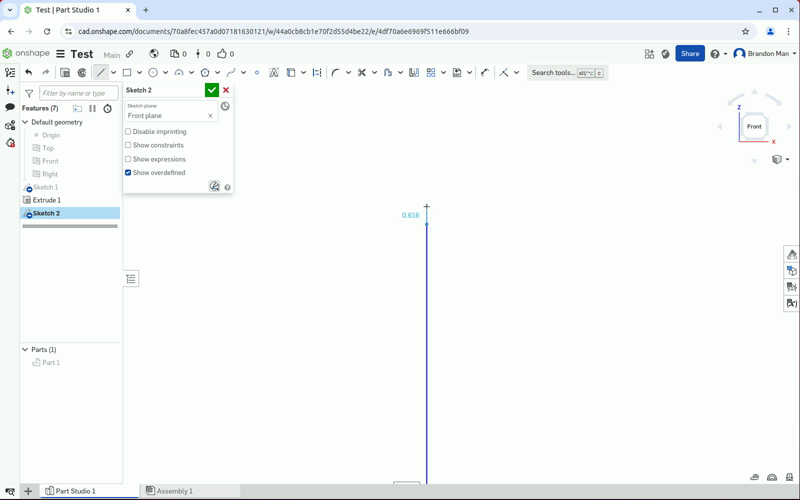
scroll(6)
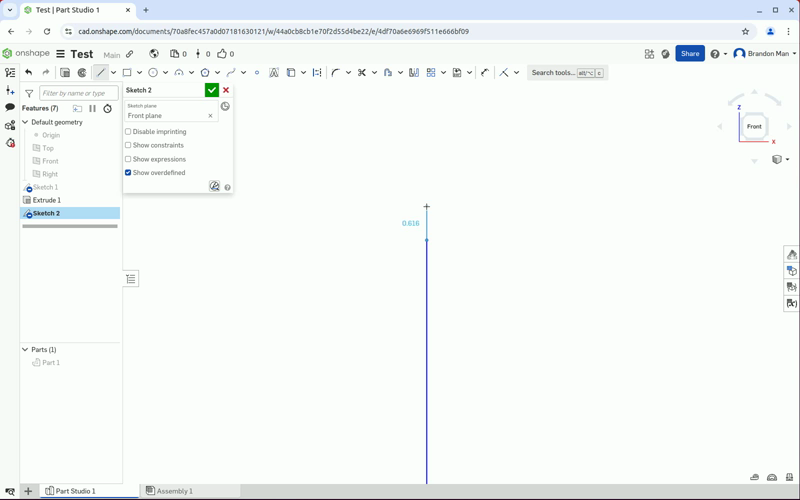
click(426, 206)
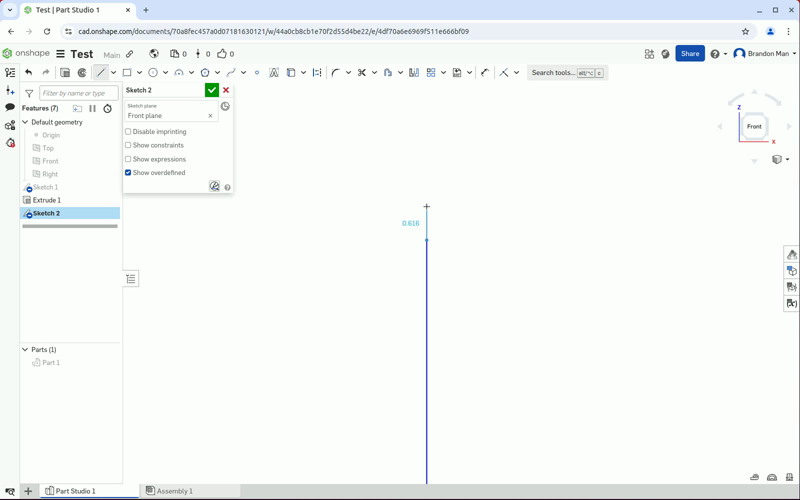
scroll(-6)
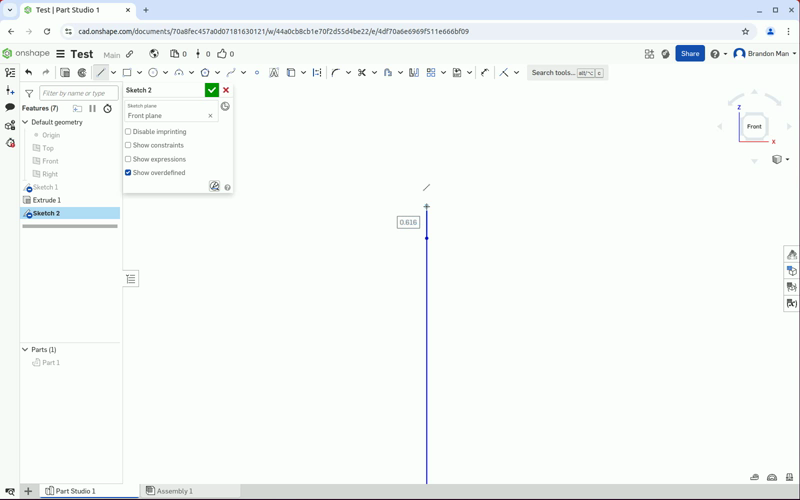
scroll(-6)
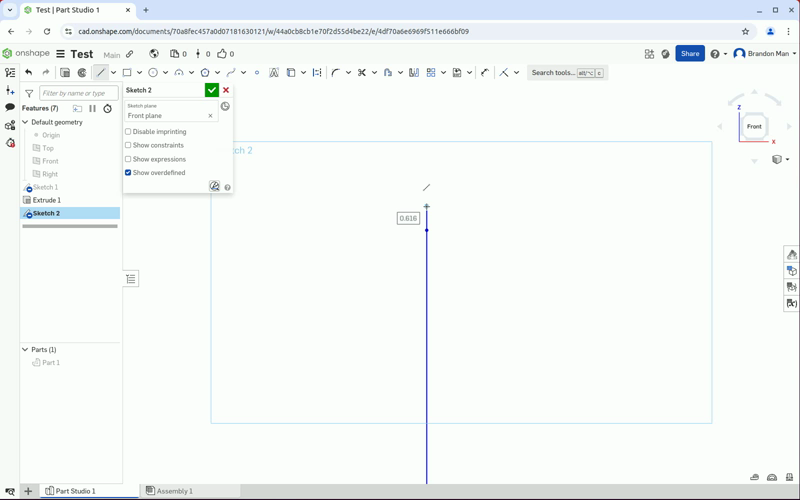
scroll(-6)
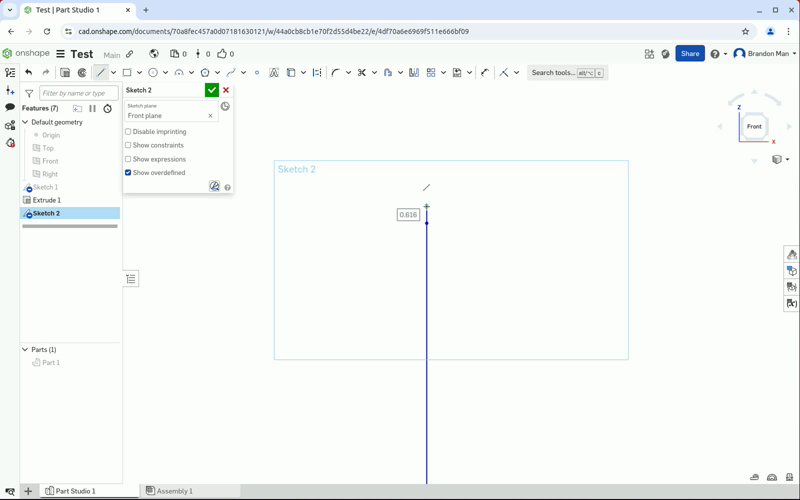
scroll(-6)
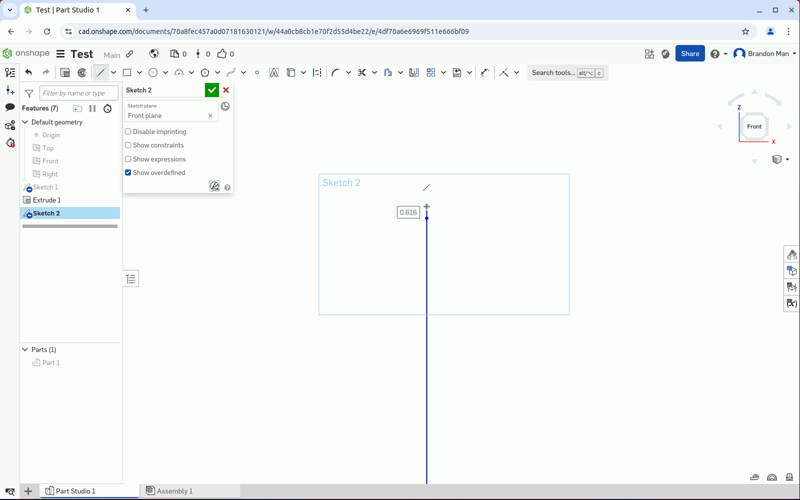
scroll(-6)
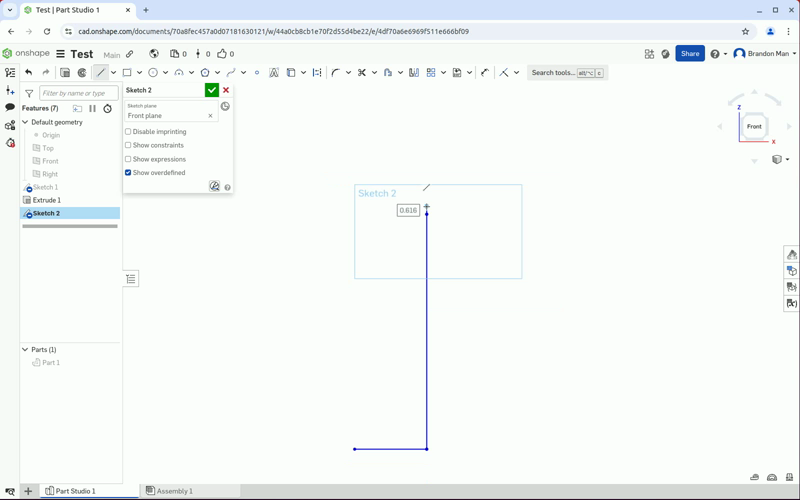
scroll(-6)
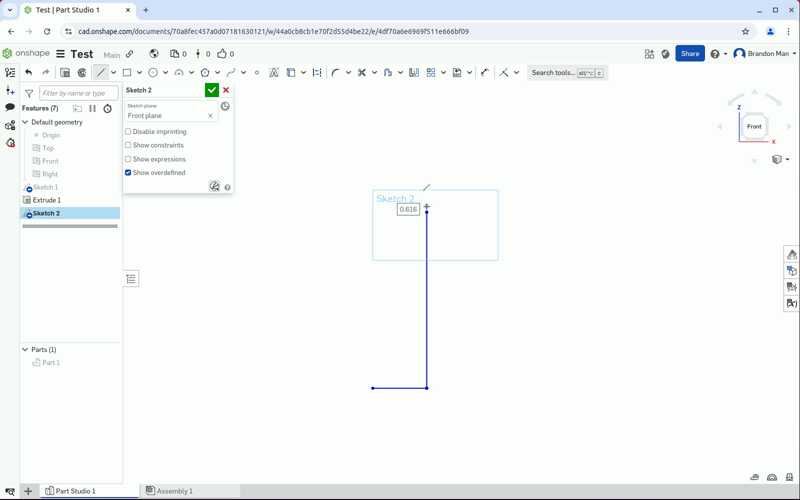
scroll(-6)
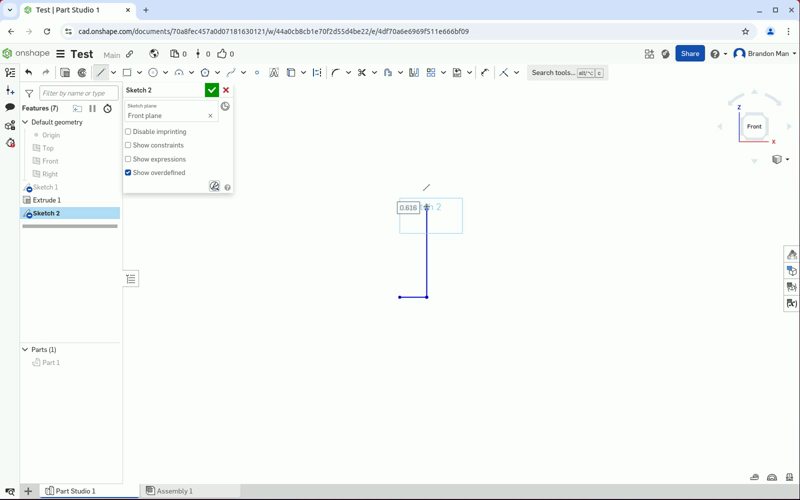
key_up(shift)
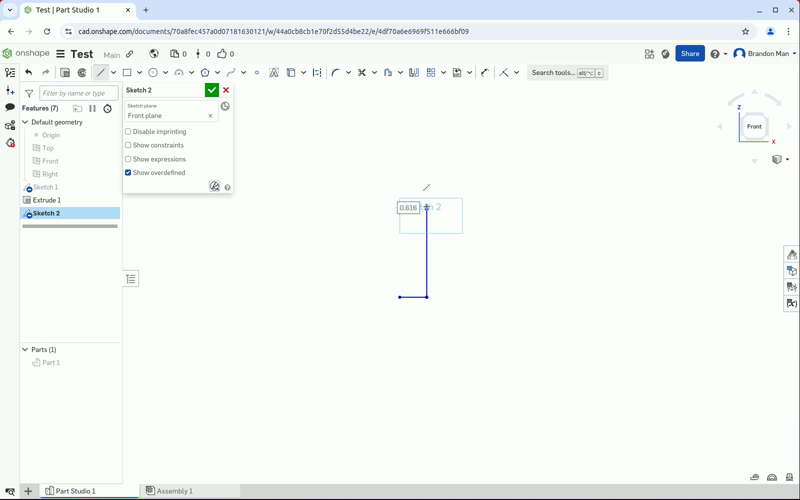
key_down(shift)
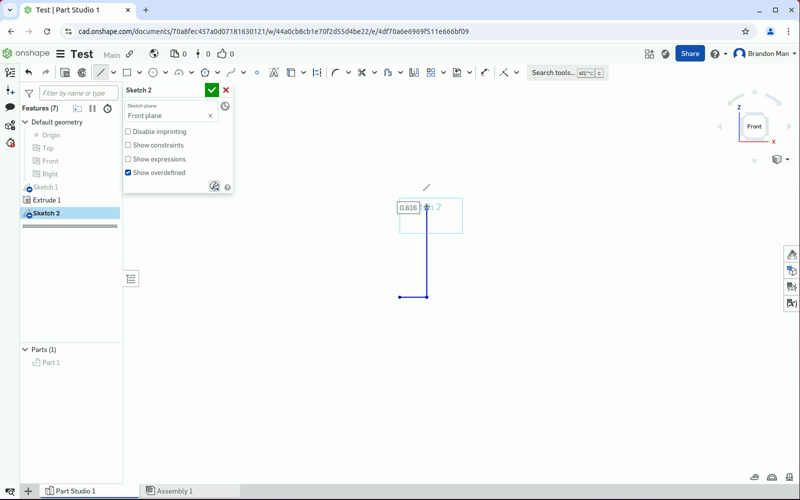
mouse_move(456, 206)
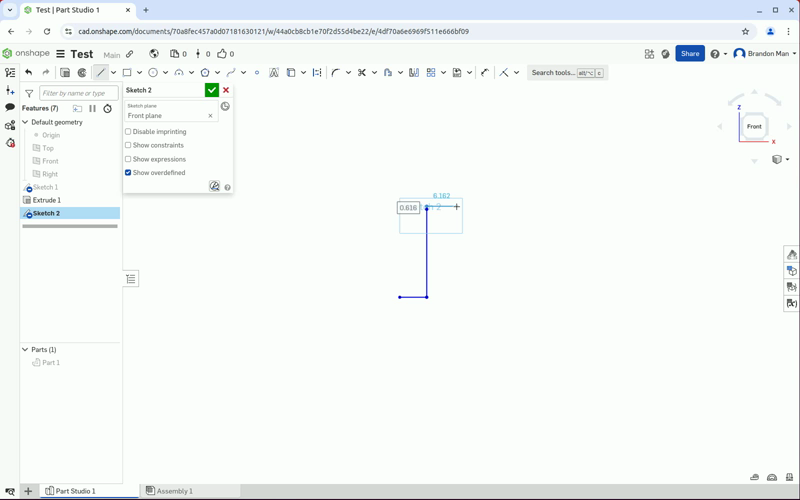
mouse_move(427, 202)
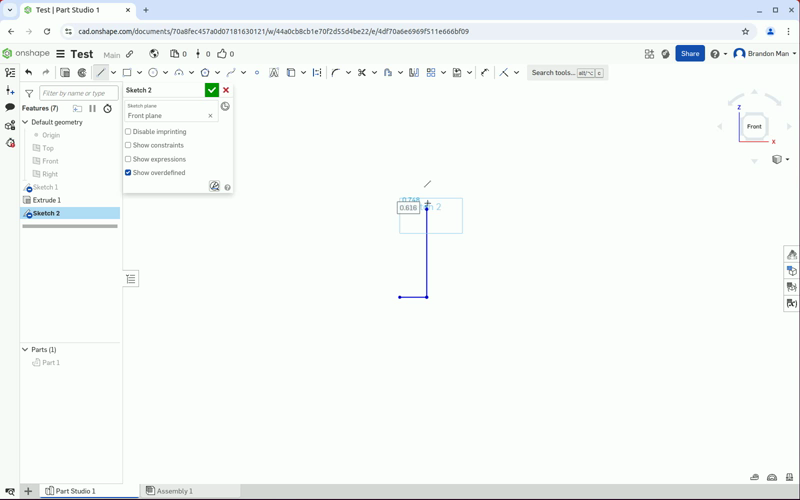
scroll(6)
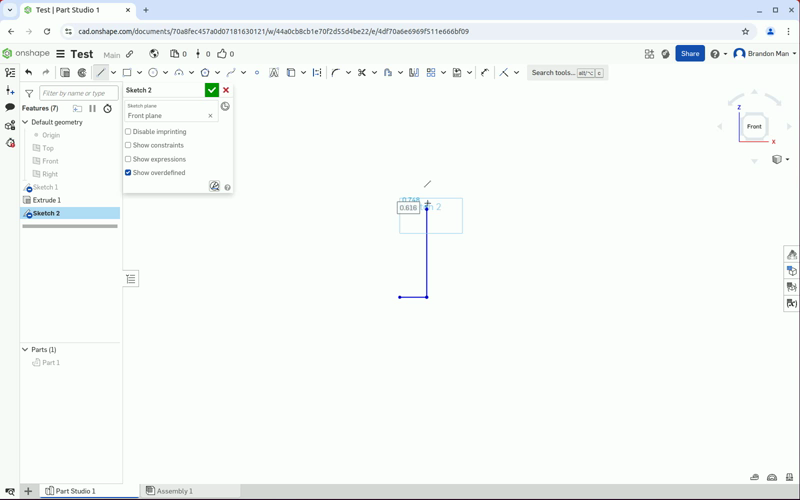
scroll(6)
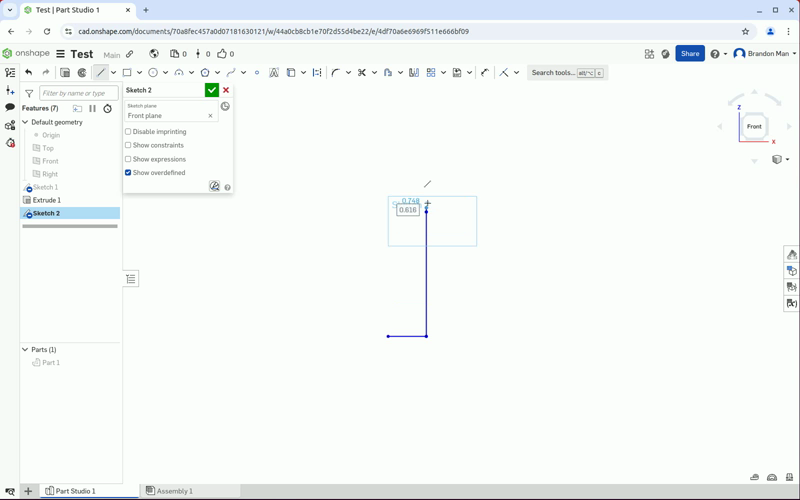
scroll(6)
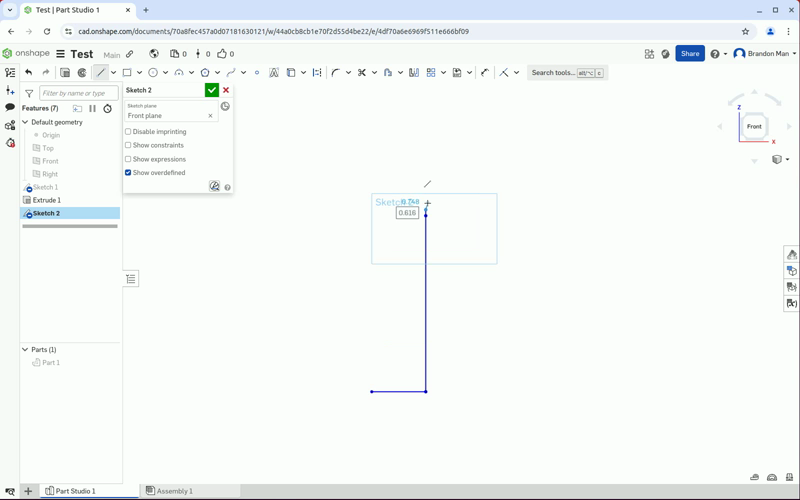
scroll(6)
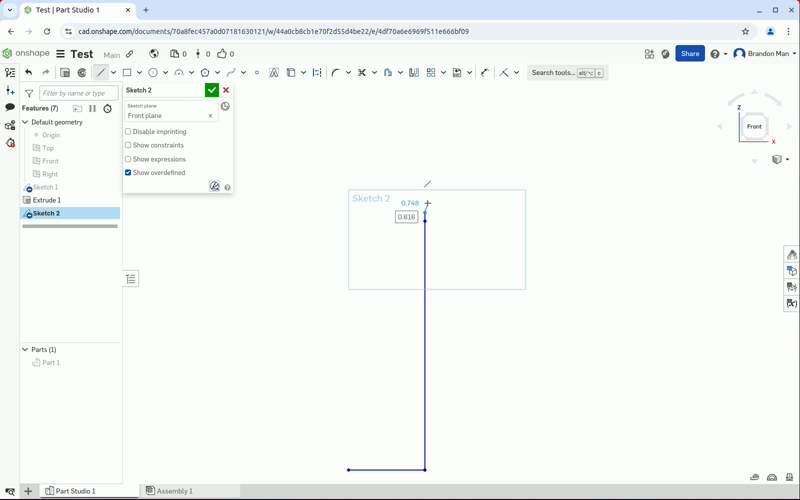
scroll(6)
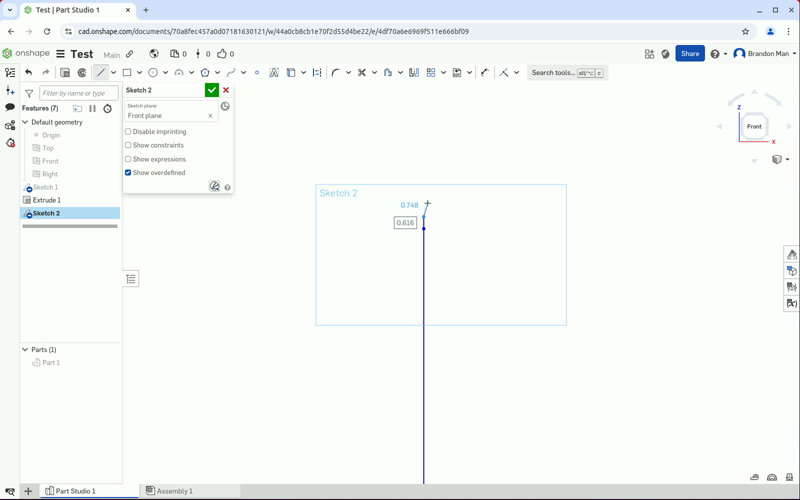
scroll(6)
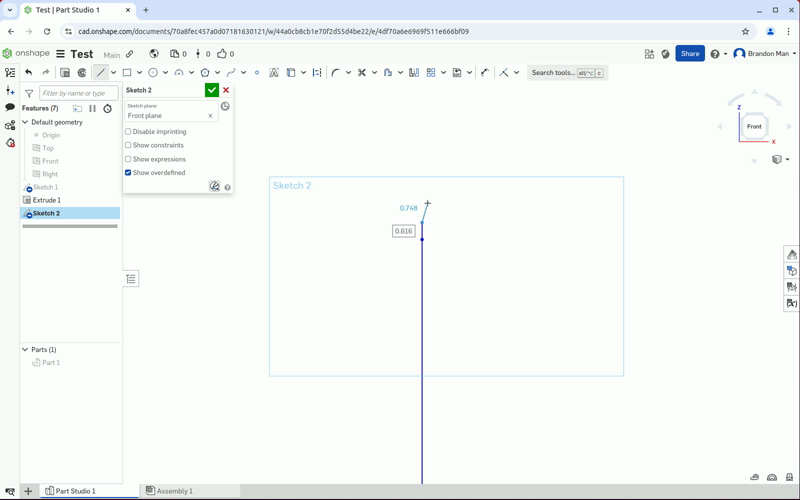
scroll(6)
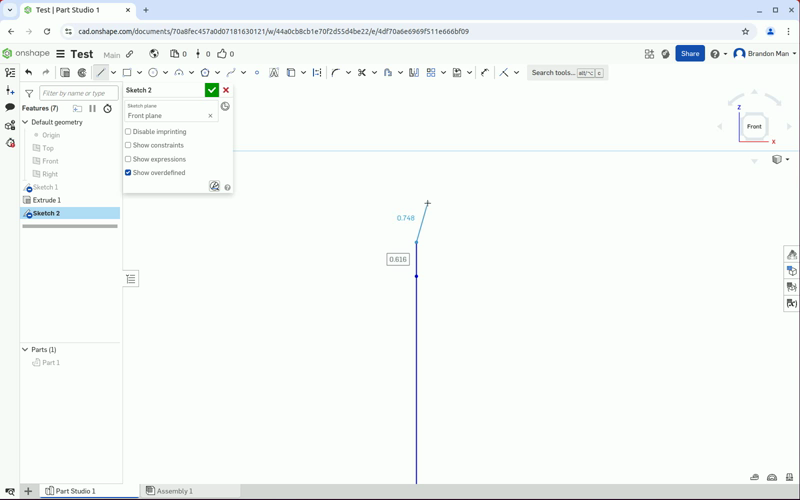
click(427, 202)
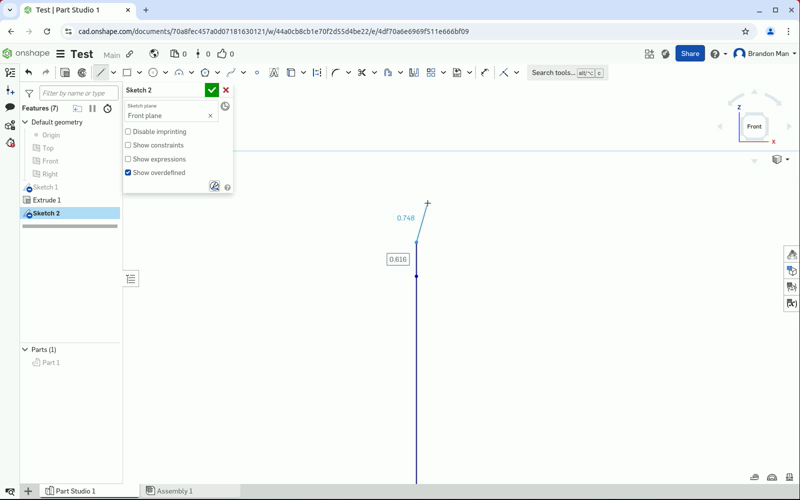
scroll(-6)
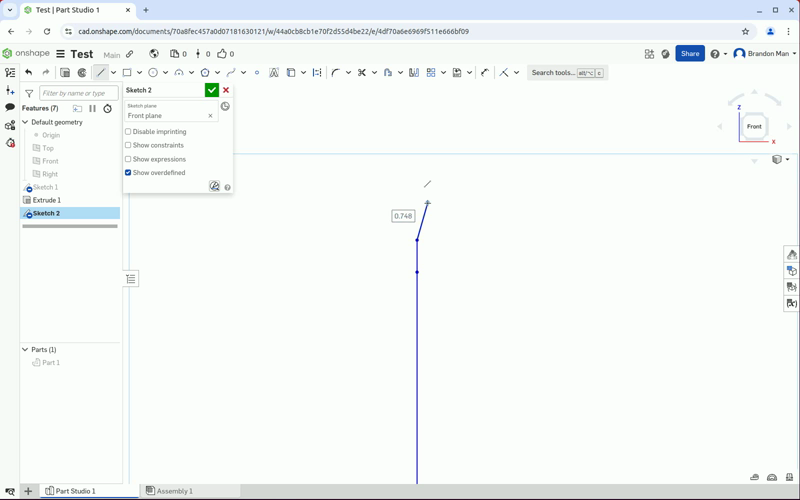
scroll(-6)
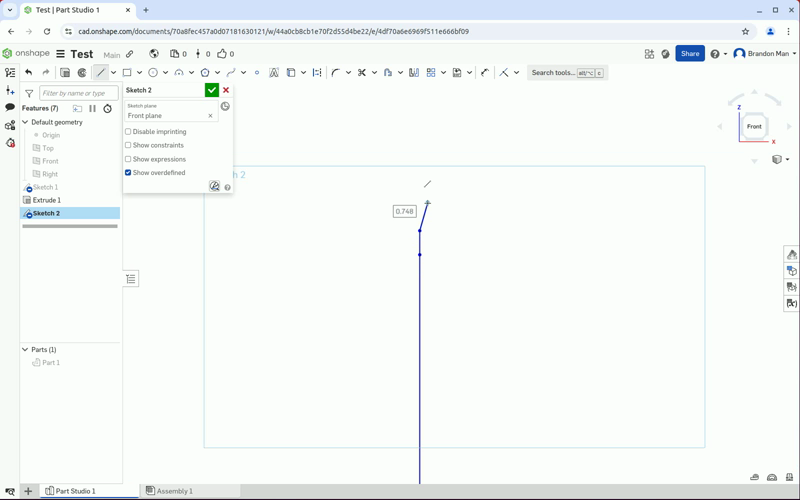
scroll(-6)
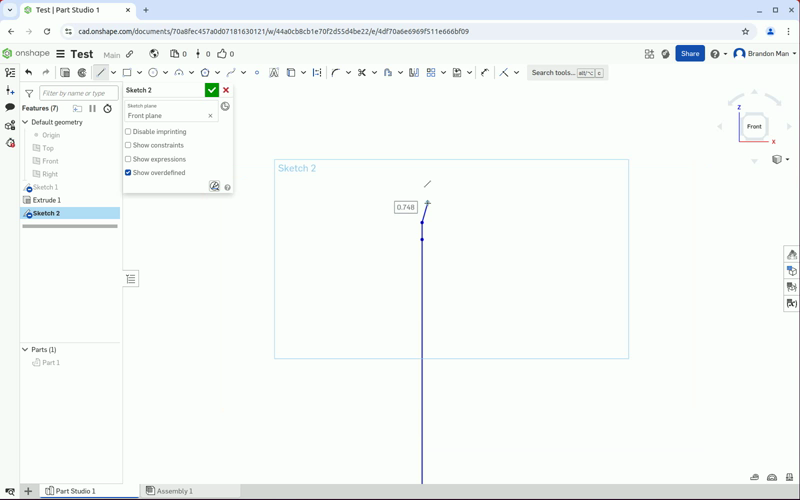
scroll(-6)
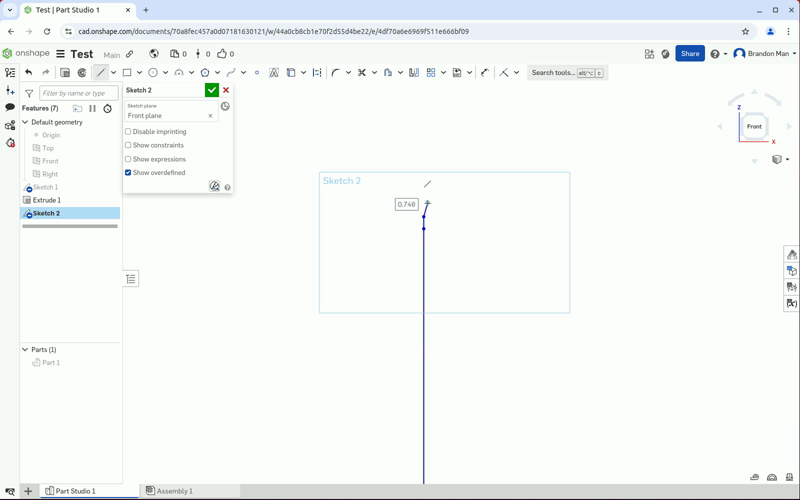
scroll(-6)
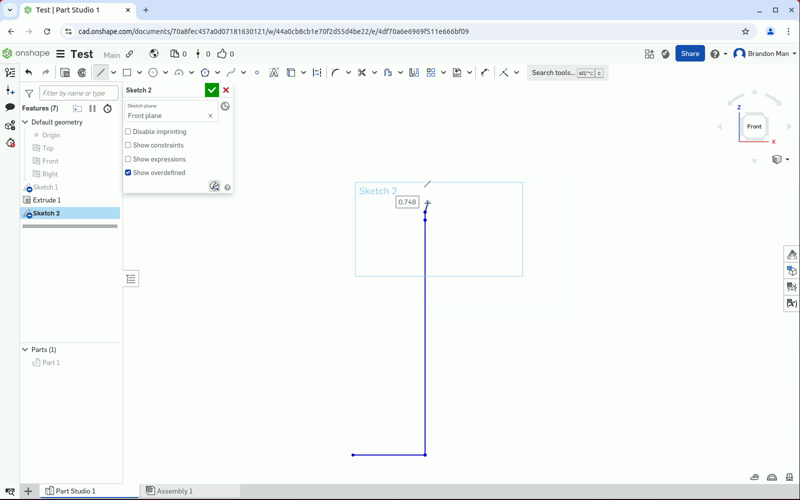
scroll(-6)
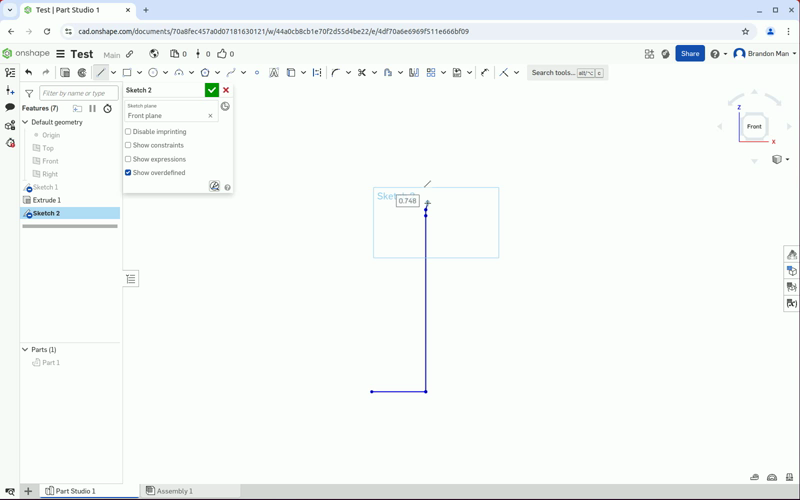
scroll(-6)
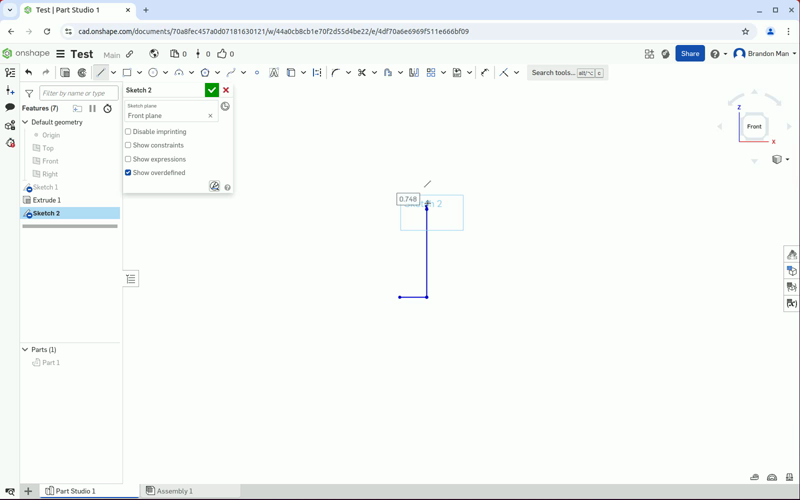
key_up(shift)
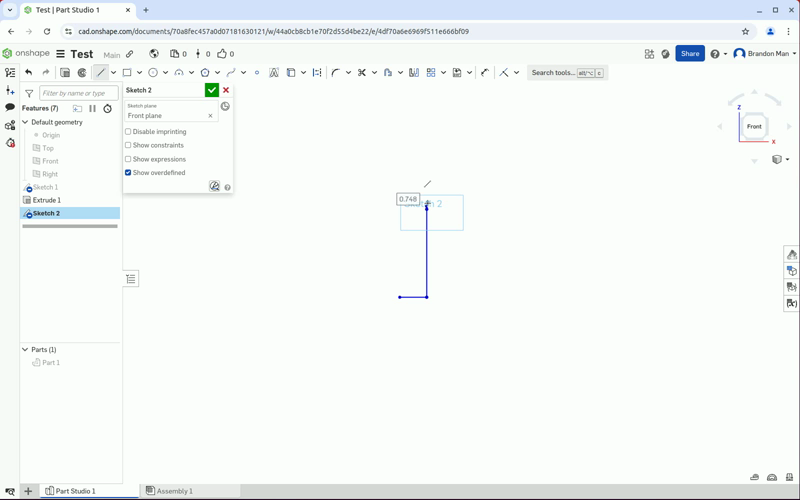
key_down(shift)
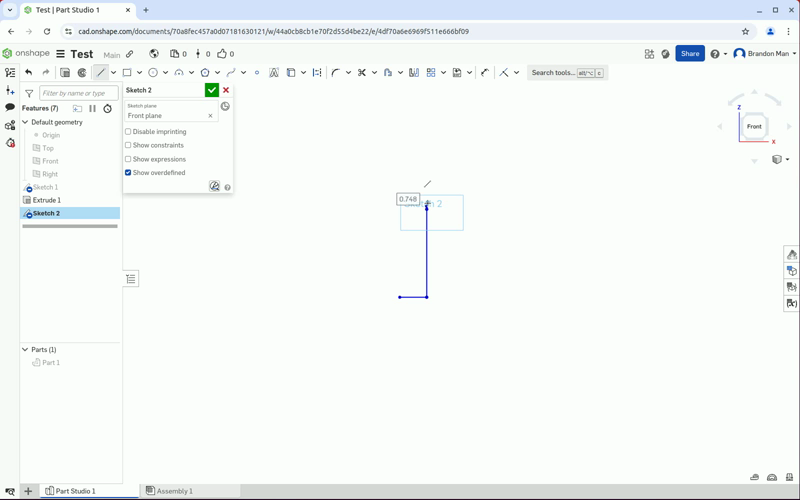
mouse_move(457, 202)
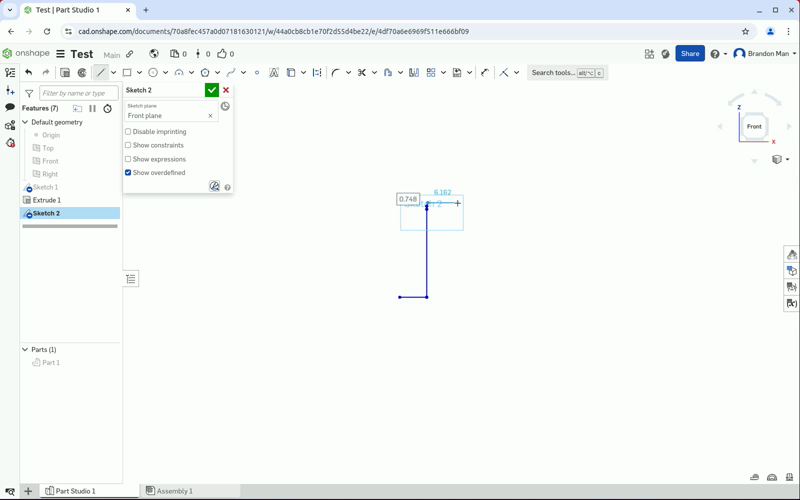
mouse_move(429, 195)
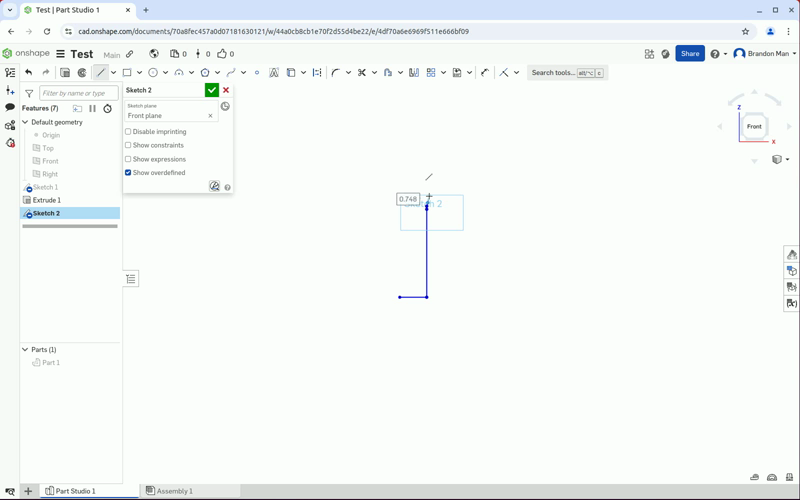
scroll(6)
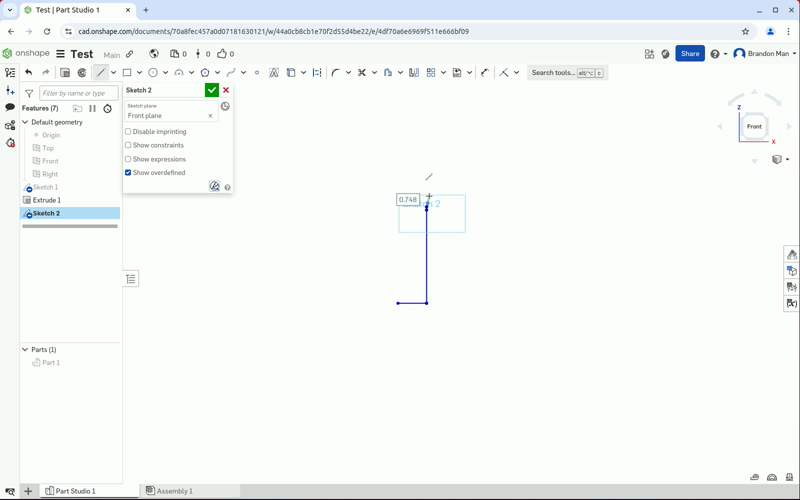
scroll(6)
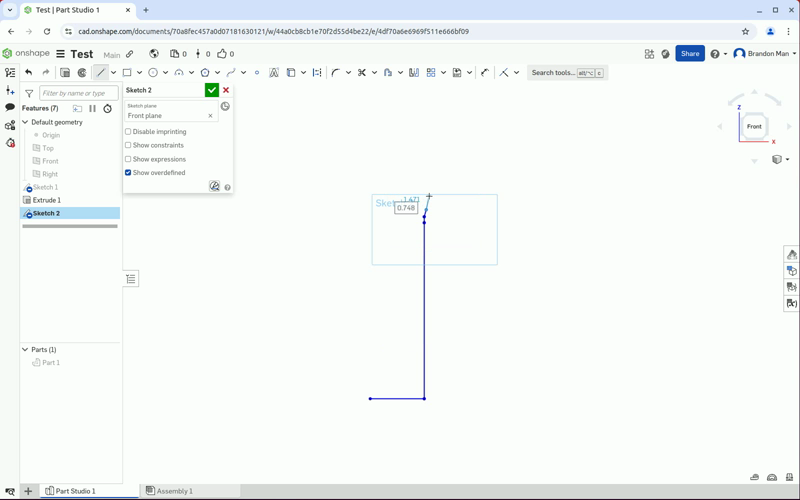
scroll(6)
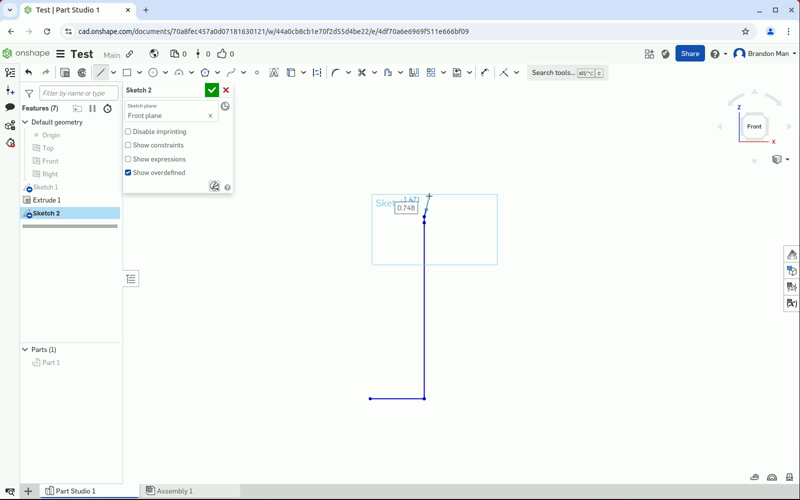
scroll(6)
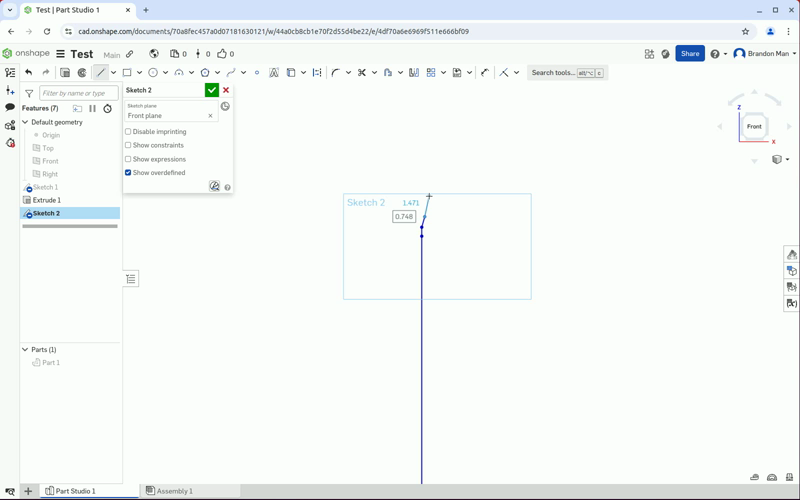
scroll(6)
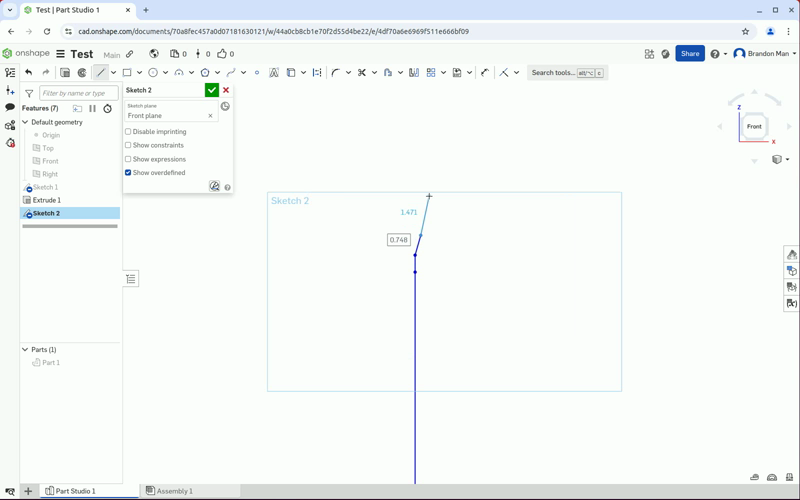
scroll(6)
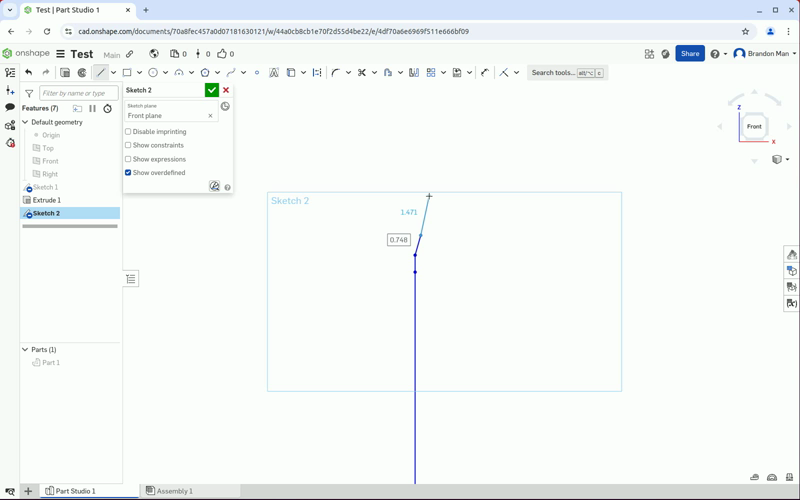
scroll(6)
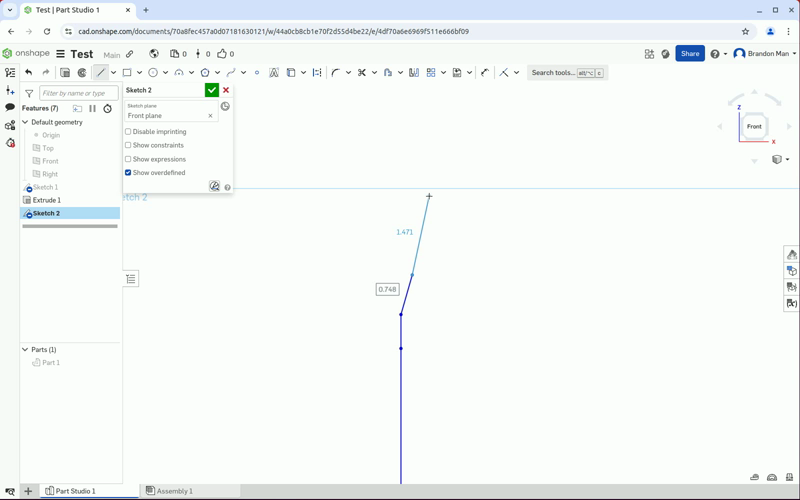
click(429, 195)
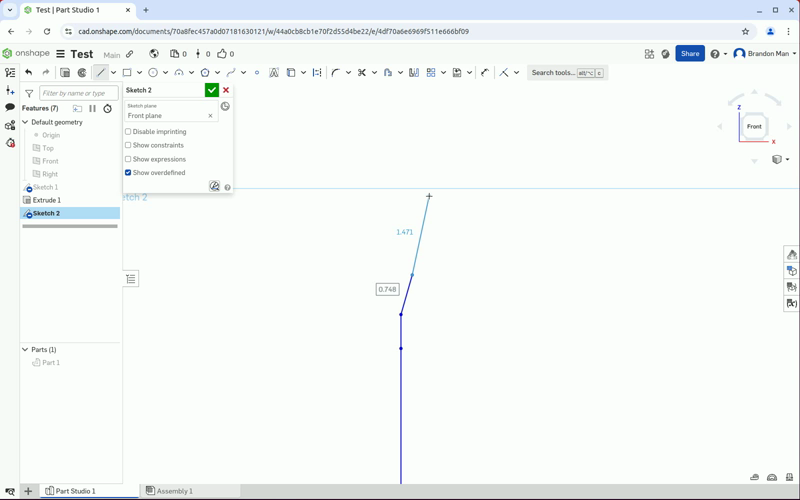
scroll(-6)
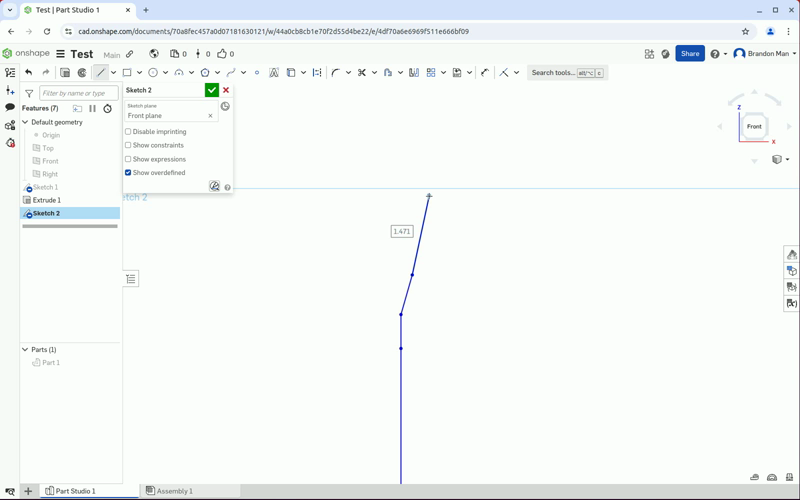
scroll(-6)
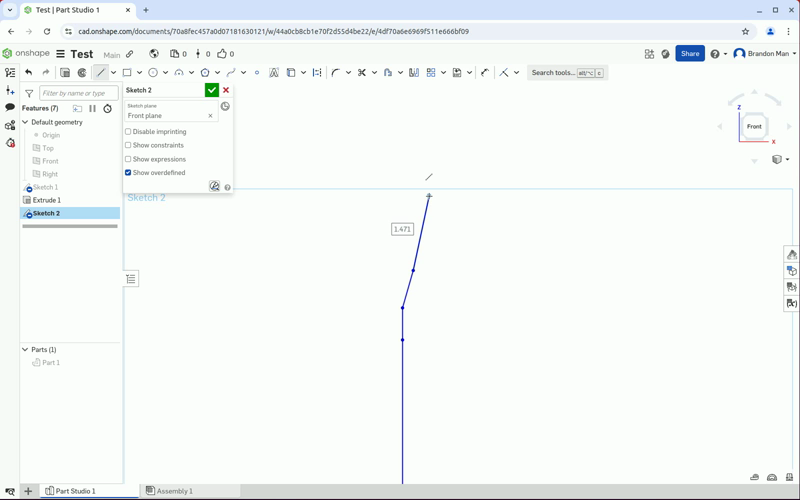
scroll(-6)
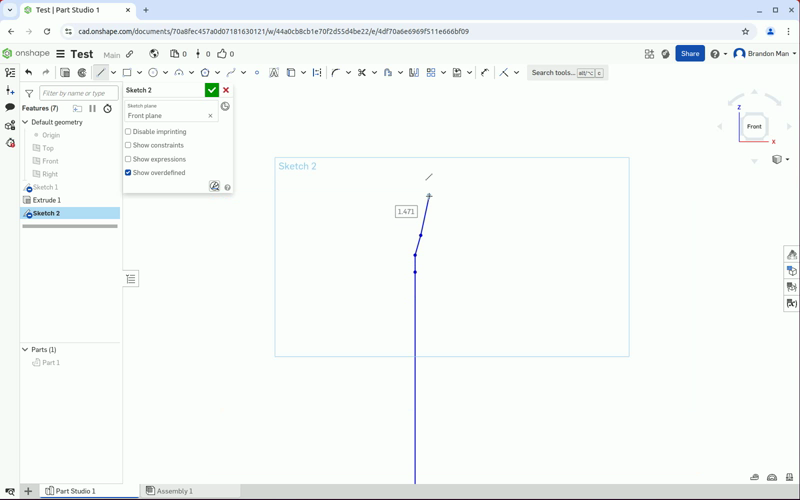
scroll(-6)
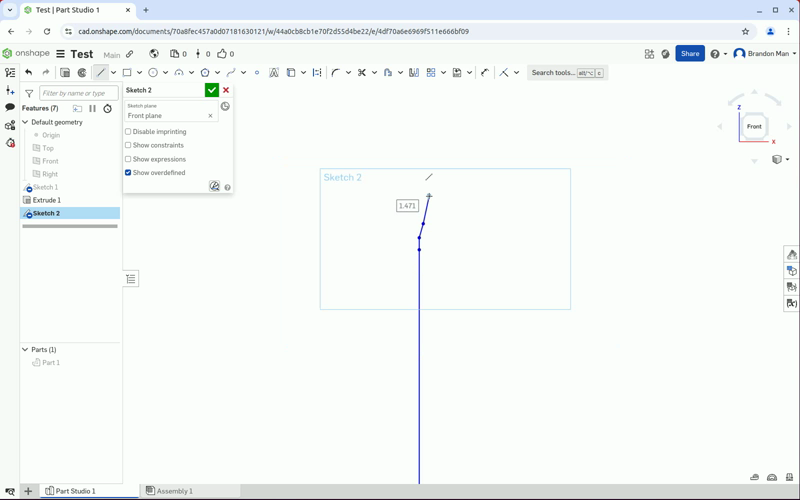
scroll(-6)
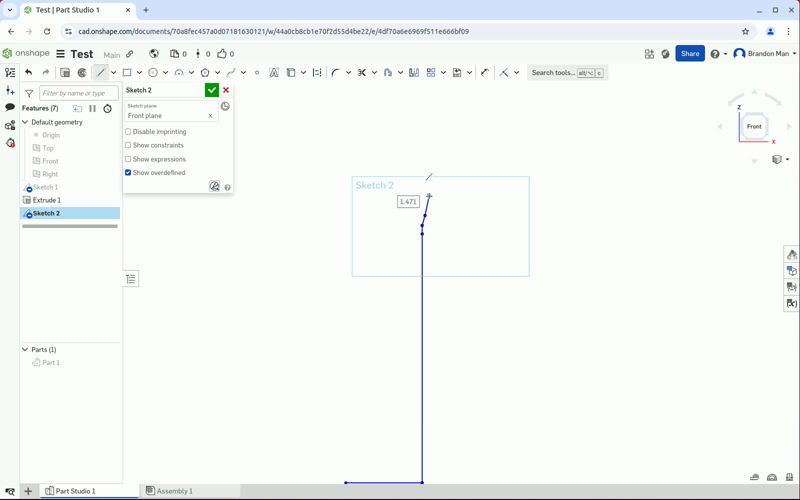
scroll(-6)
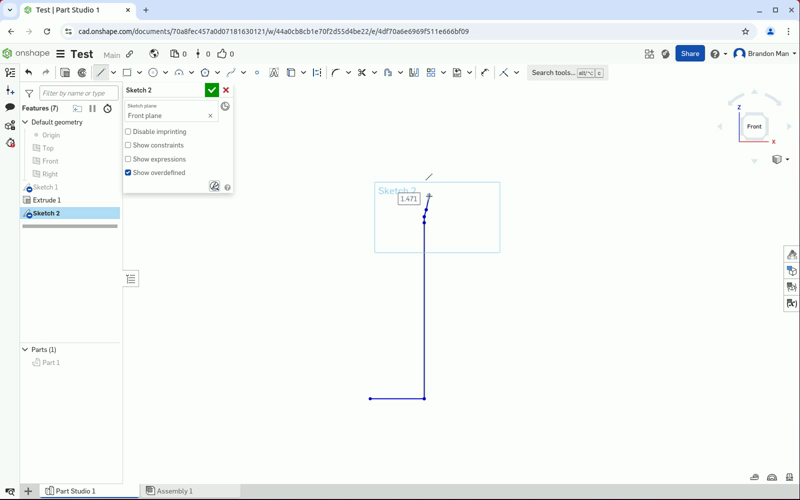
scroll(-6)
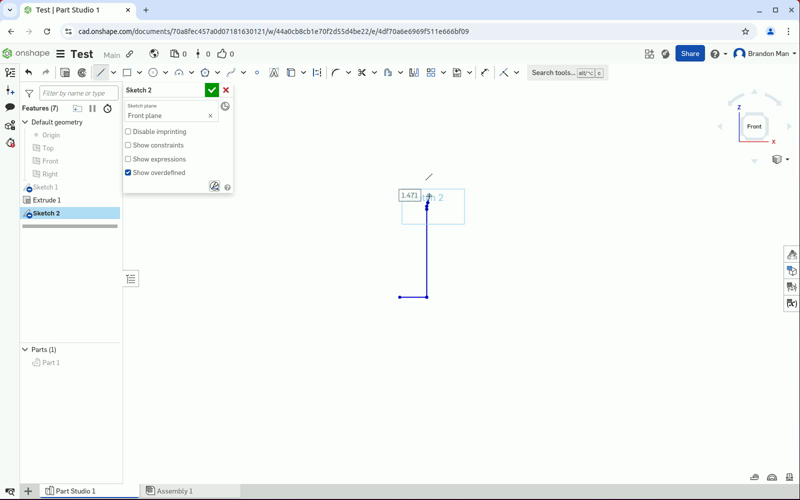
key_up(shift)
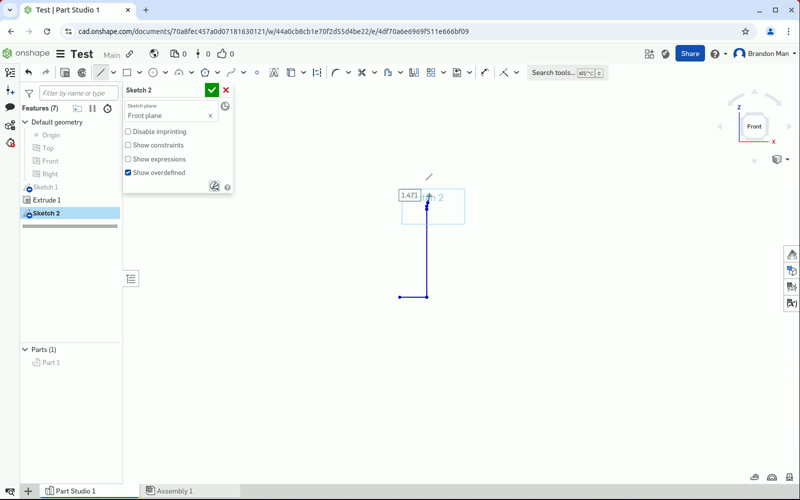
key_down(shift)
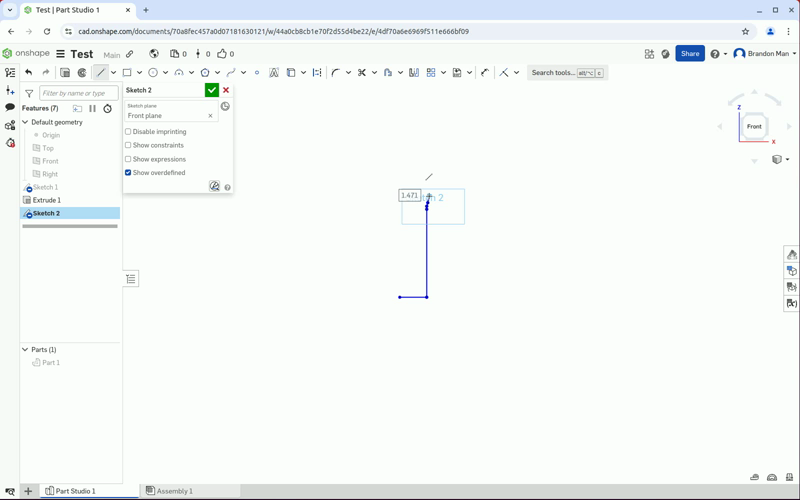
mouse_move(459, 195)
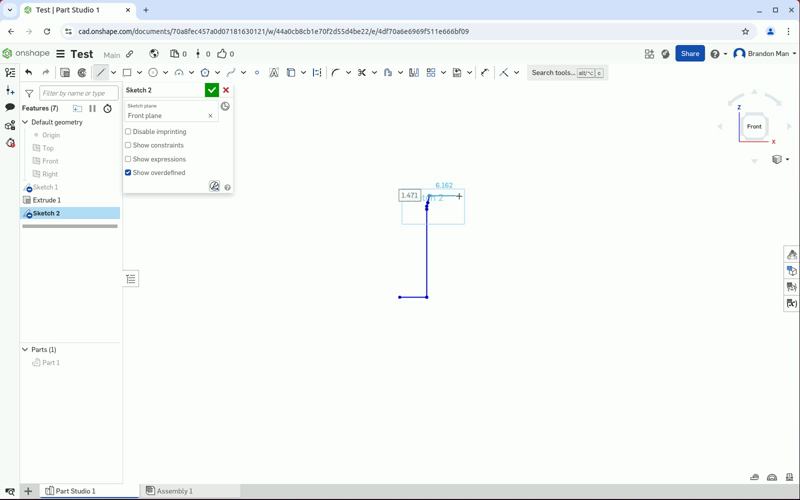
mouse_move(429, 183)
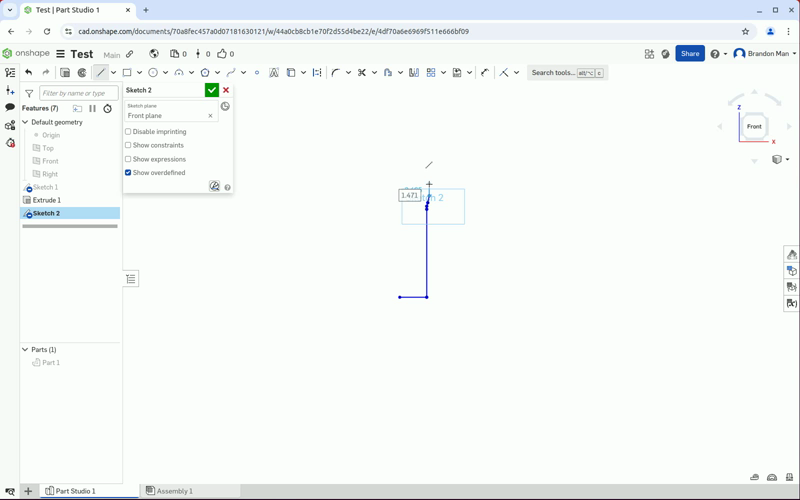
click(429, 183)
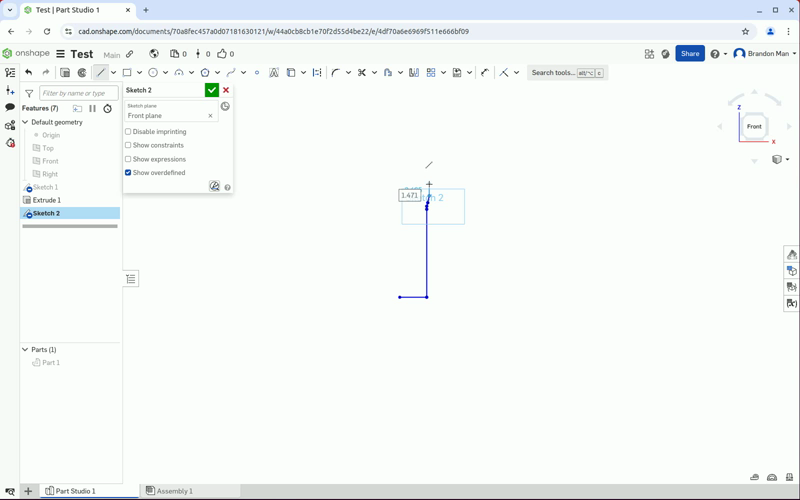
key_up(shift)
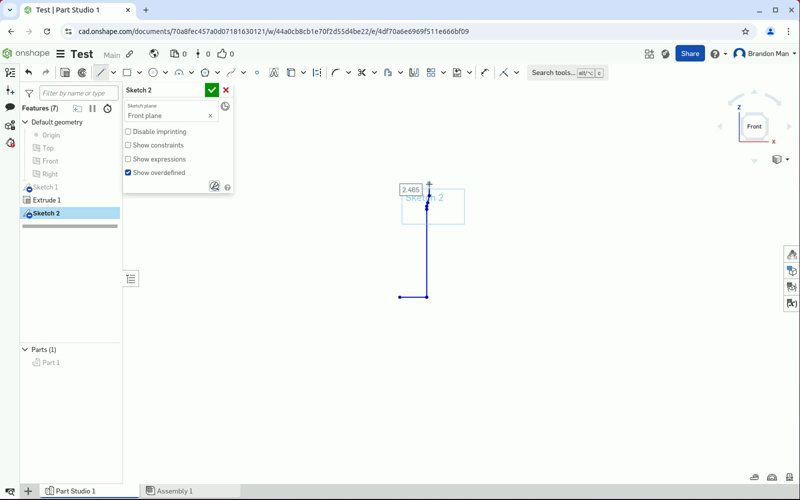
key_down(shift)
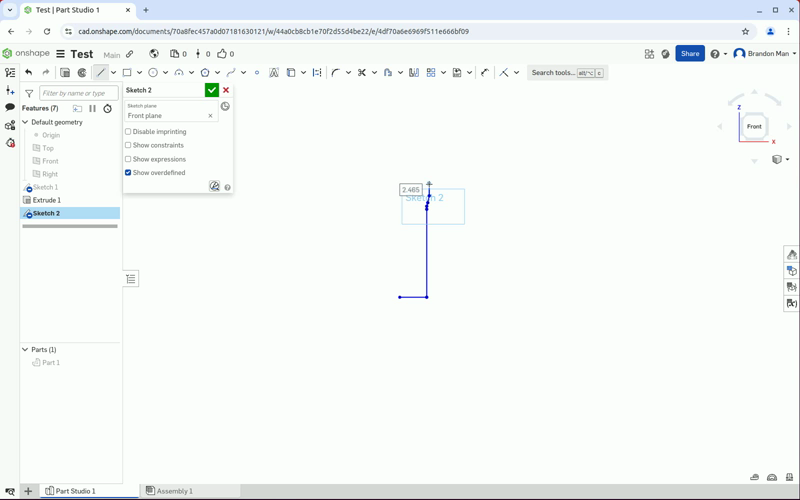
mouse_move(459, 183)
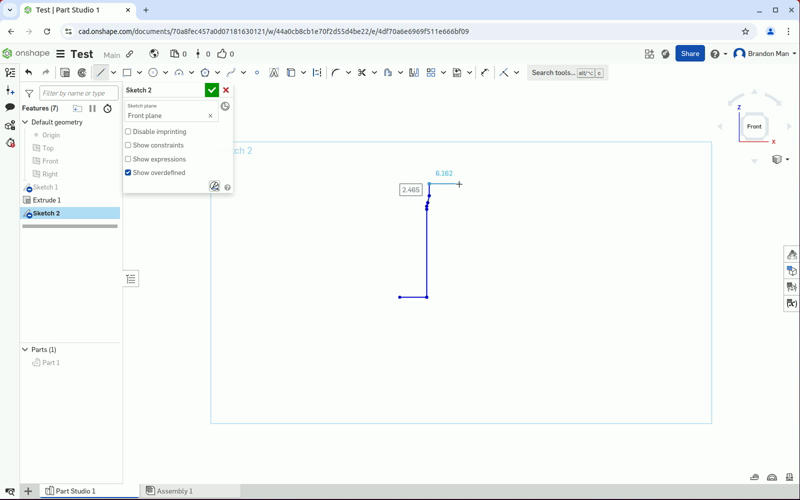
mouse_move(399, 170)
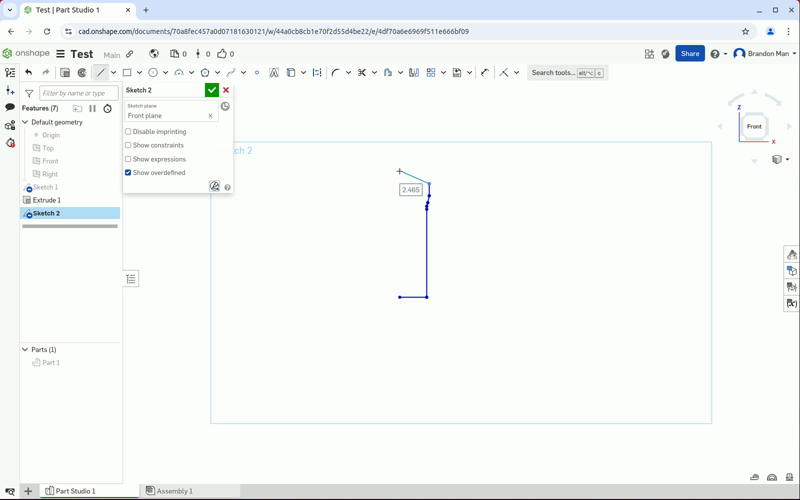
click(399, 170)
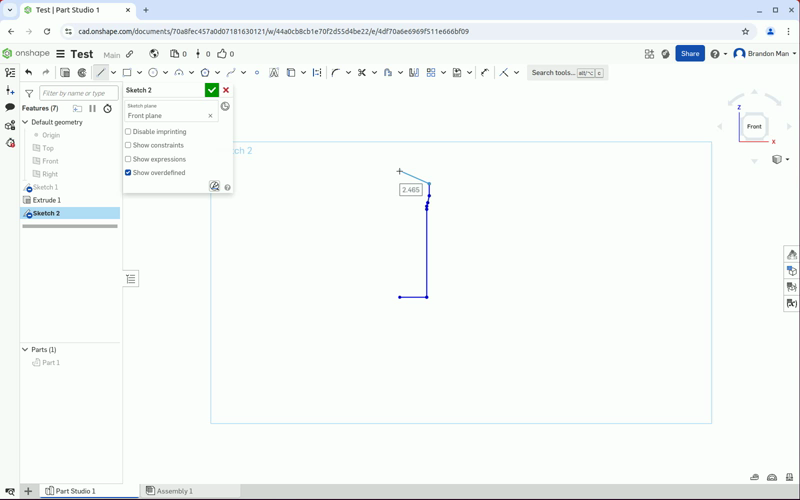
key_up(shift)
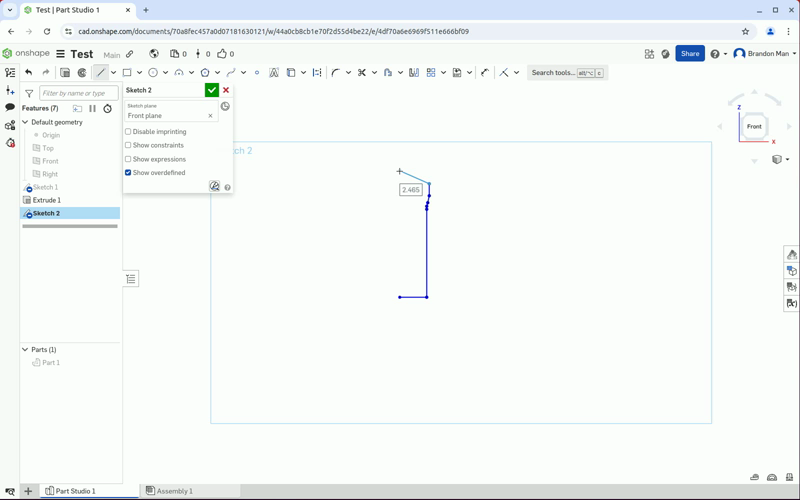
key_down(shift)
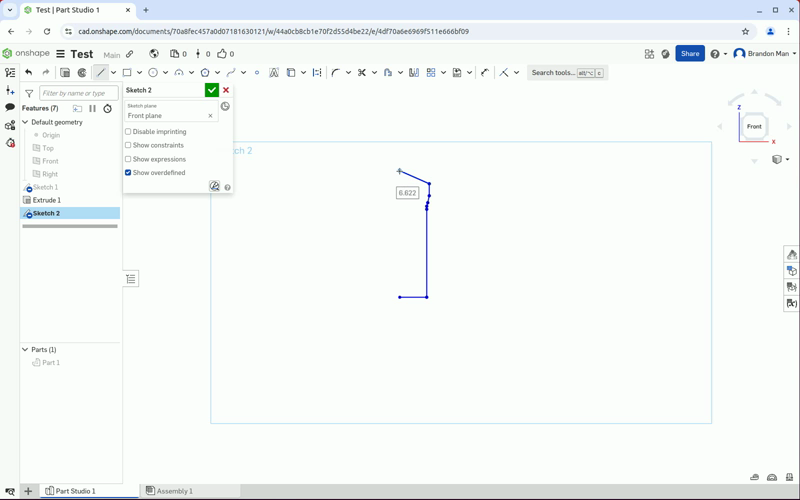
mouse_move(399, 297)
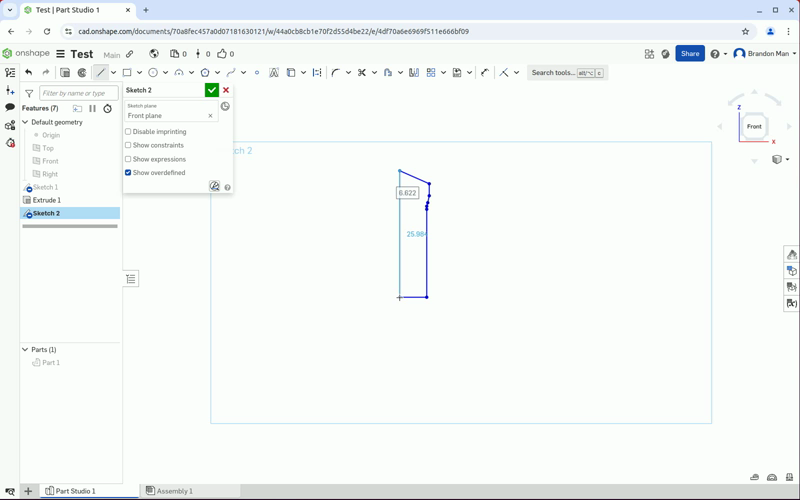
key_up(shift)
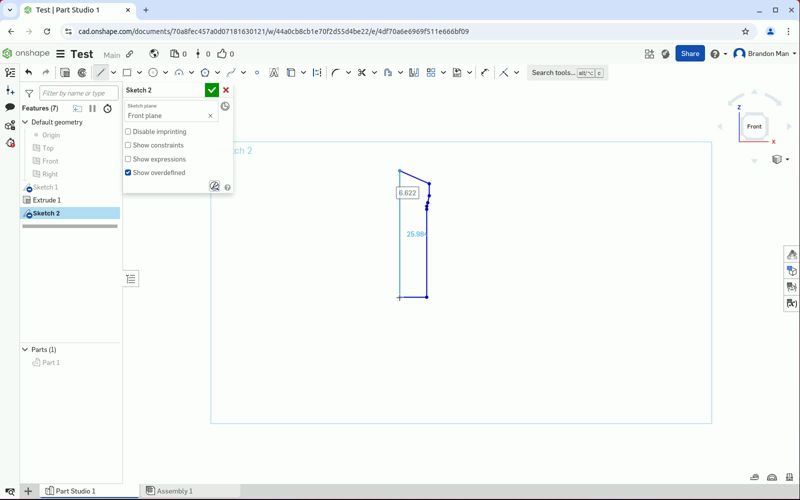
click(399, 297)
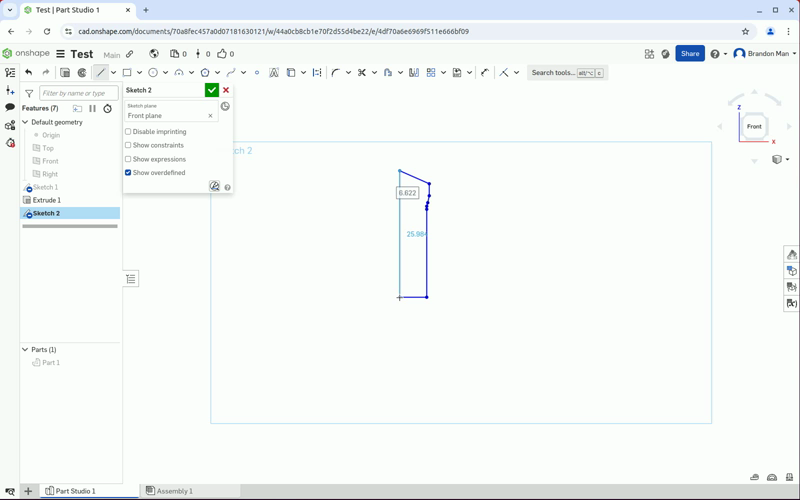
key(esc)
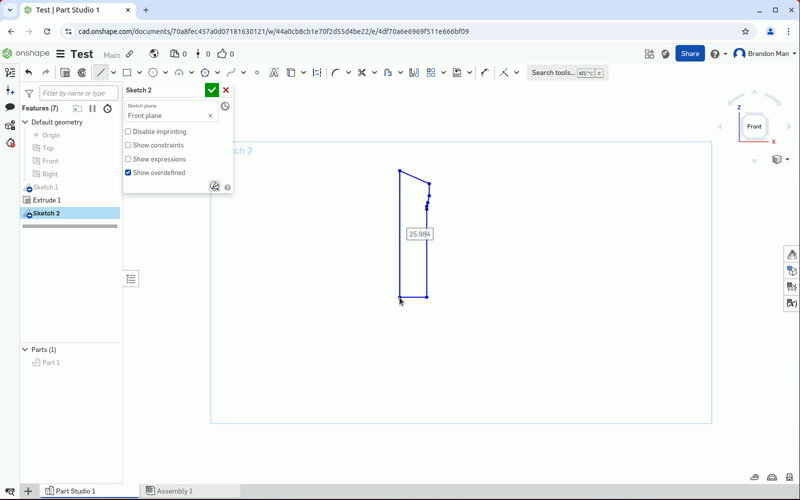
key(l)
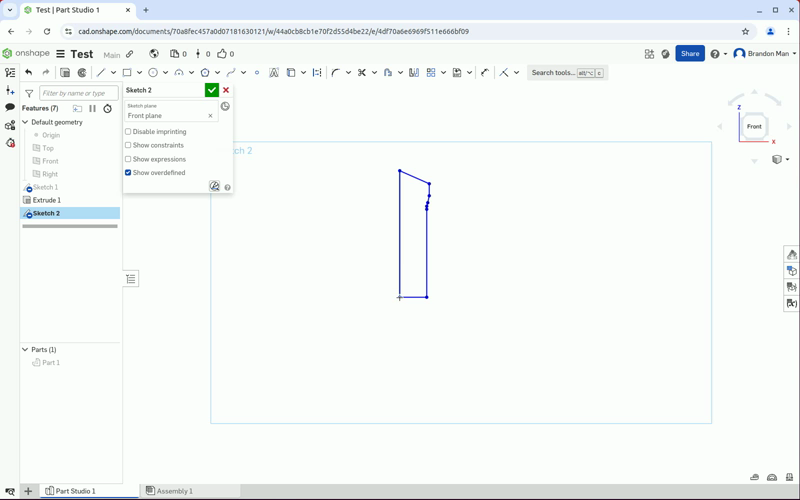
key_down(shift)
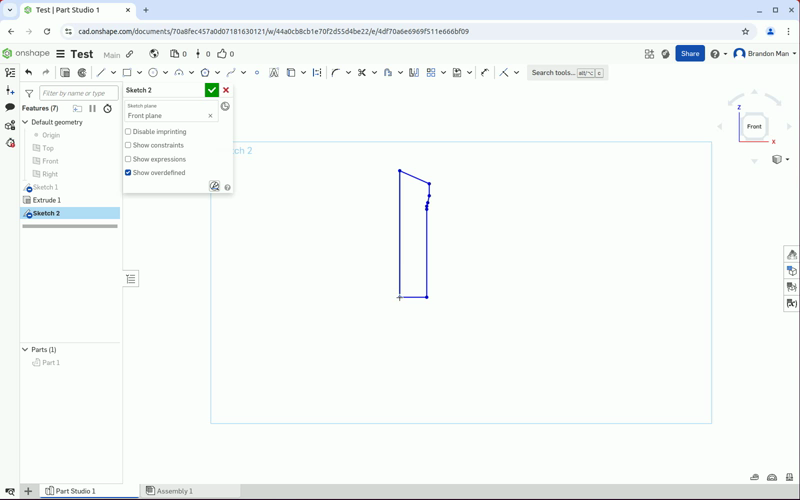
mouse_move(410, 294)
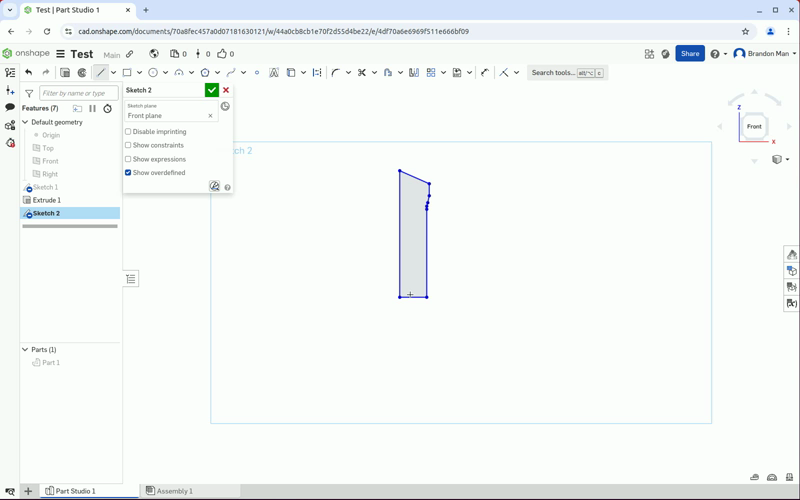
click(410, 294)
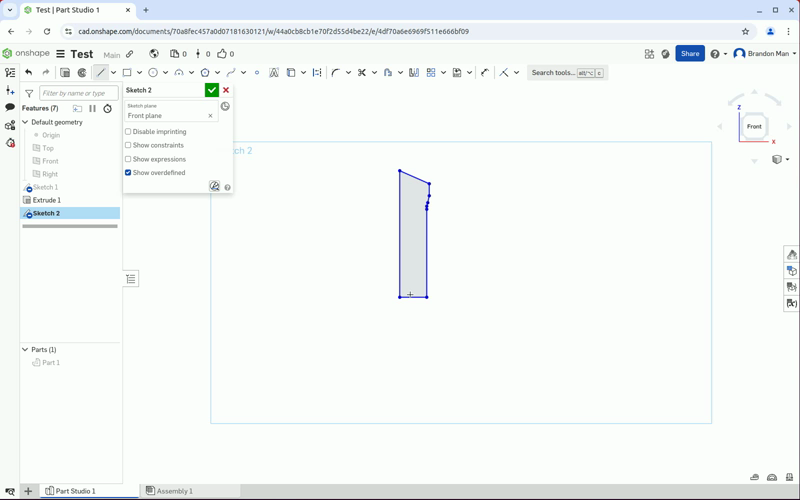
key_up(shift)
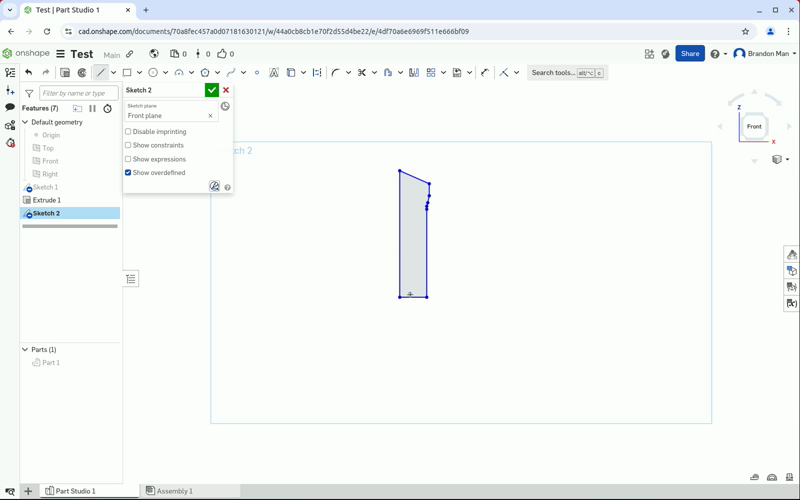
key_down(shift)
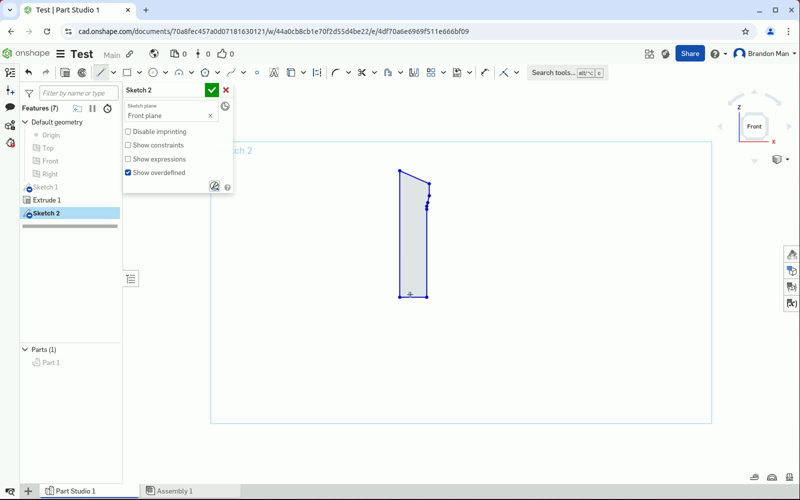
mouse_move(440, 294)
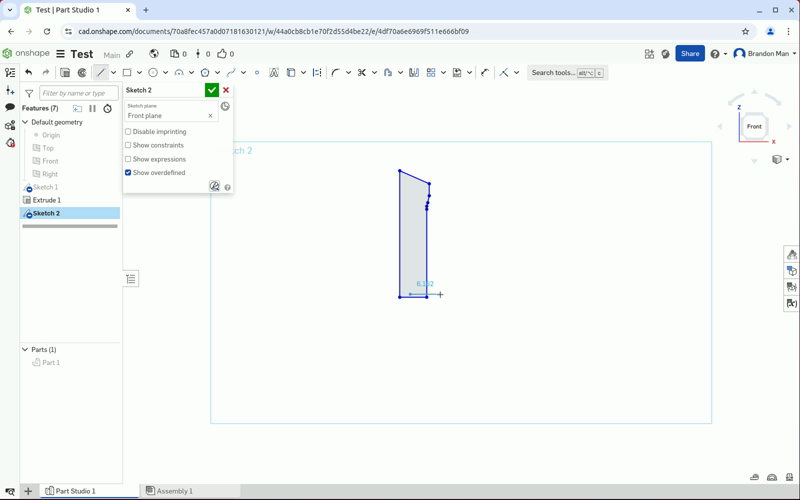
mouse_move(418, 294)
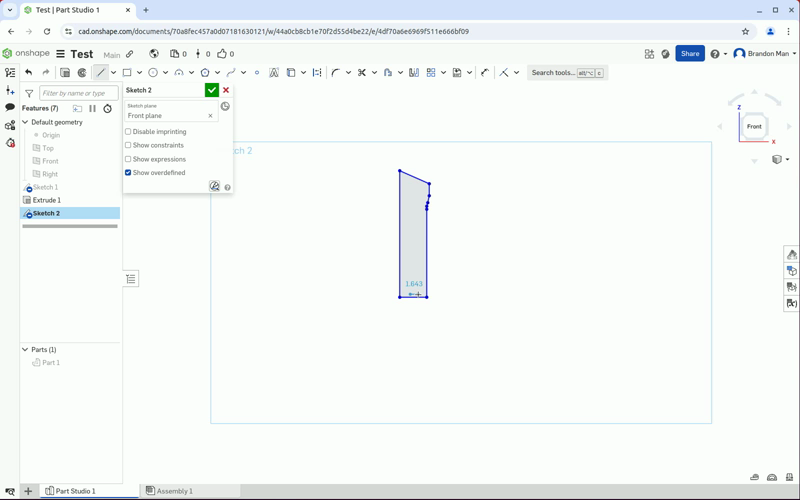
click(418, 294)
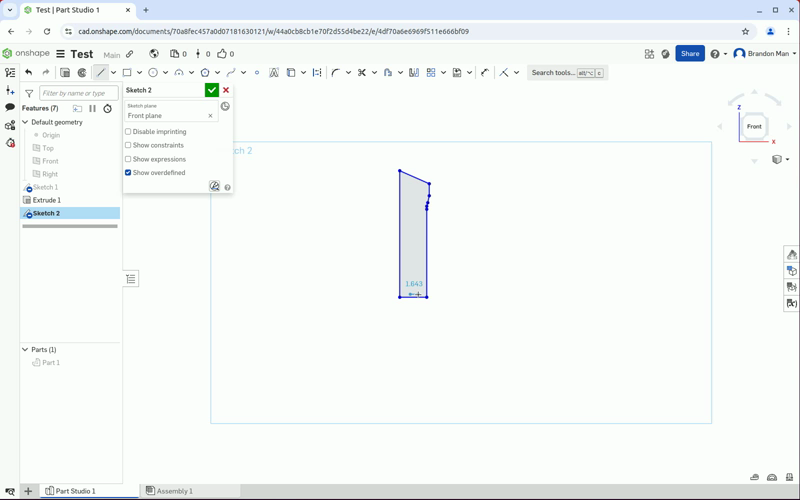
key_up(shift)
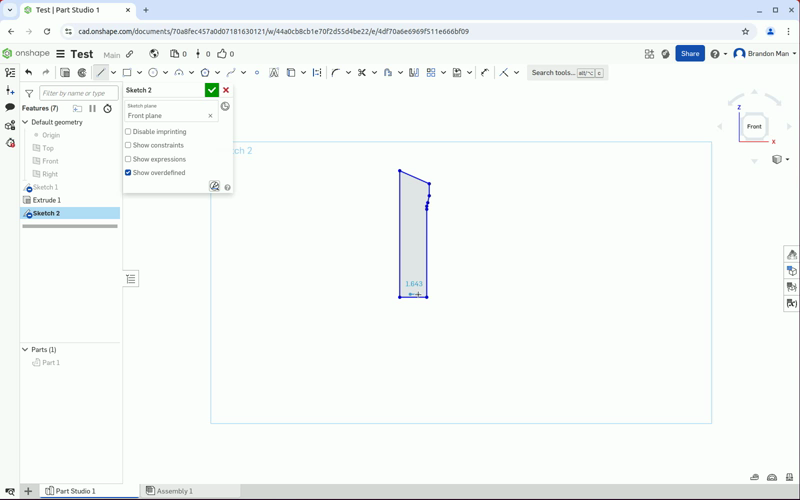
key_down(shift)
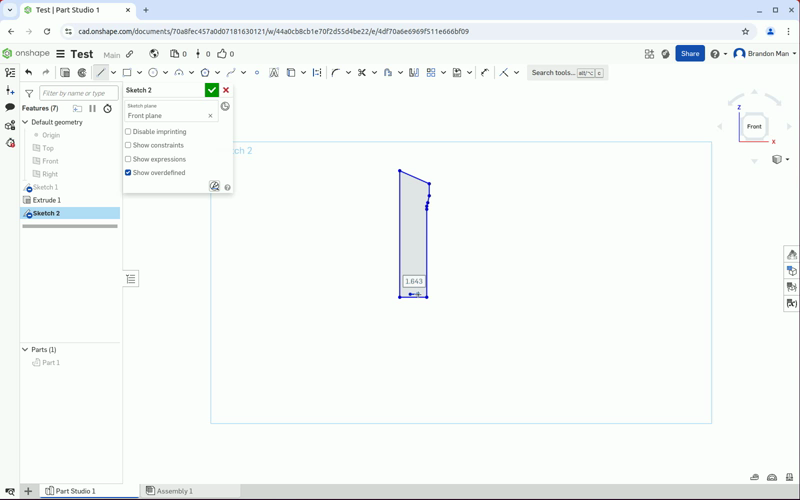
mouse_move(418, 183)
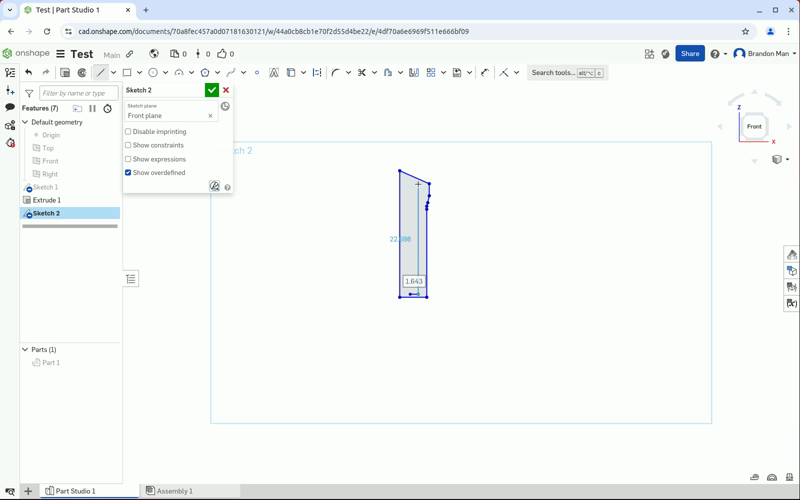
click(418, 183)
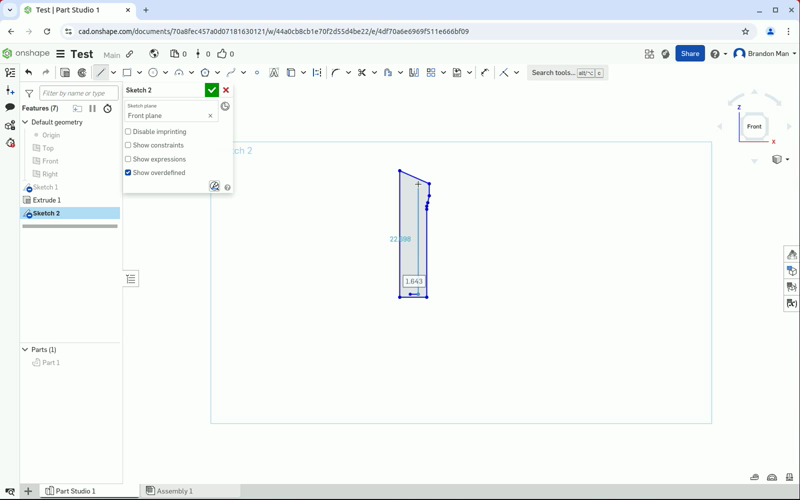
key_up(shift)
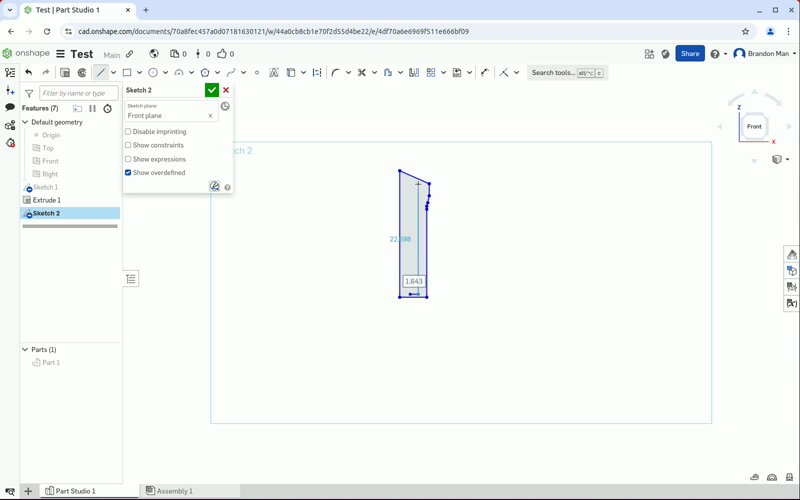
key_down(shift)
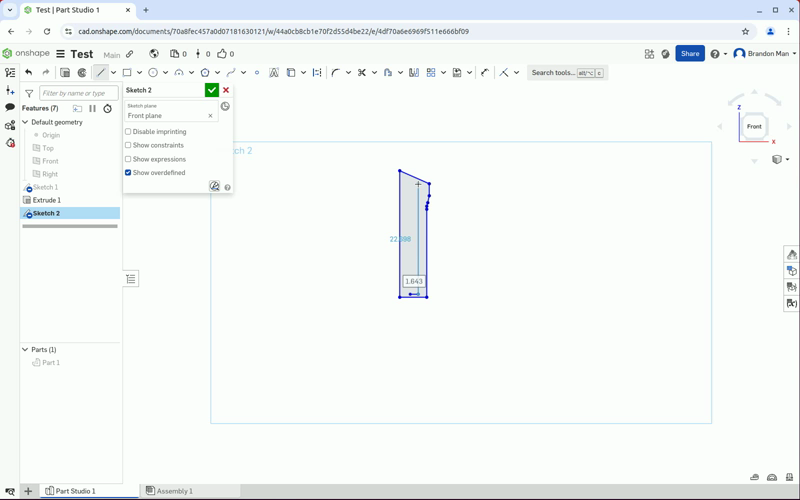
mouse_move(448, 183)
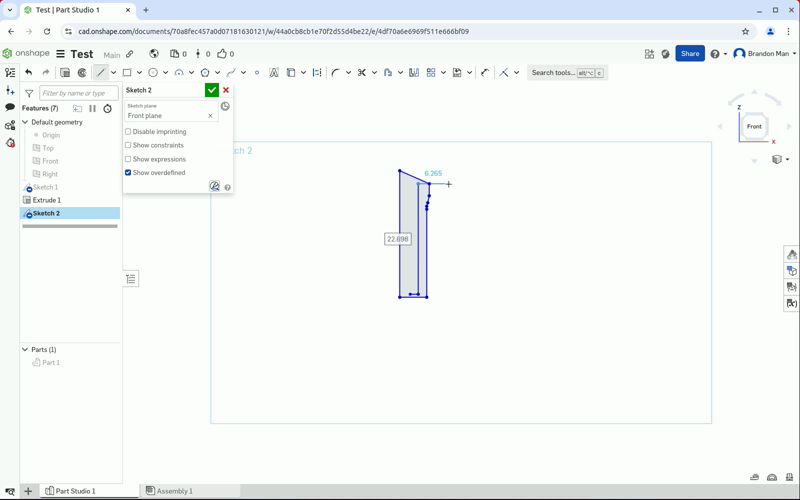
mouse_move(410, 183)
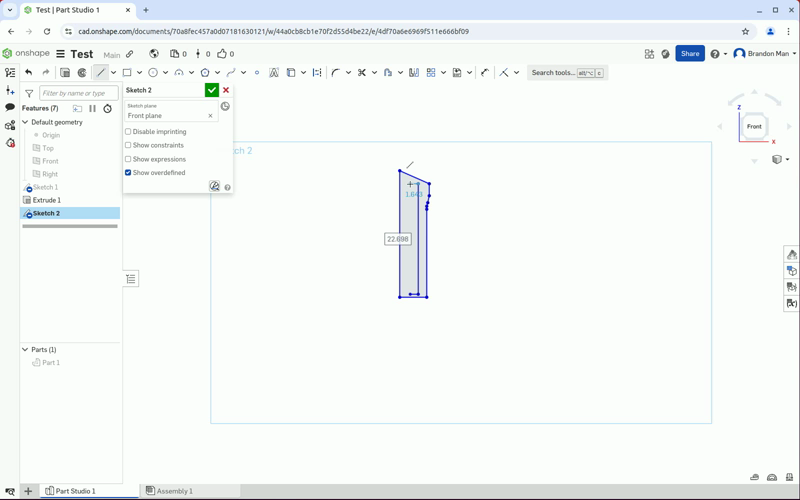
click(410, 183)
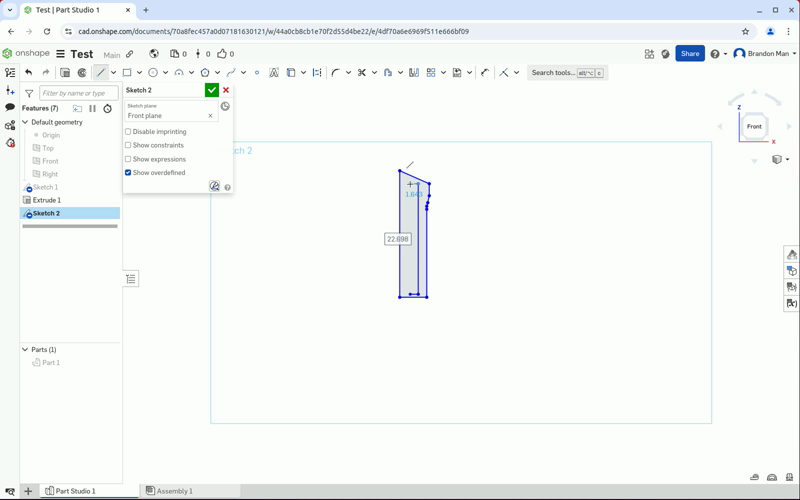
key_up(shift)
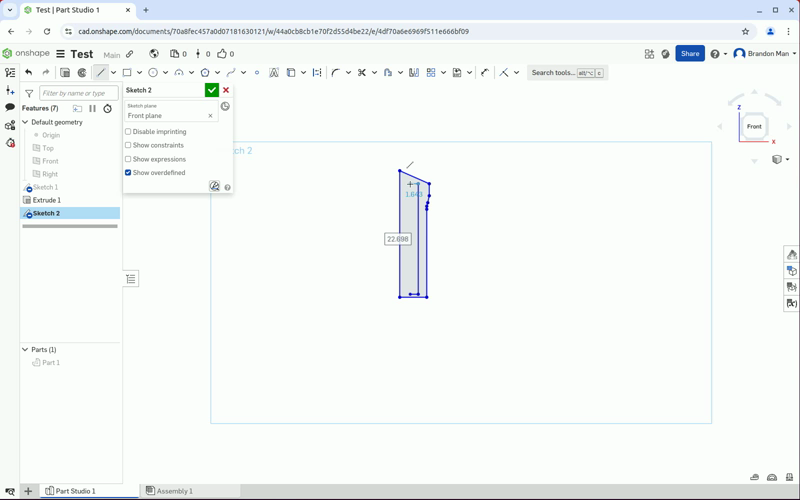
key_down(shift)
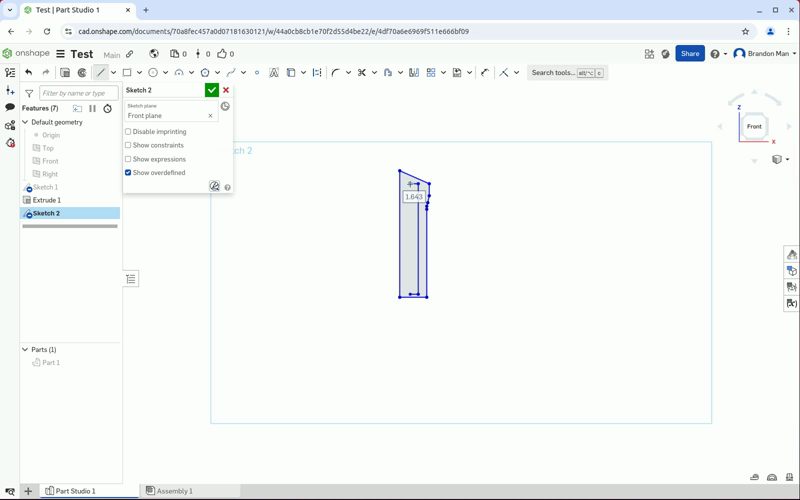
mouse_move(410, 294)
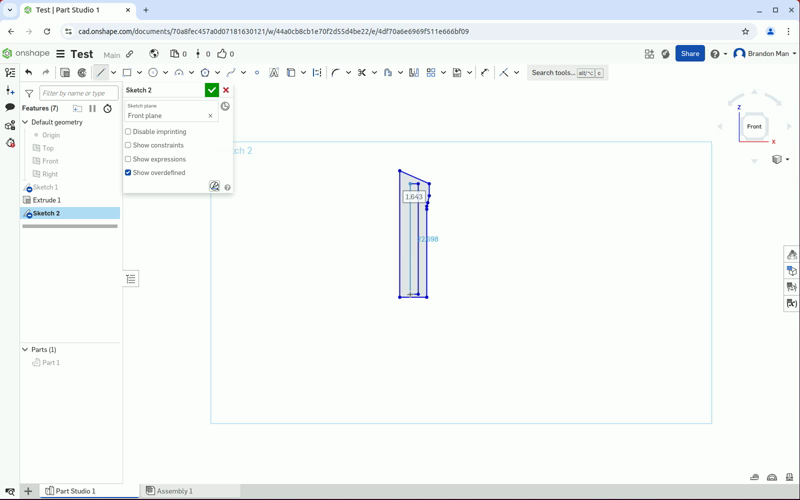
key_up(shift)
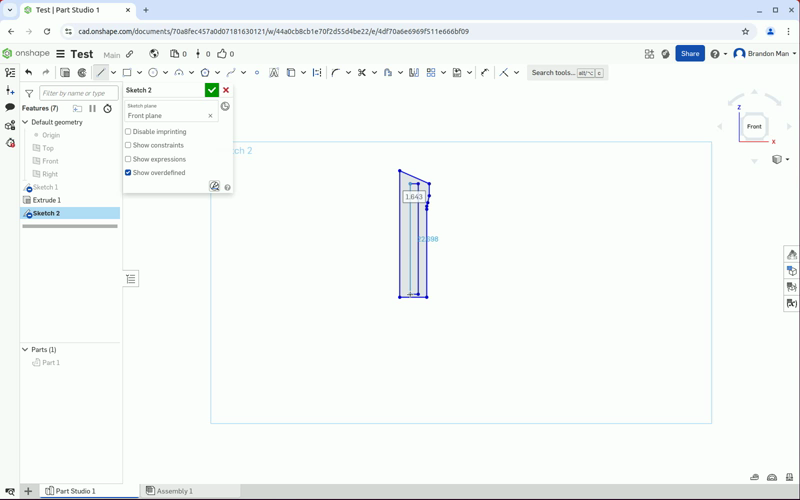
click(410, 294)
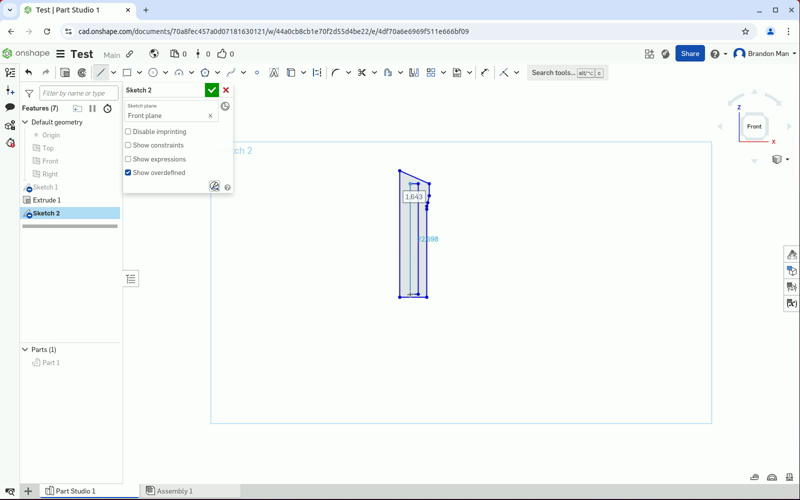
key(esc)
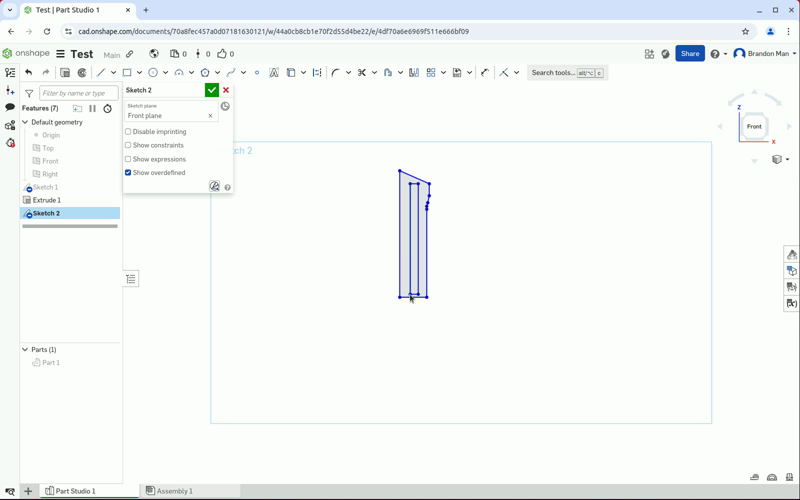
mouse_move(420, 221)
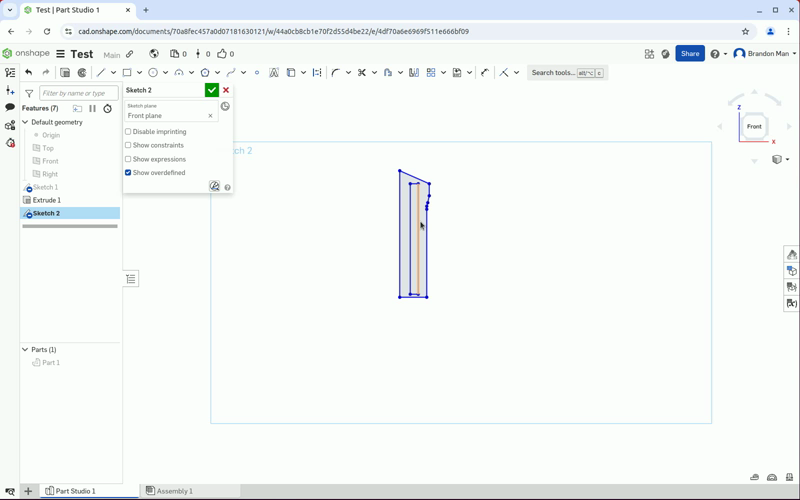
click(420, 221)
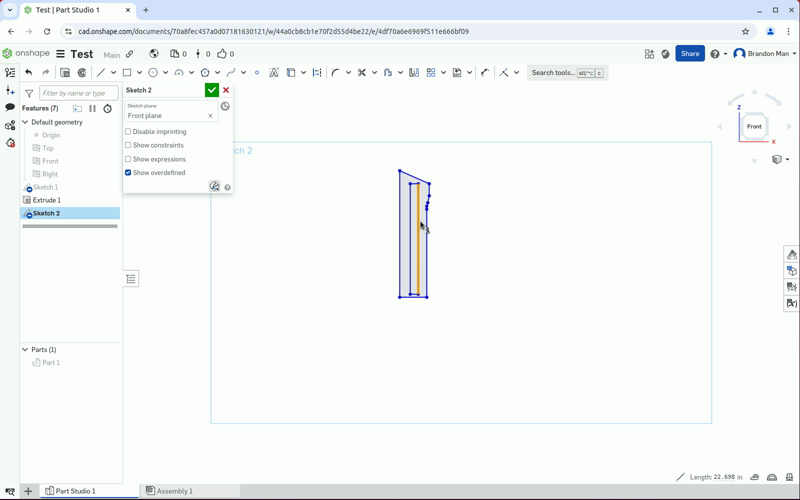
mouse_move(73, 352)
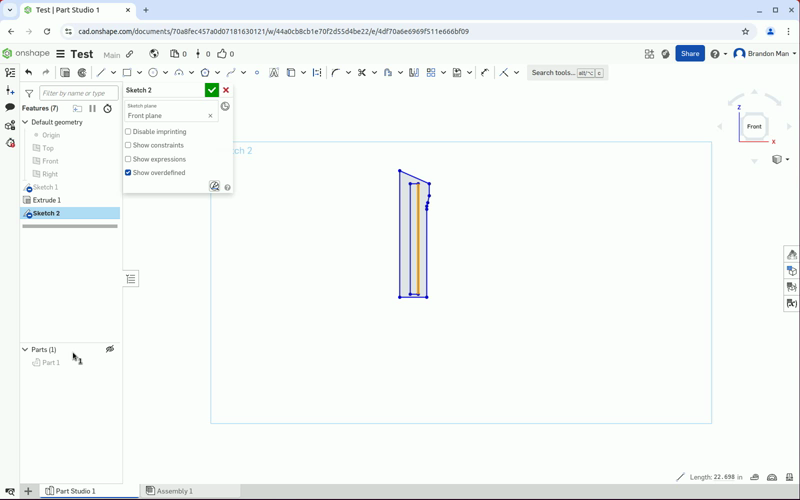
key(shift+y)
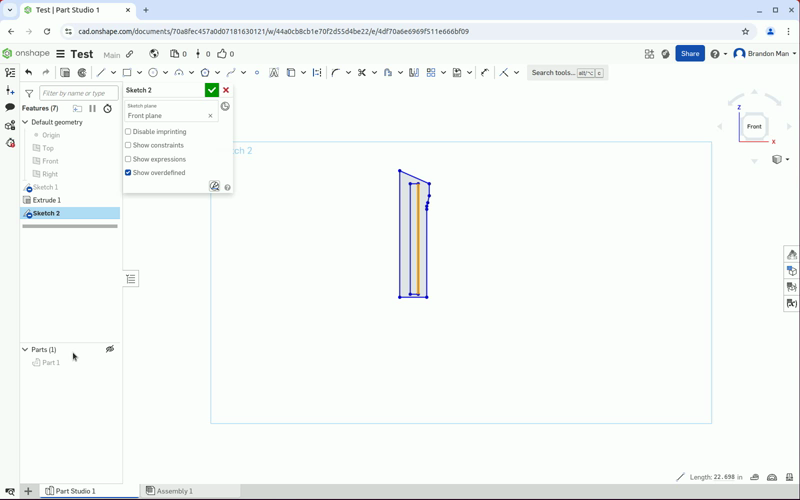
key(shift+e)
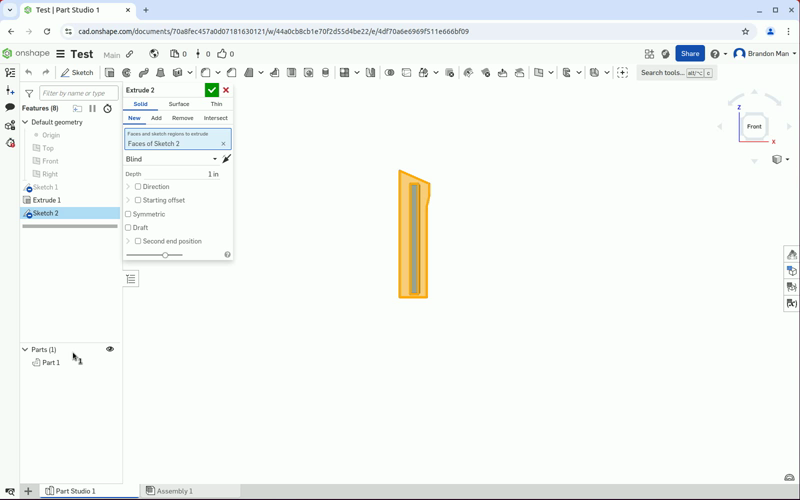
mouse_move(143, 106)
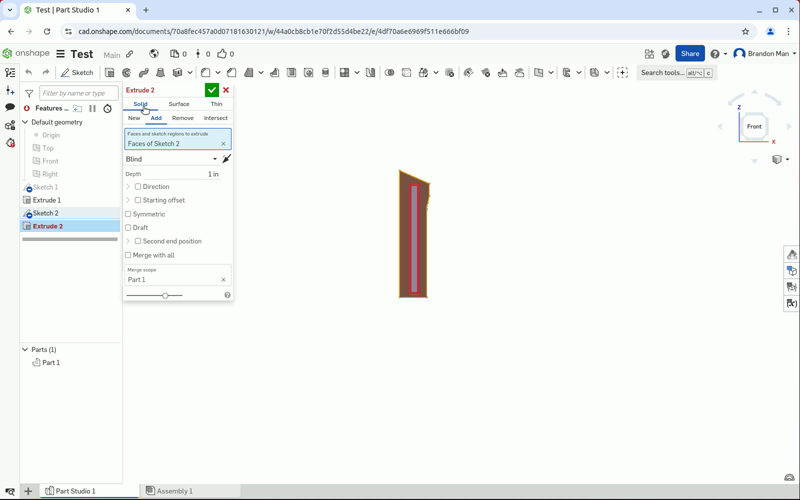
click(143, 106)
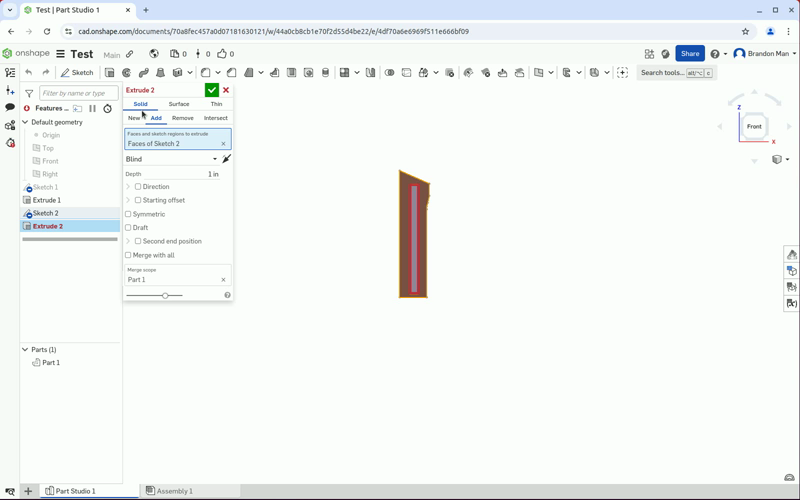
mouse_move(137, 120)
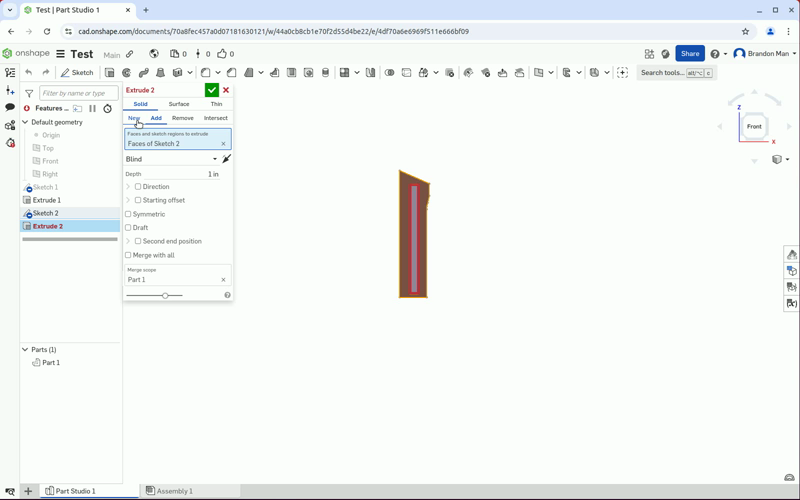
click(137, 120)
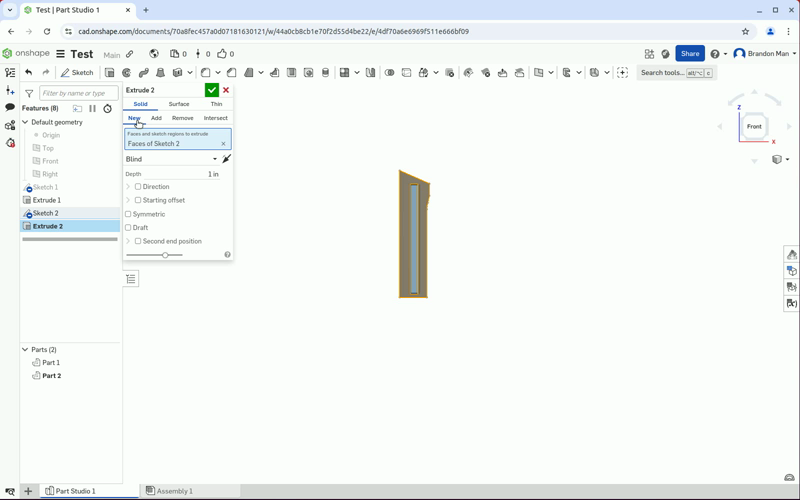
key(tab, 4)
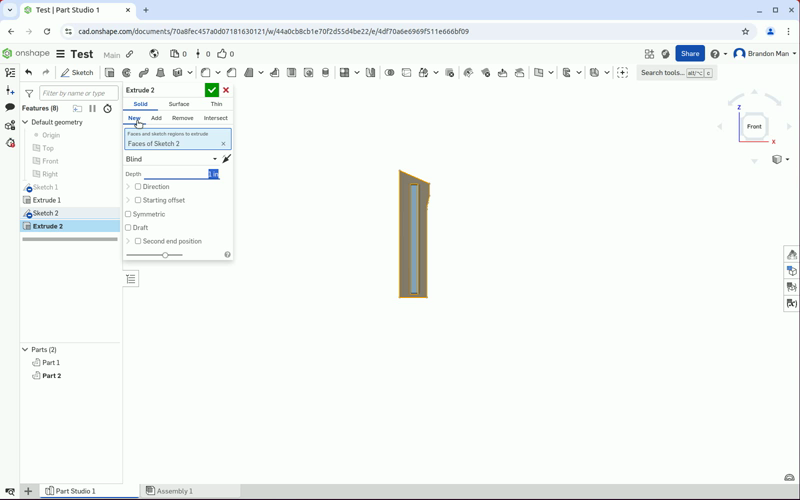
text(-0.722)
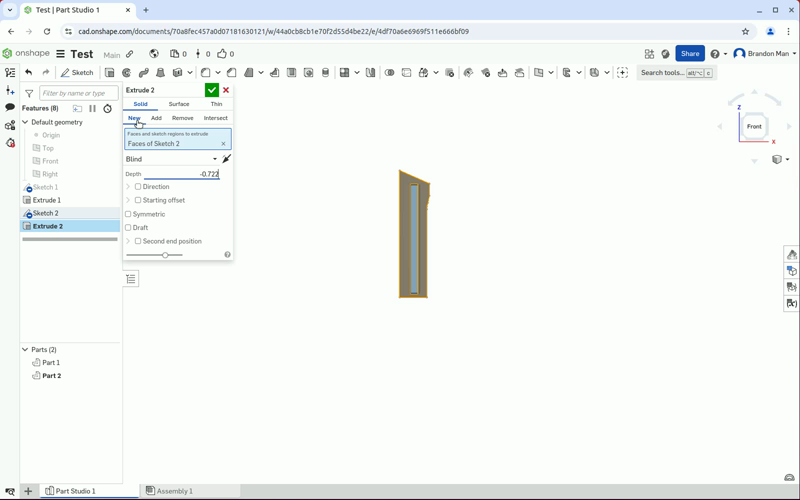
key(enter)
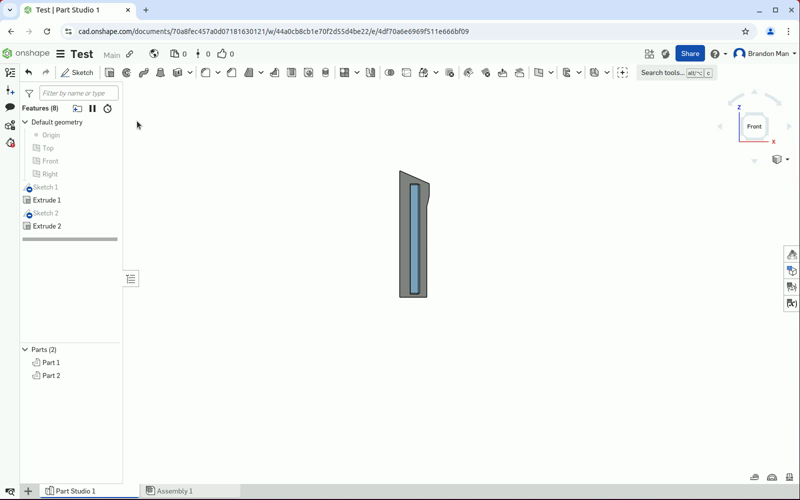
key(shift+h)
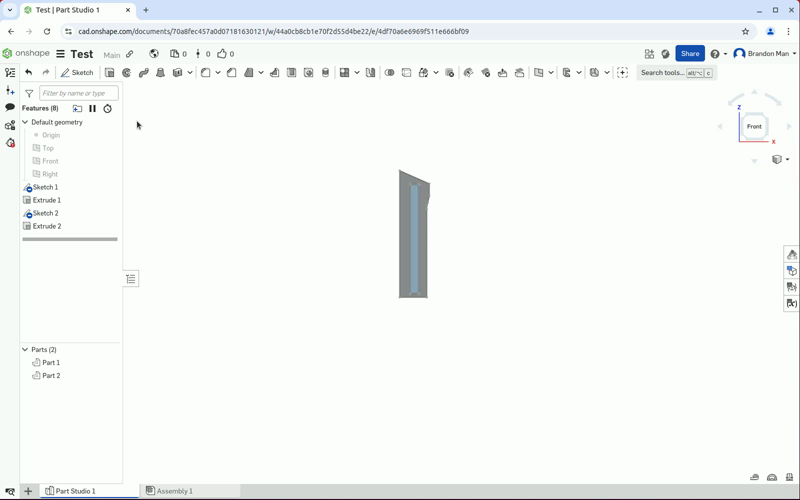
key(shift+h)
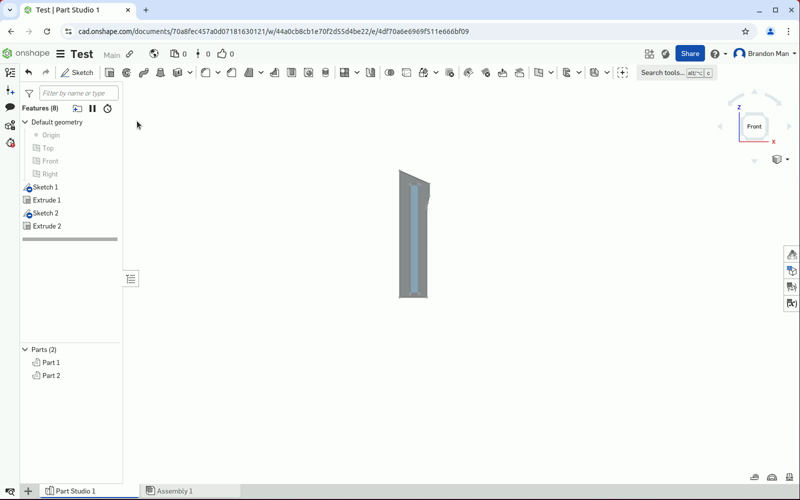
key(shift+7)
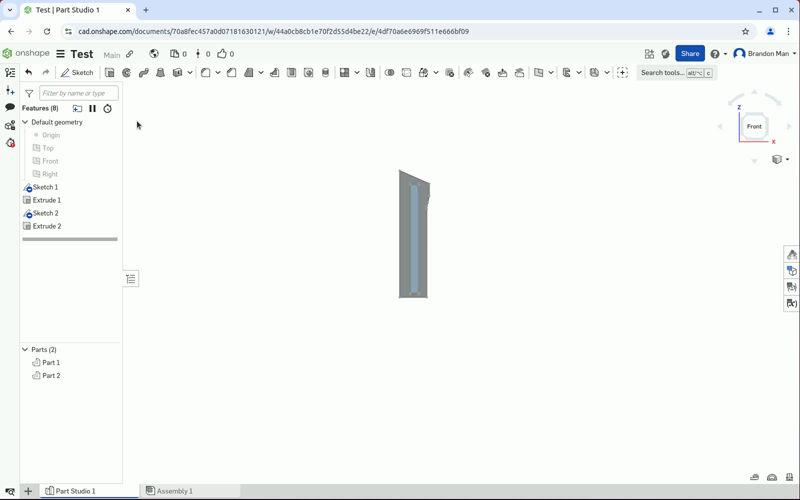
key(left, 2)
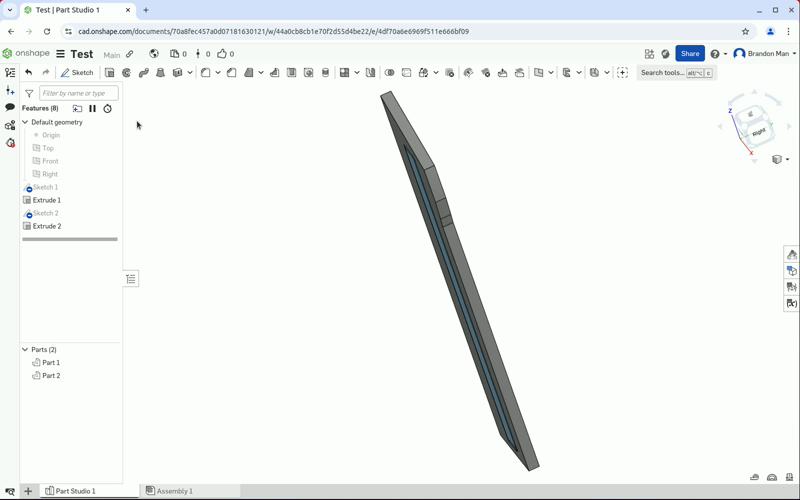
key(down, 2)
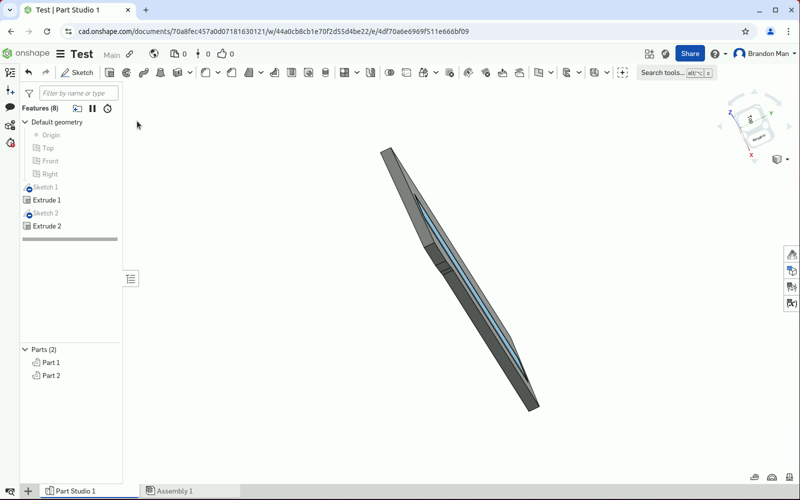
key(up, 2)
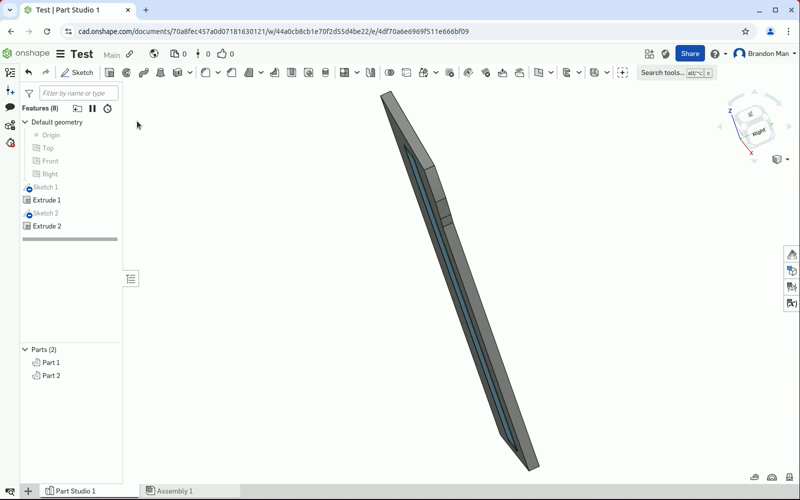
key(right, 2)
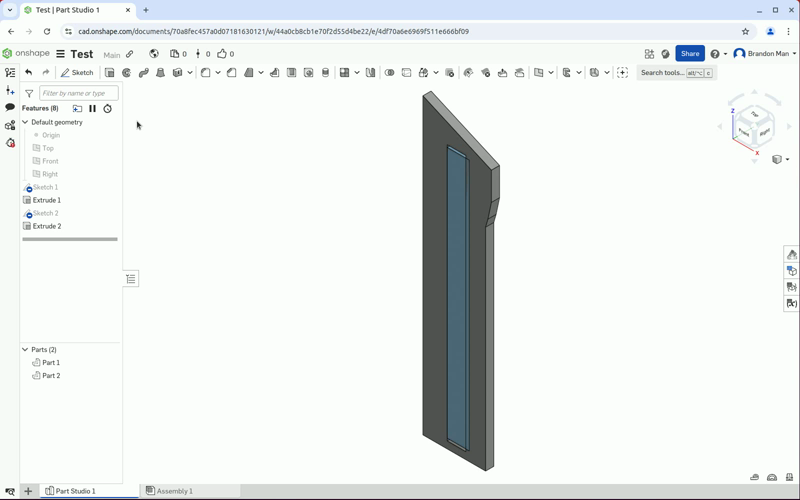
mouse_move(73, 189)
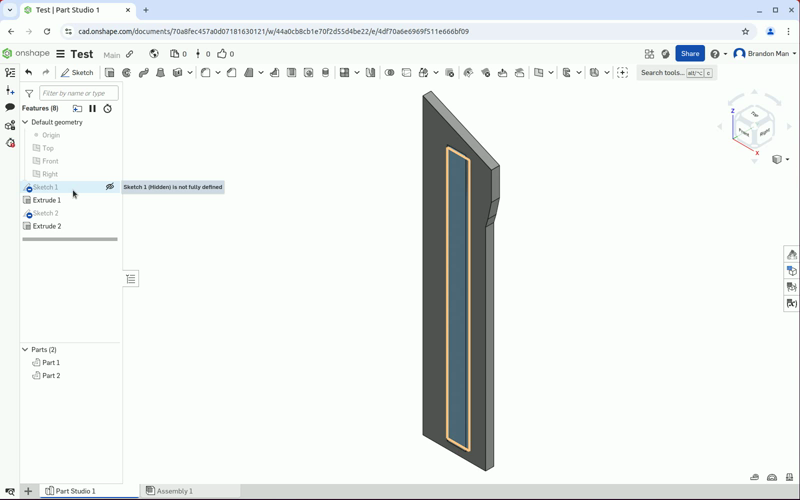
click(73, 189)